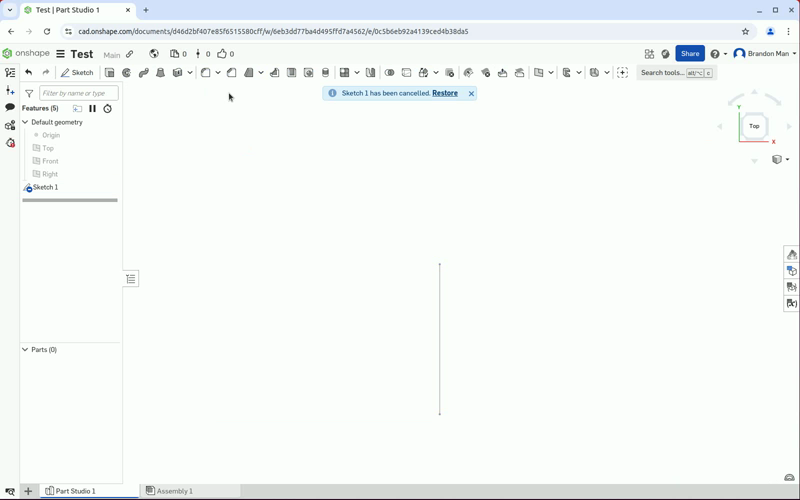
key(shift+h)
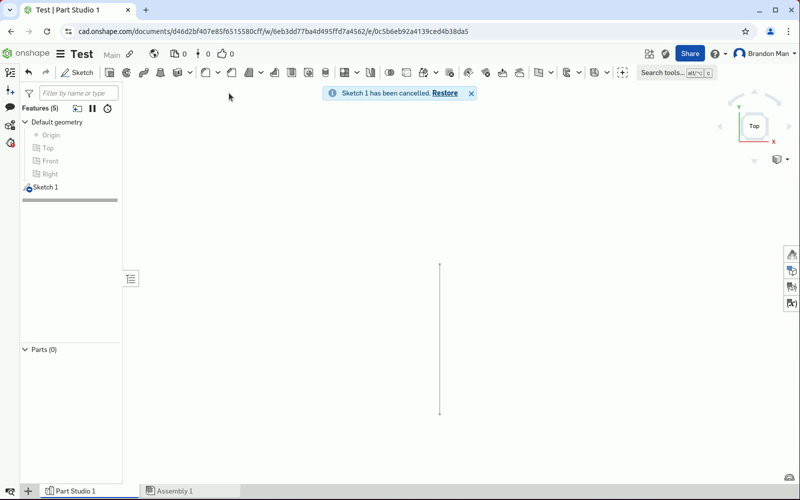
key(shift+s)
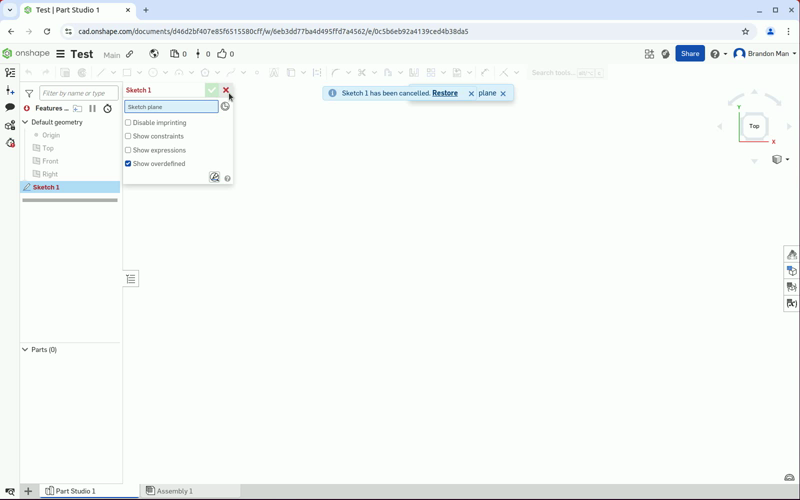
mouse_move(73, 150)
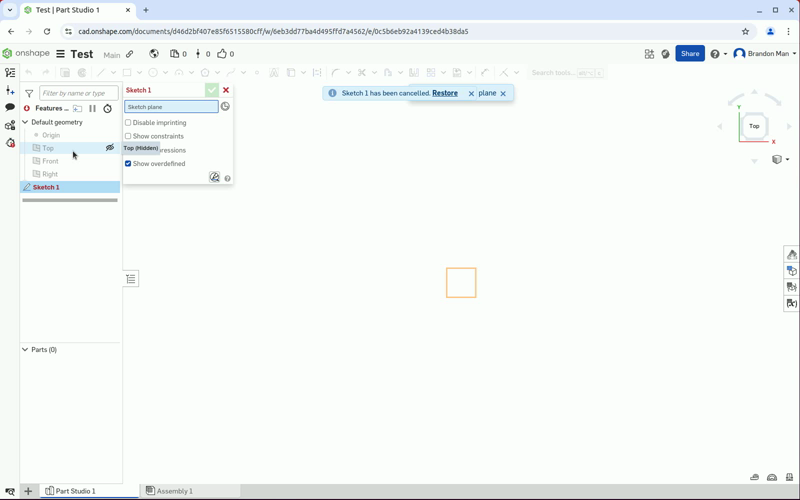
click(73, 150)
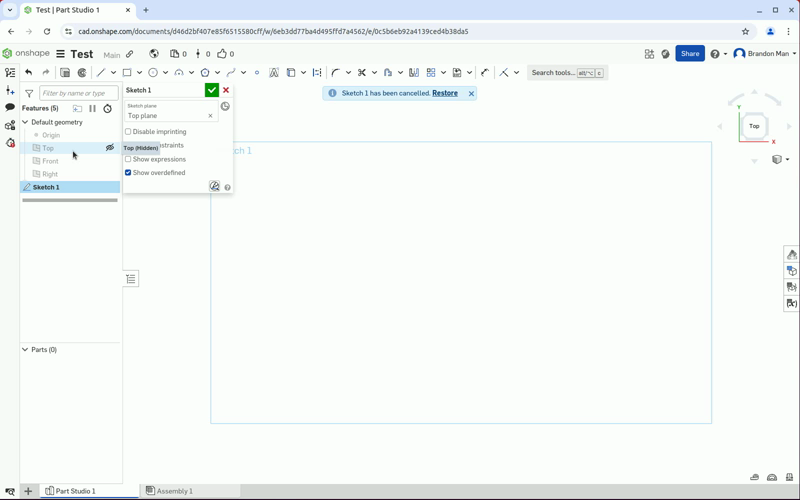
mouse_move(73, 352)
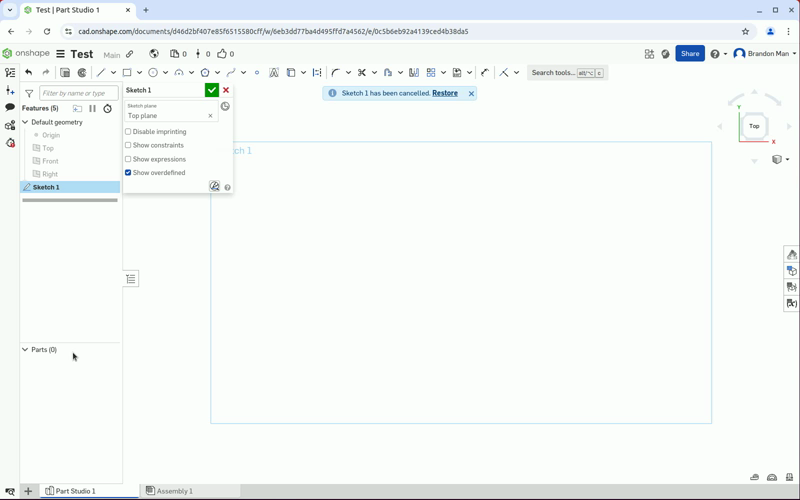
key(y)
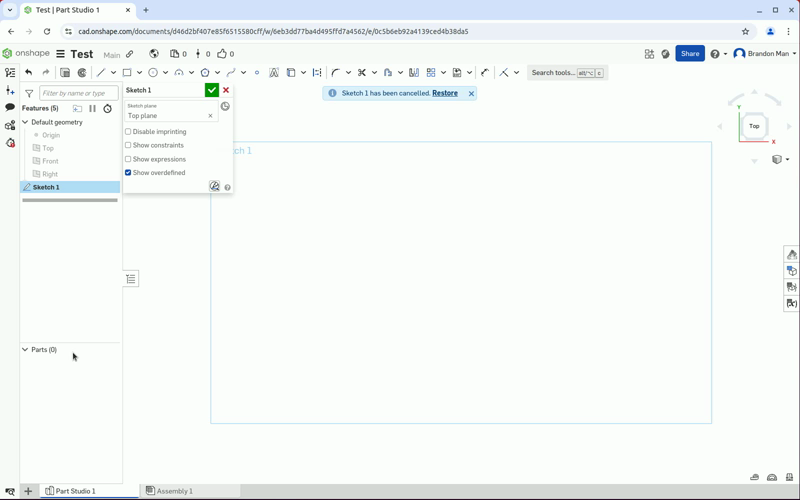
key(c)
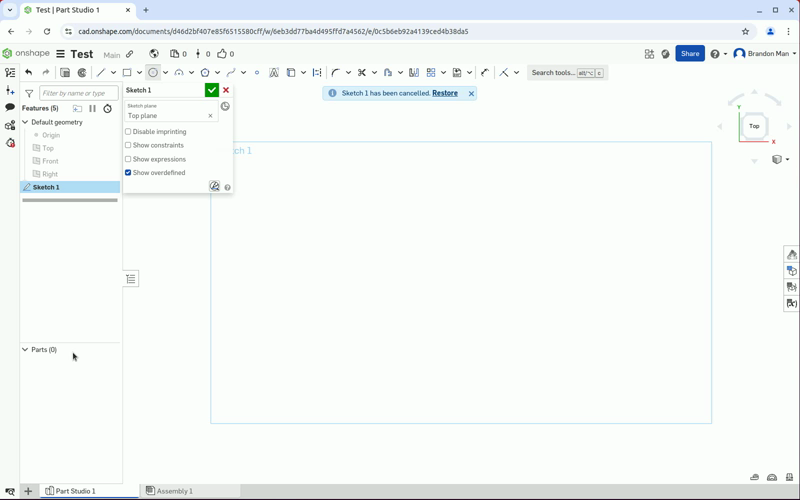
key_down(shift)
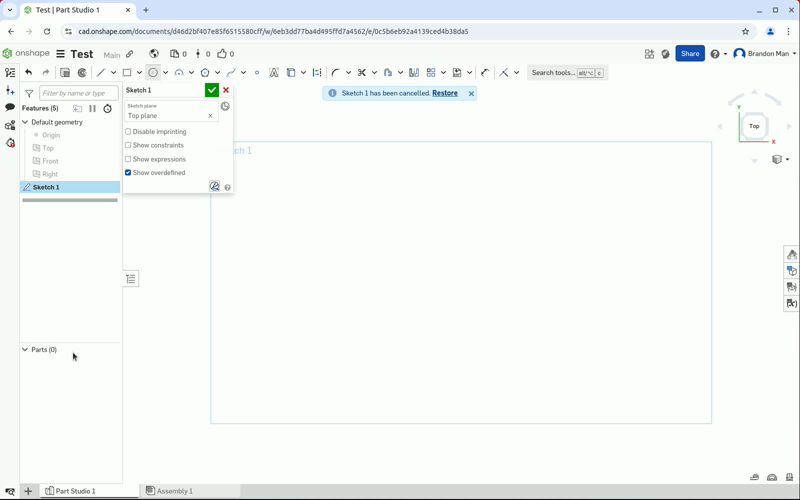
mouse_move(461, 282)
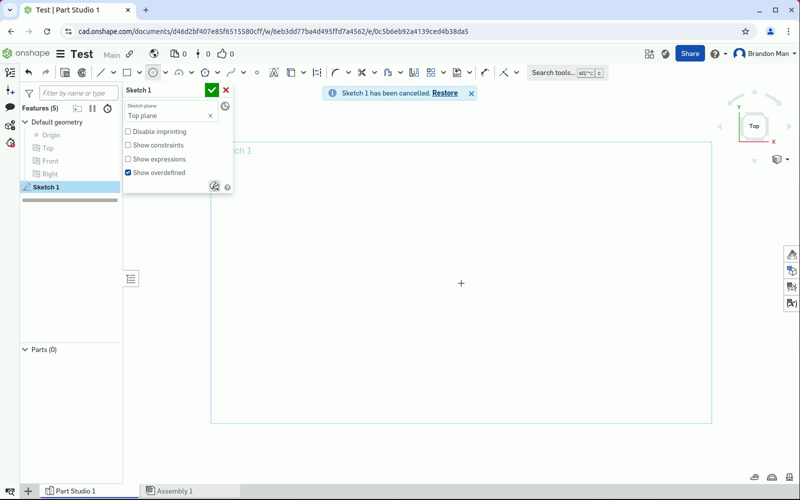
click(461, 282)
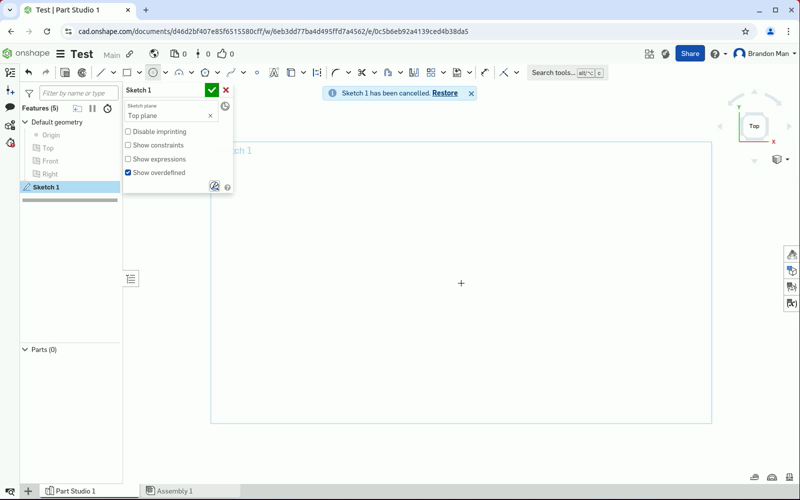
key_up(shift)
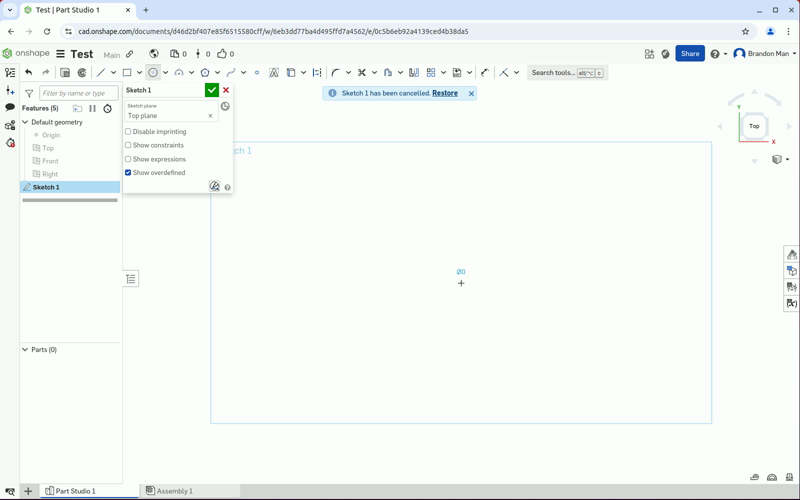
mouse_move(574, 282)
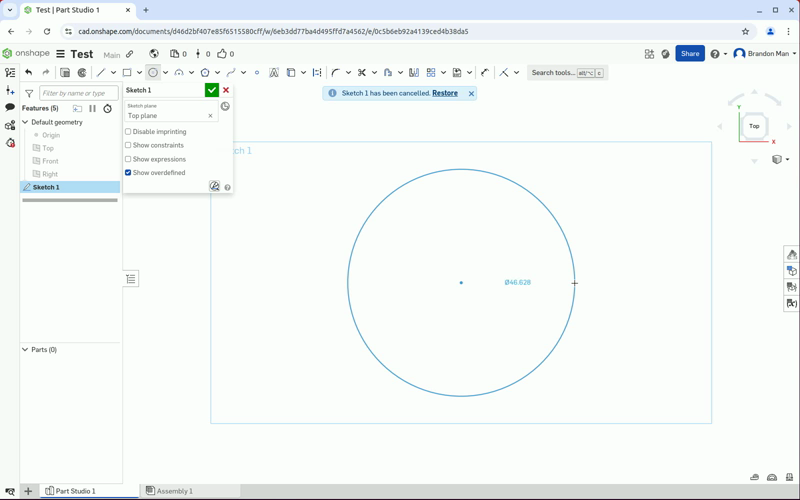
click(574, 282)
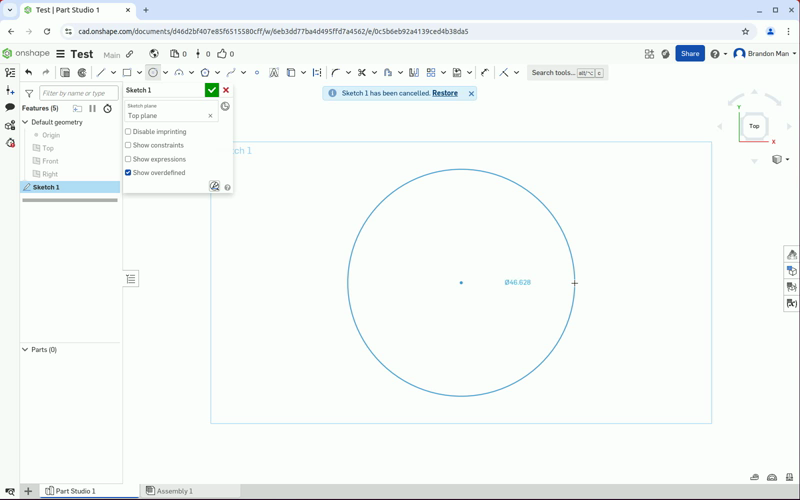
key(esc)
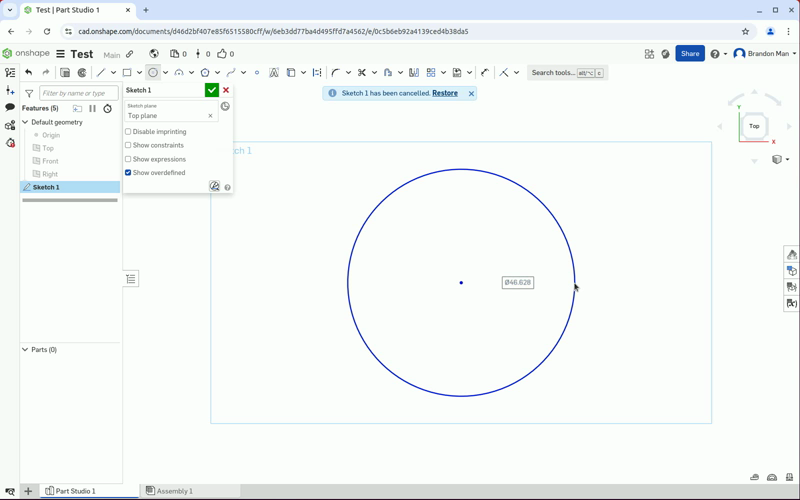
key(c)
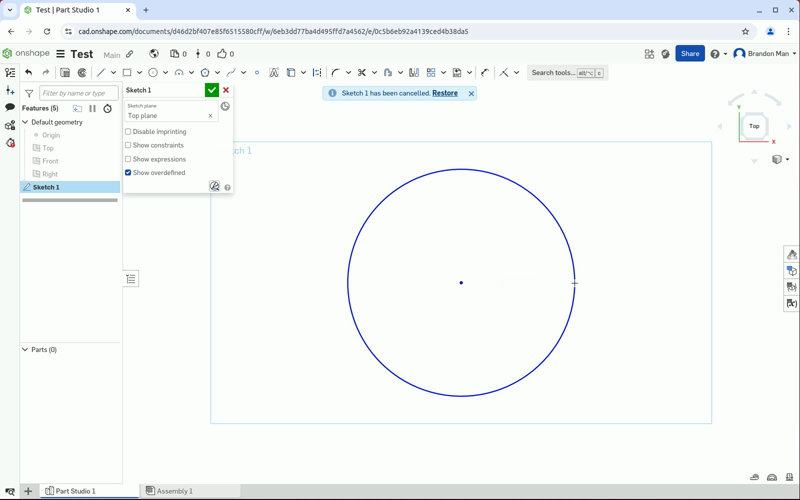
key_down(shift)
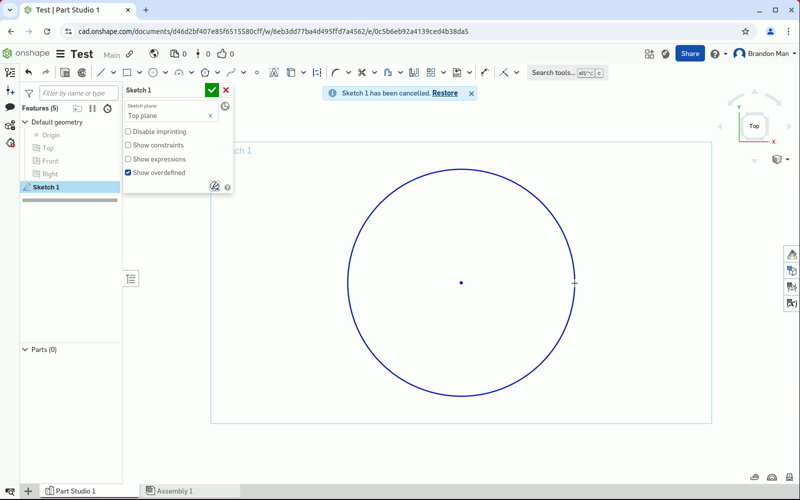
mouse_move(461, 282)
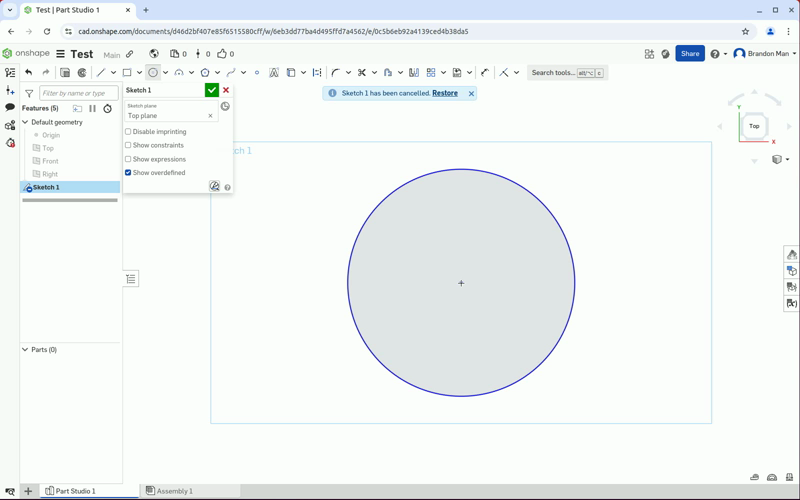
click(461, 282)
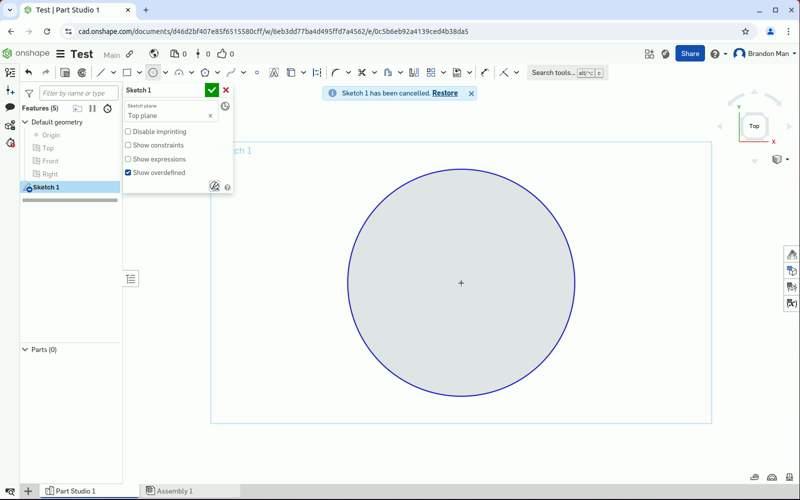
key_up(shift)
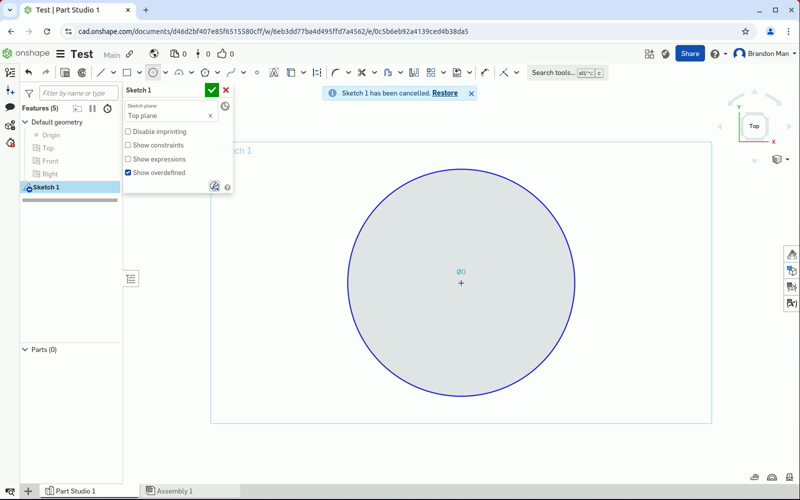
mouse_move(567, 282)
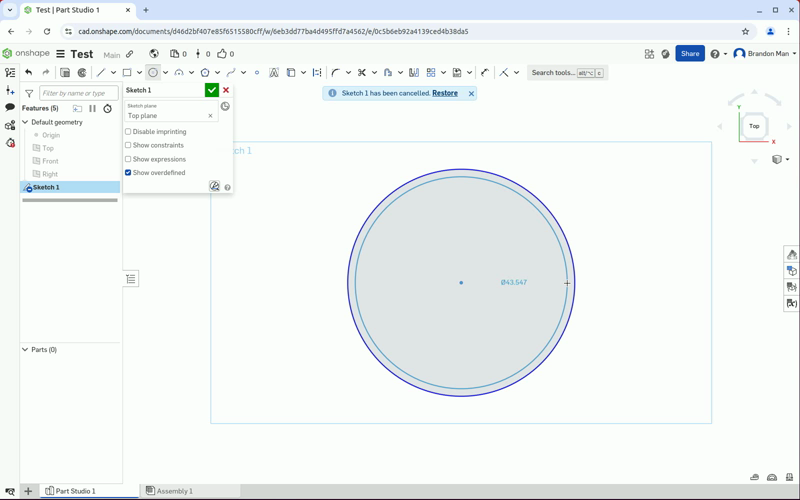
click(567, 282)
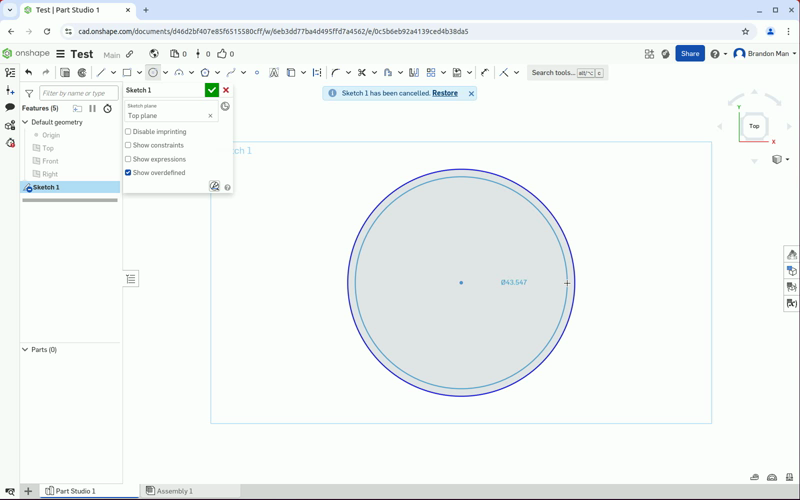
key(esc)
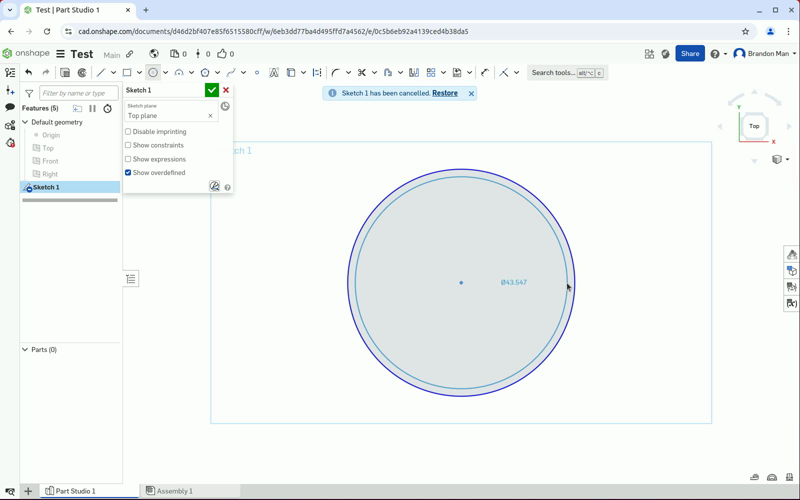
mouse_move(435, 176)
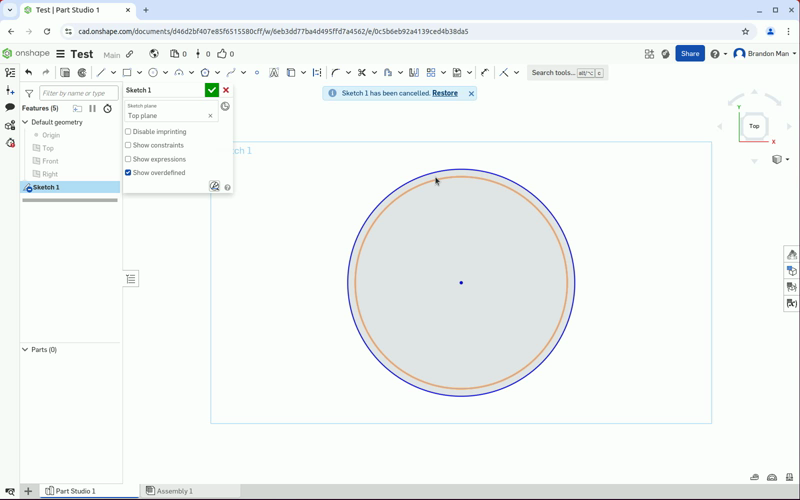
click(435, 176)
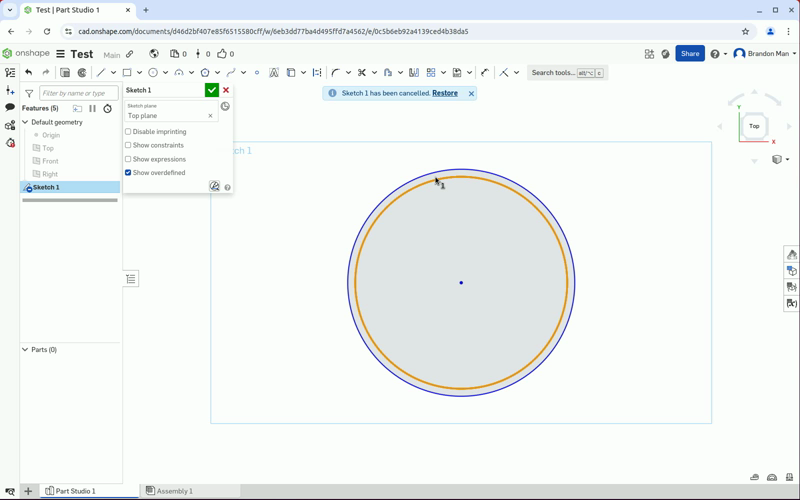
mouse_move(73, 352)
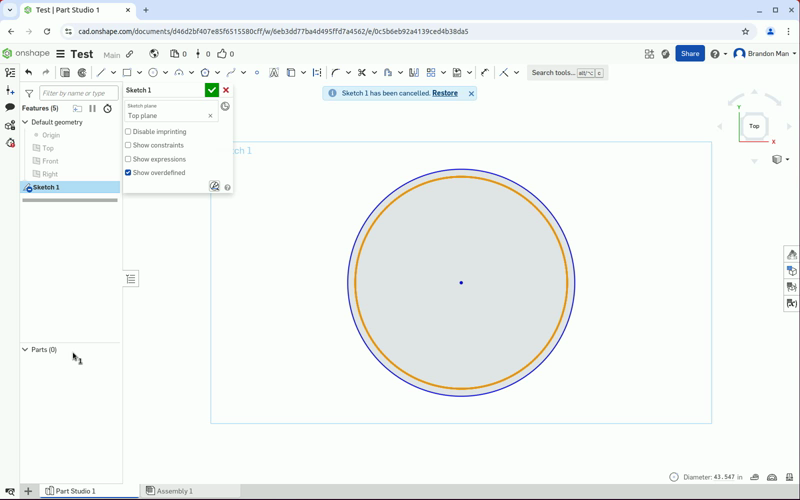
key(shift+y)
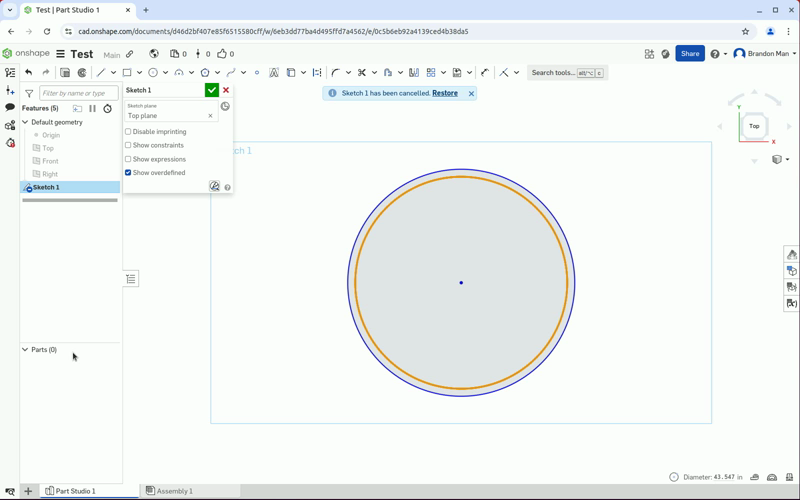
key(shift+e)
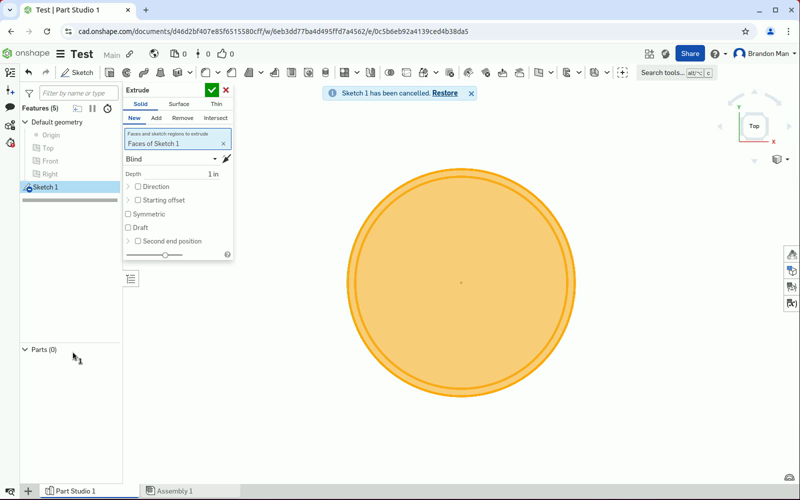
mouse_move(143, 106)
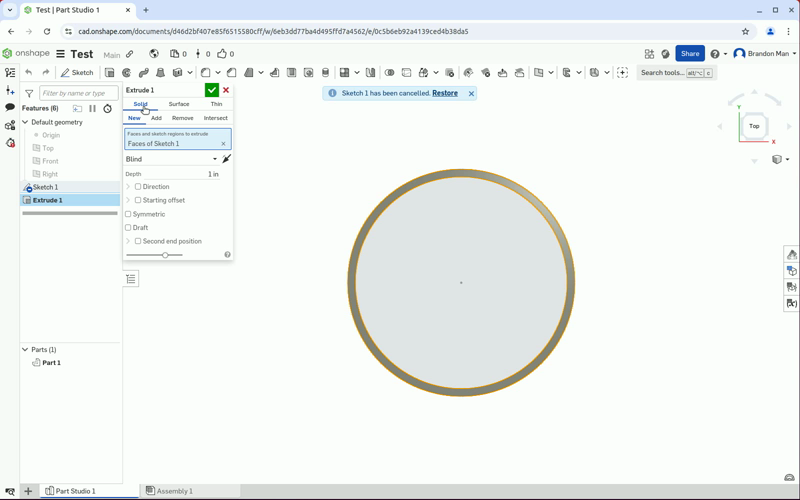
click(143, 106)
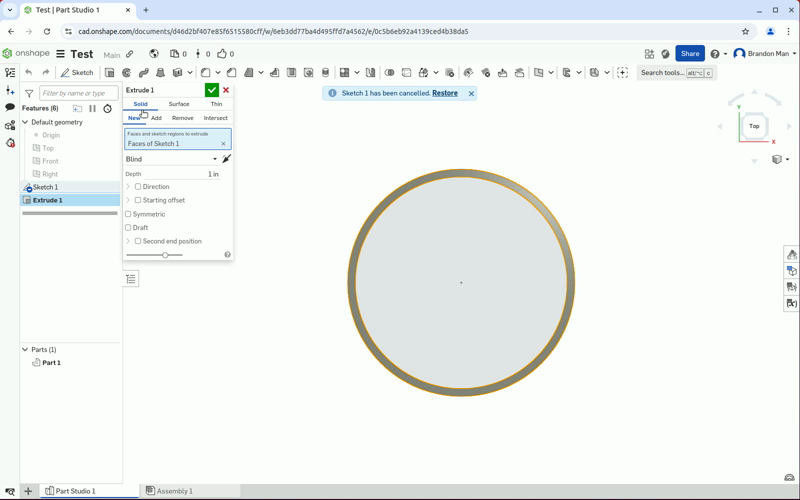
mouse_move(137, 120)
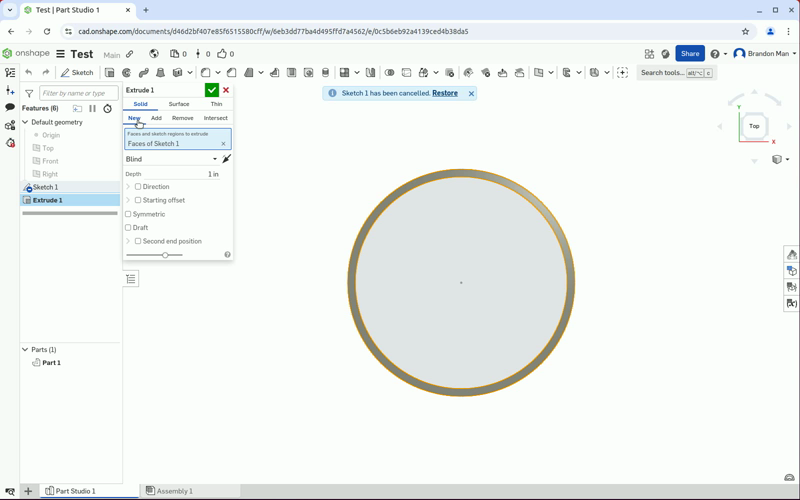
click(137, 120)
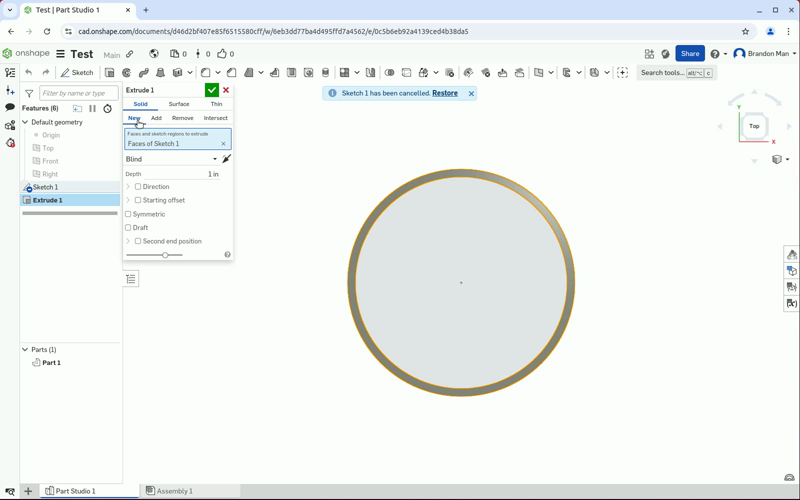
key(tab, 4)
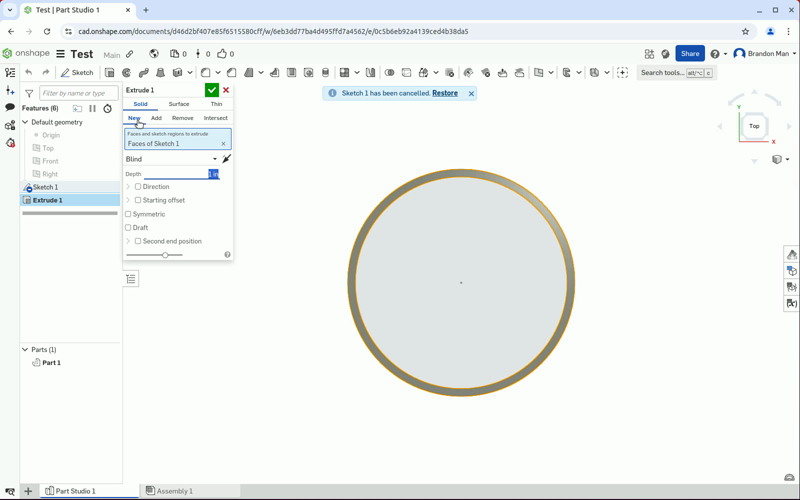
text(5.296)
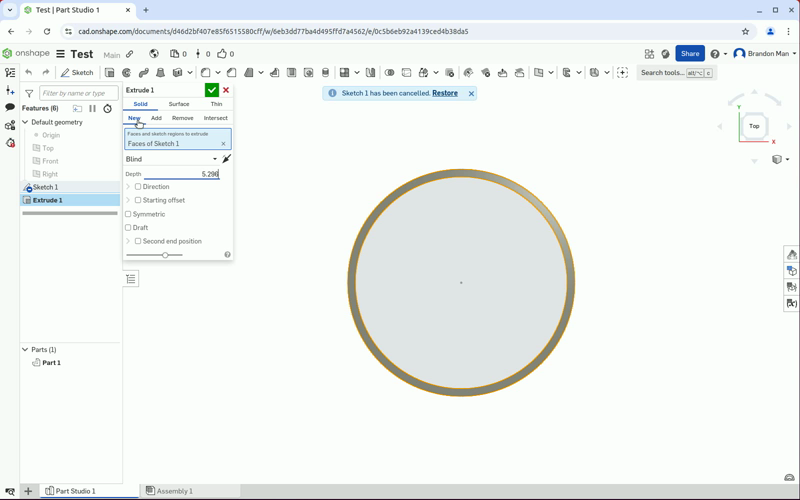
key(enter)
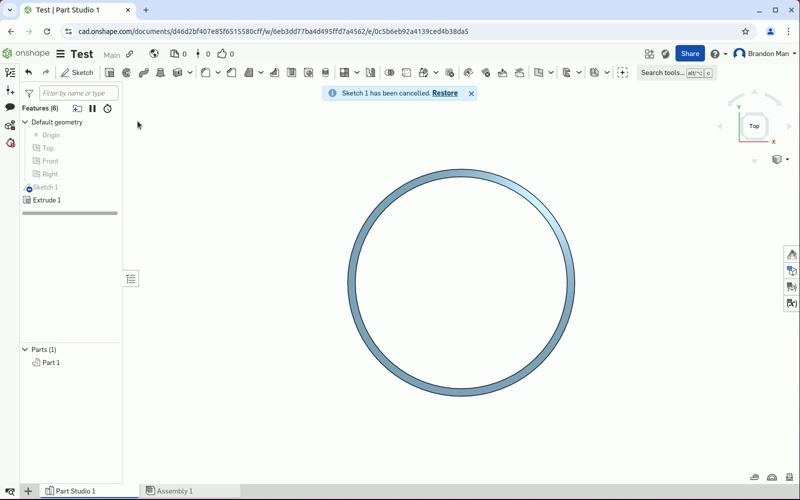
key(shift+h)
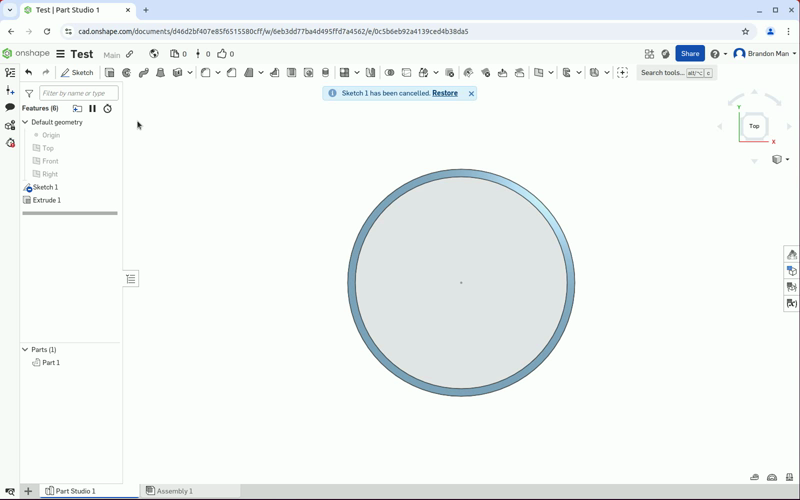
key(shift+h)
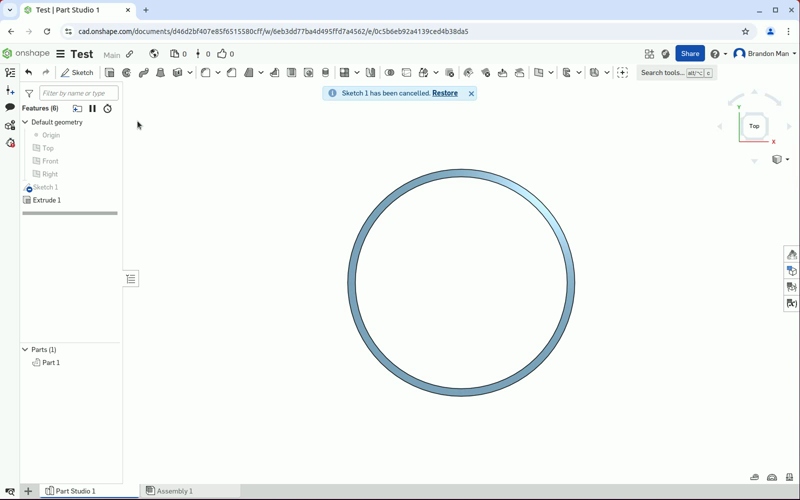
mouse_move(73, 189)
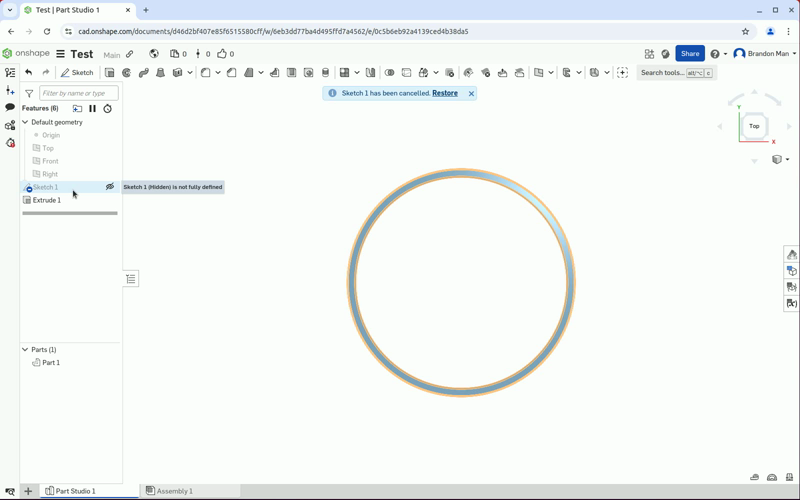
click(73, 189)
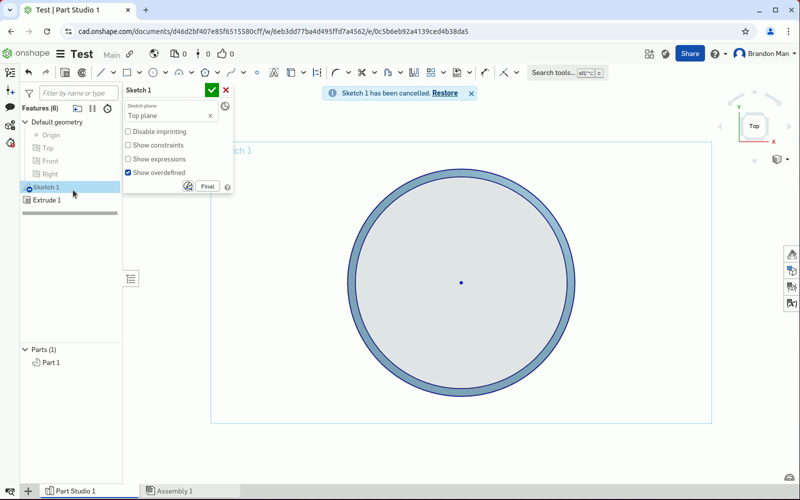
mouse_move(229, 92)
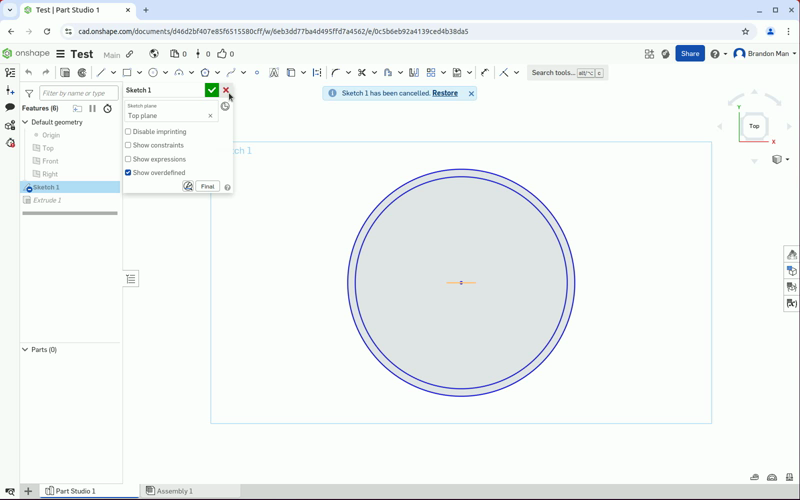
click(229, 92)
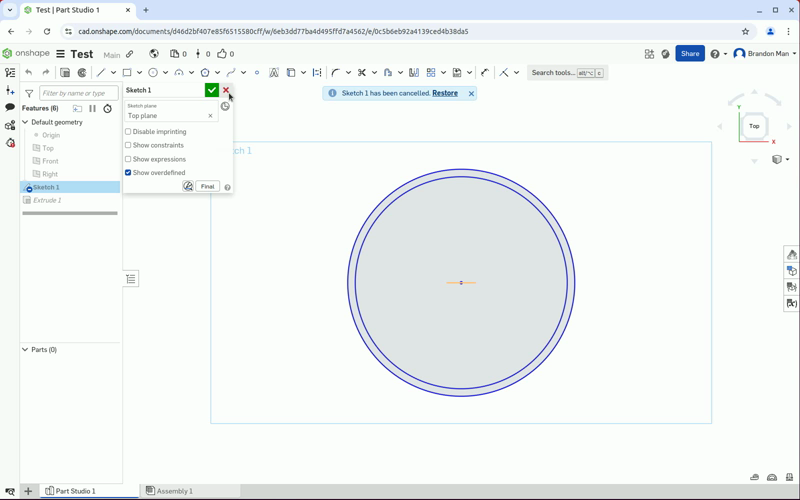
key(shift+s)
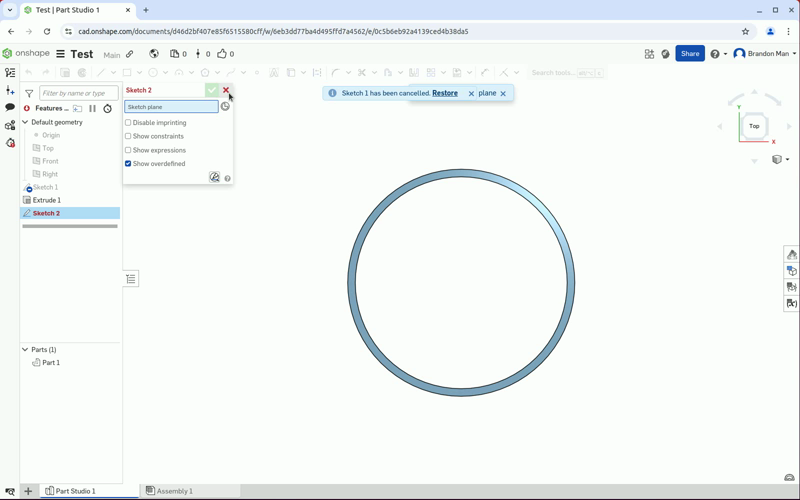
mouse_move(73, 150)
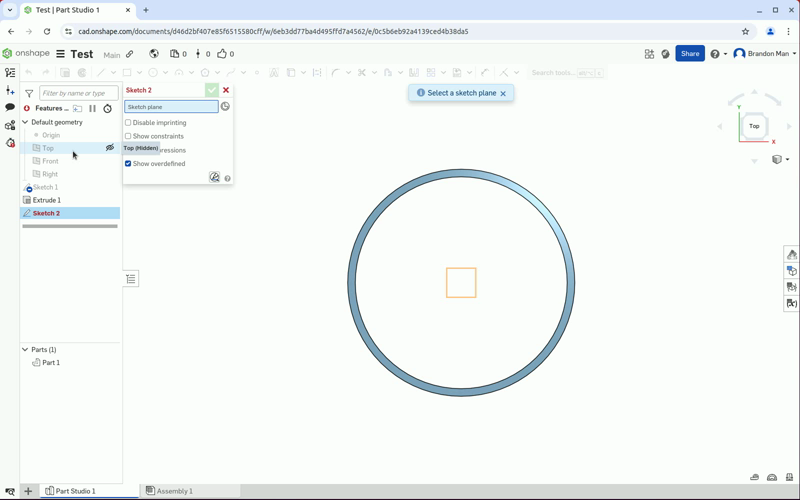
click(73, 150)
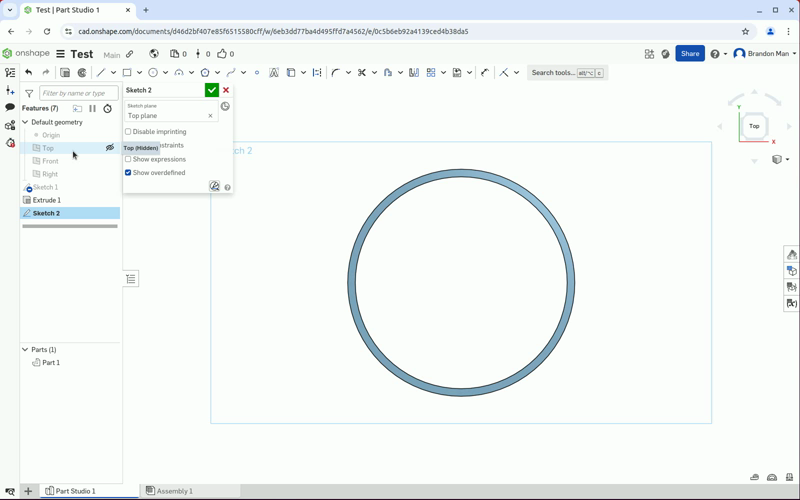
mouse_move(73, 352)
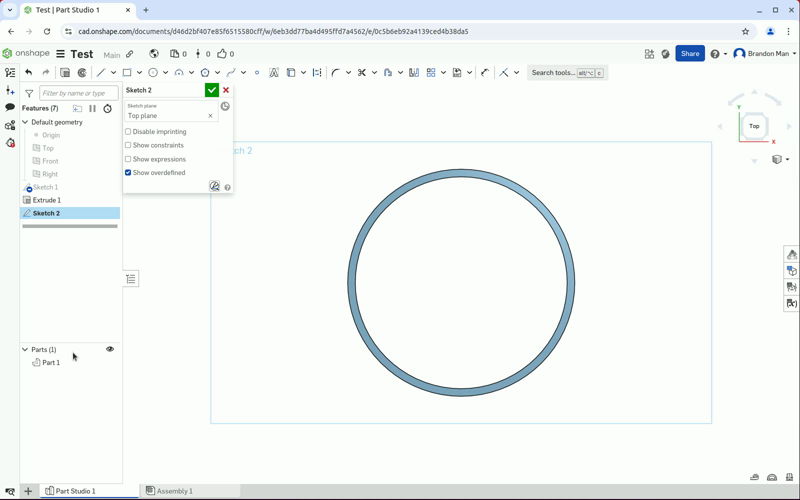
key(y)
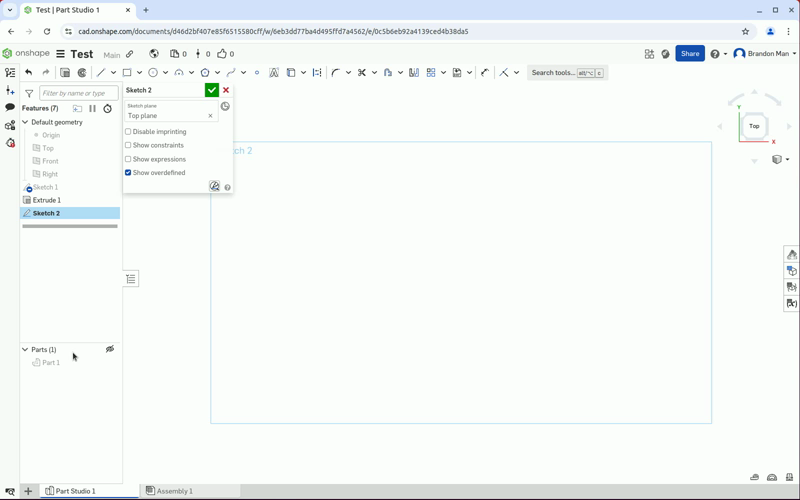
key(c)
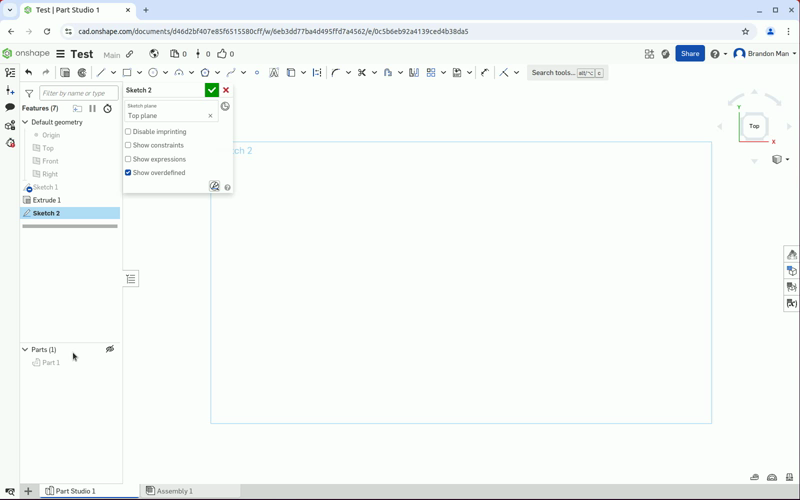
key_down(shift)
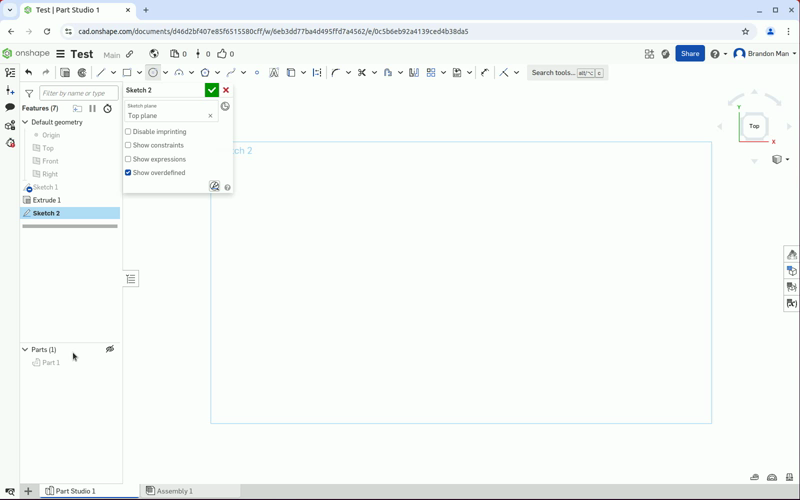
mouse_move(461, 282)
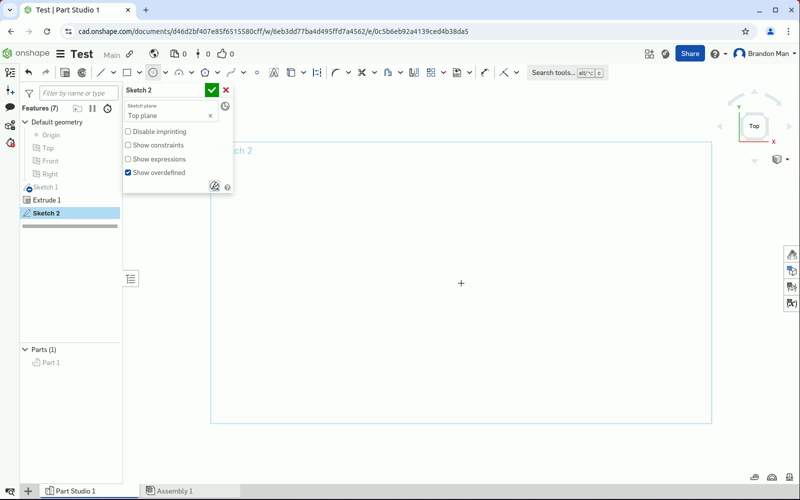
click(461, 282)
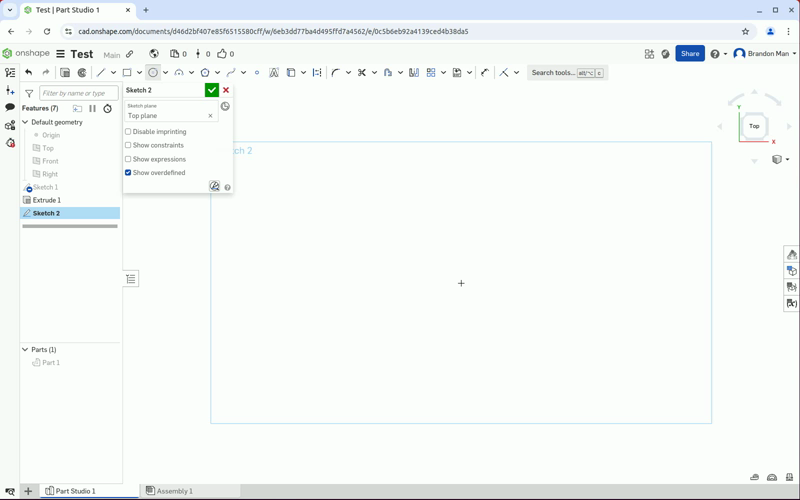
key_up(shift)
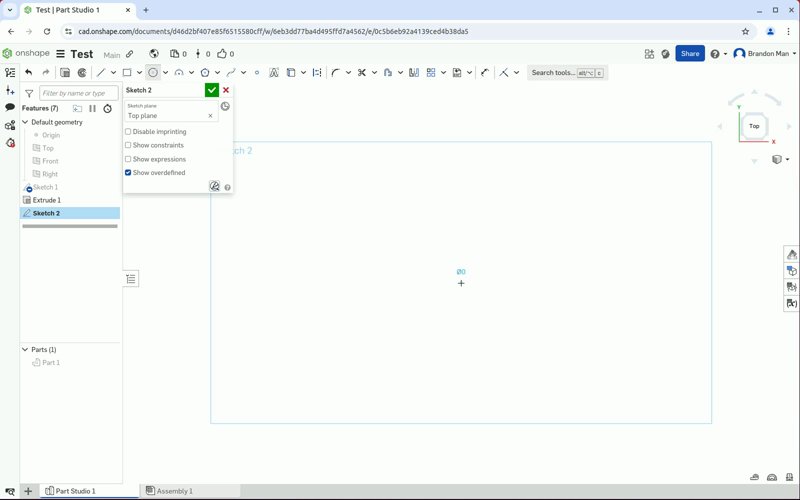
mouse_move(568, 282)
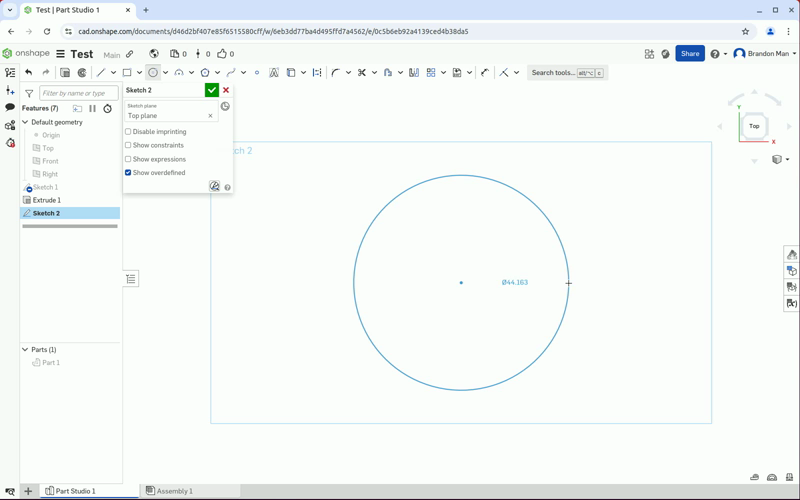
click(568, 282)
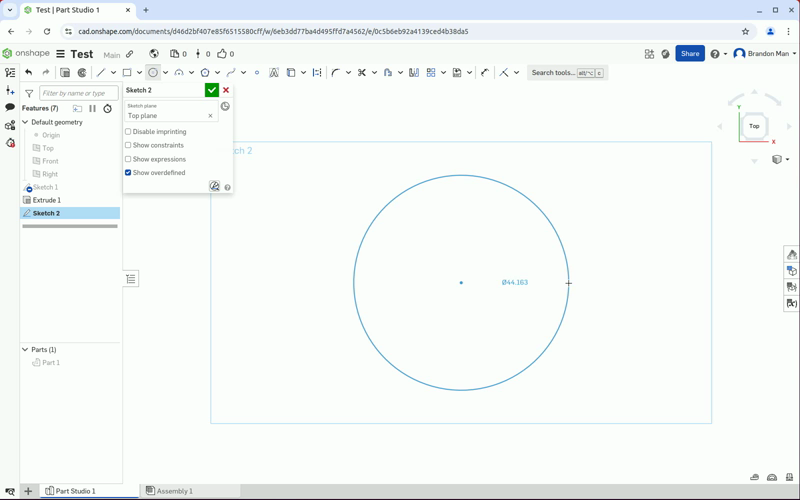
key(esc)
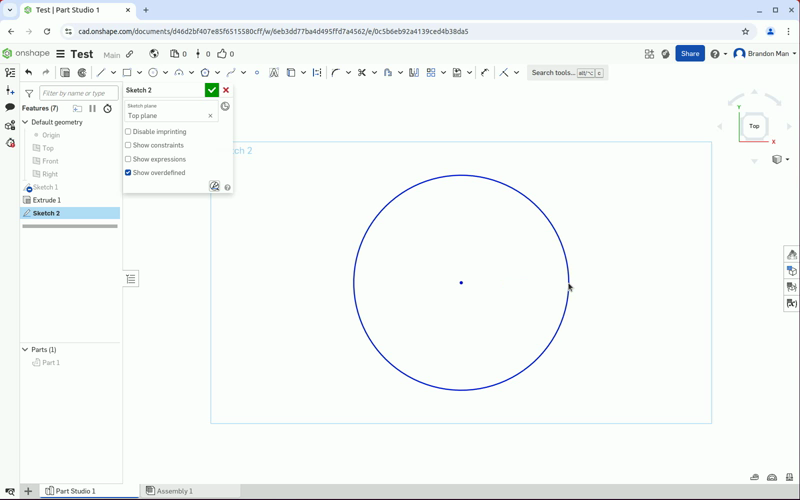
mouse_move(414, 221)
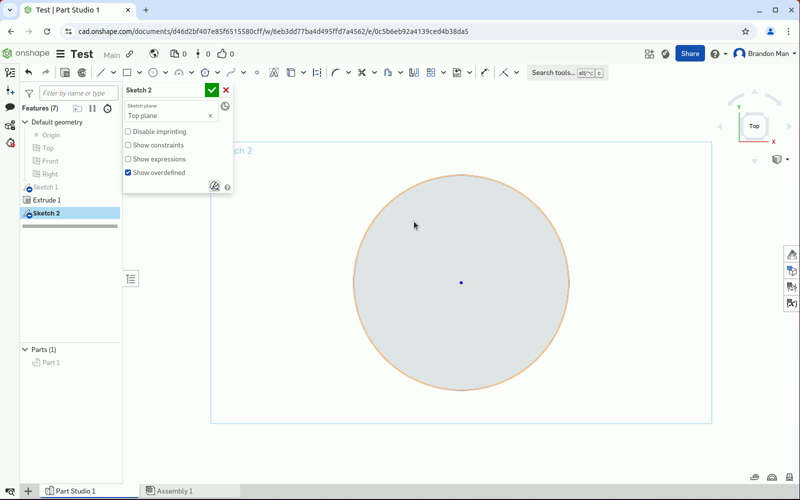
click(414, 221)
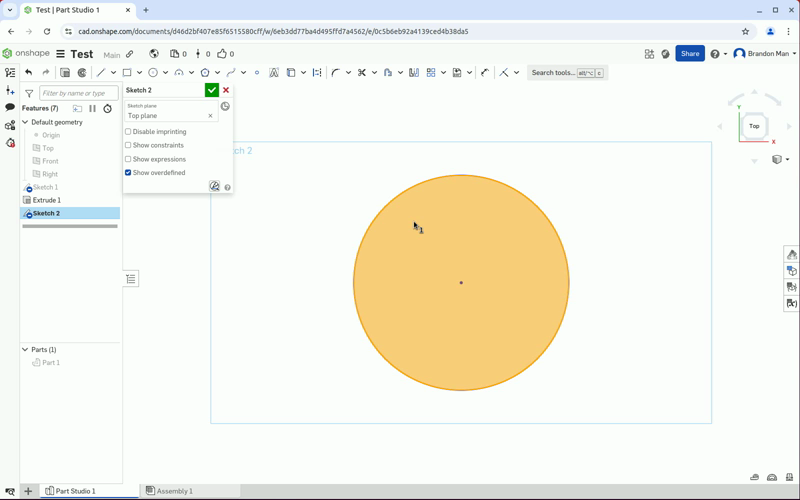
mouse_move(73, 352)
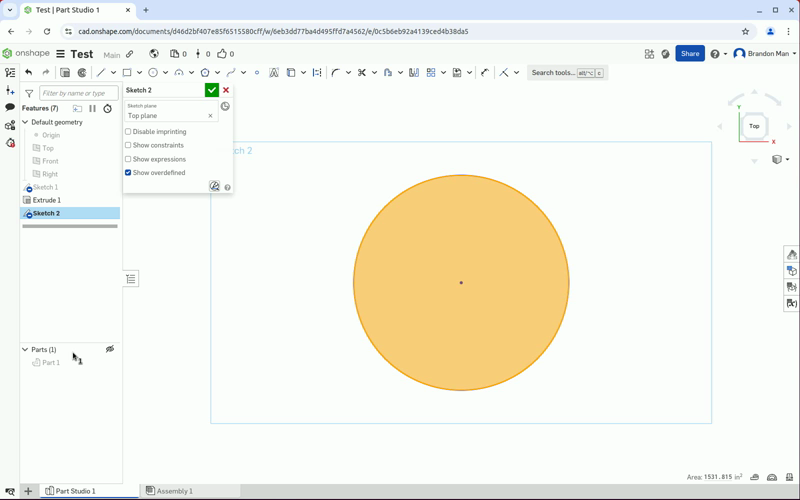
key(shift+y)
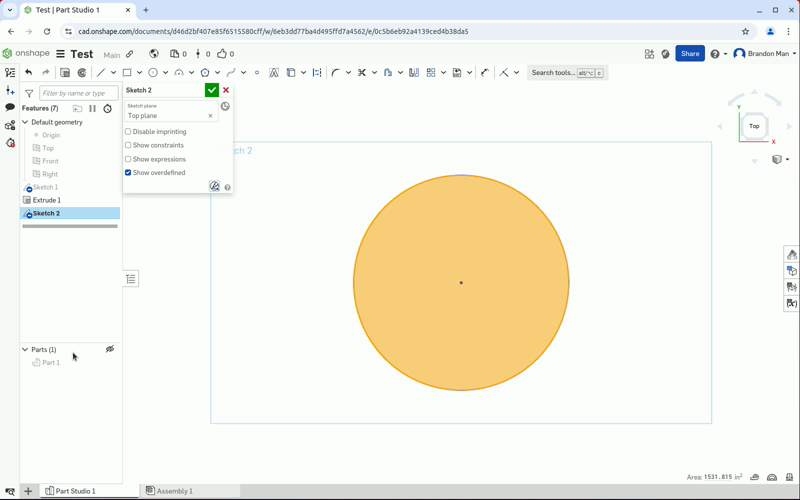
key(shift+e)
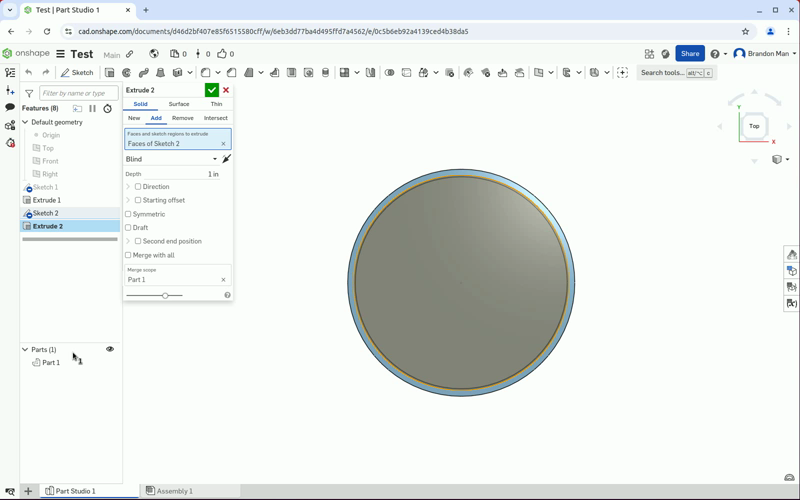
mouse_move(143, 106)
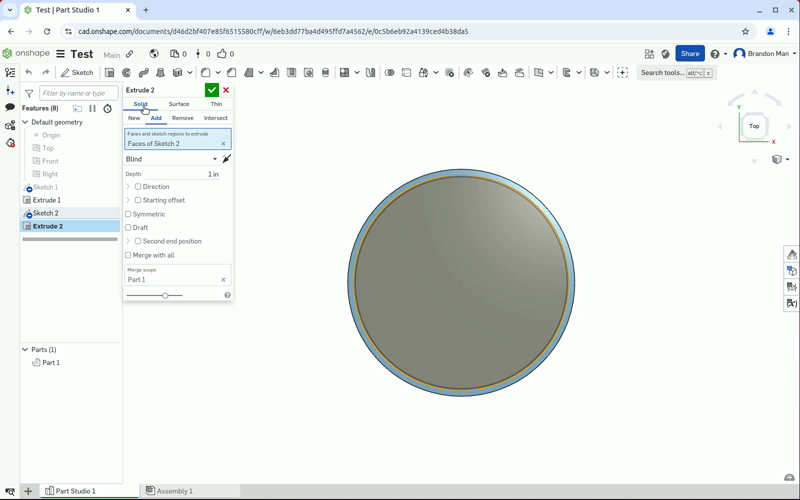
click(143, 106)
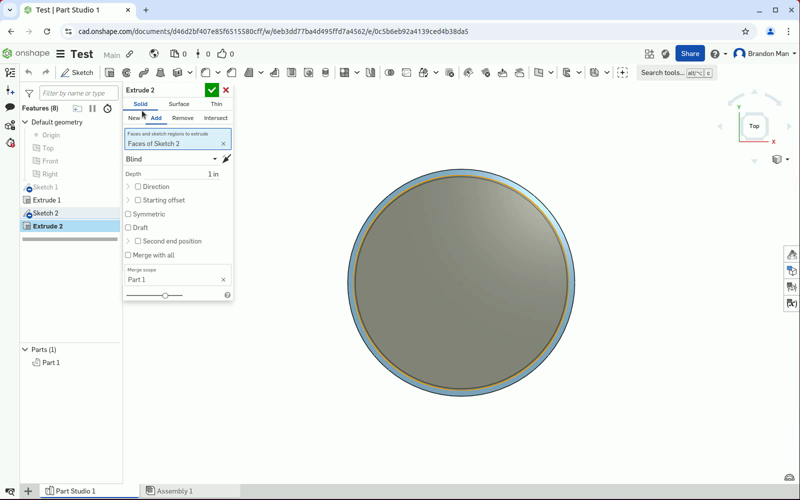
mouse_move(137, 120)
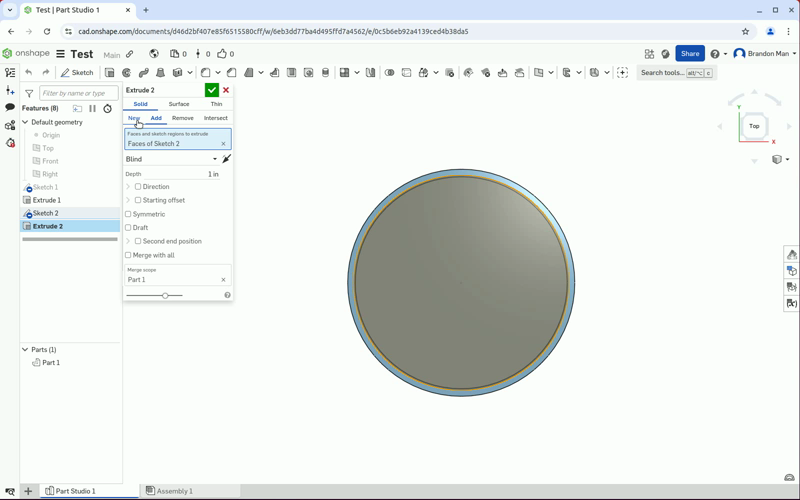
click(137, 120)
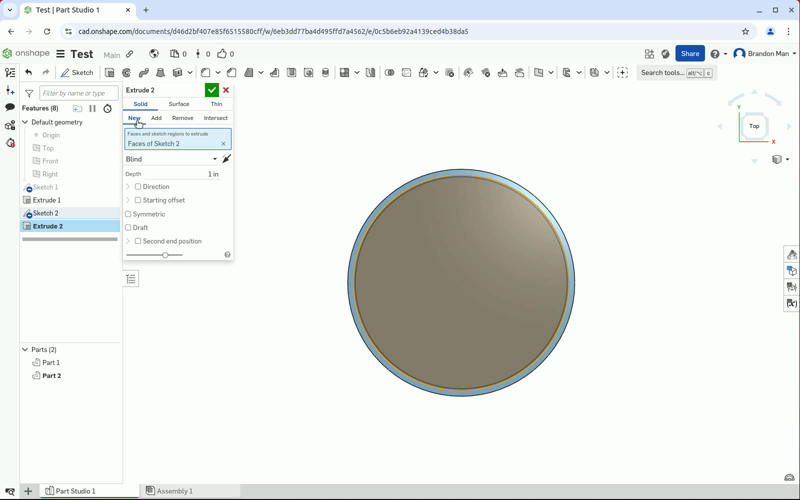
key(tab, 4)
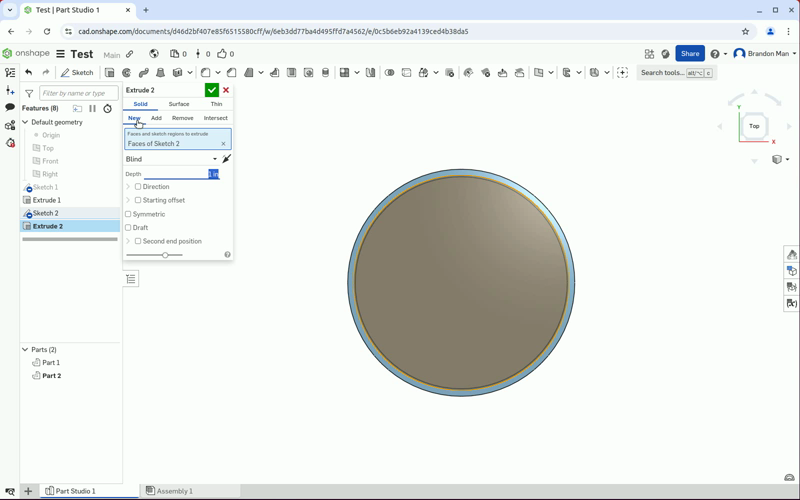
text(2.407)
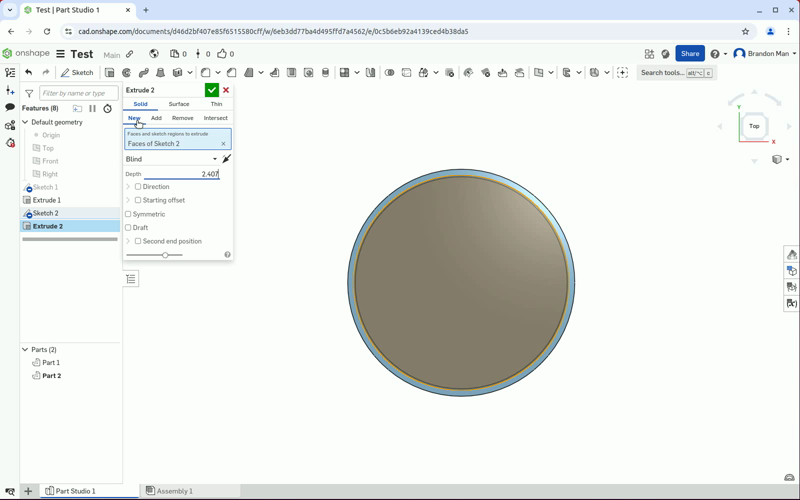
key(enter)
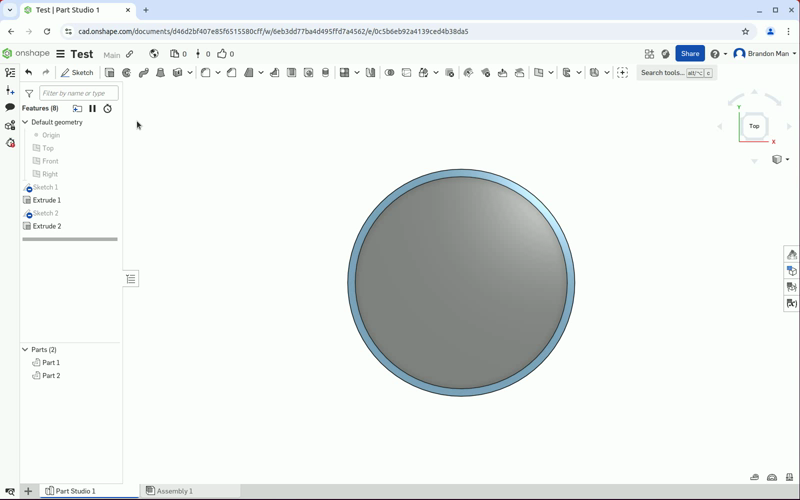
key(shift+h)
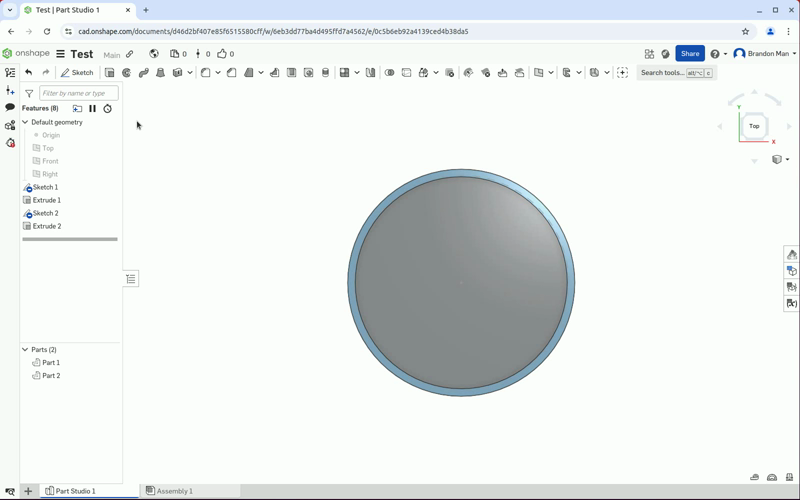
key(shift+h)
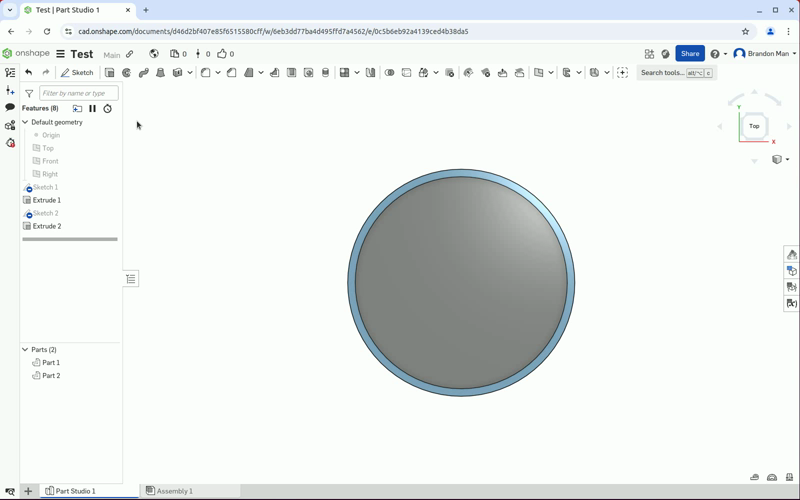
mouse_move(73, 189)
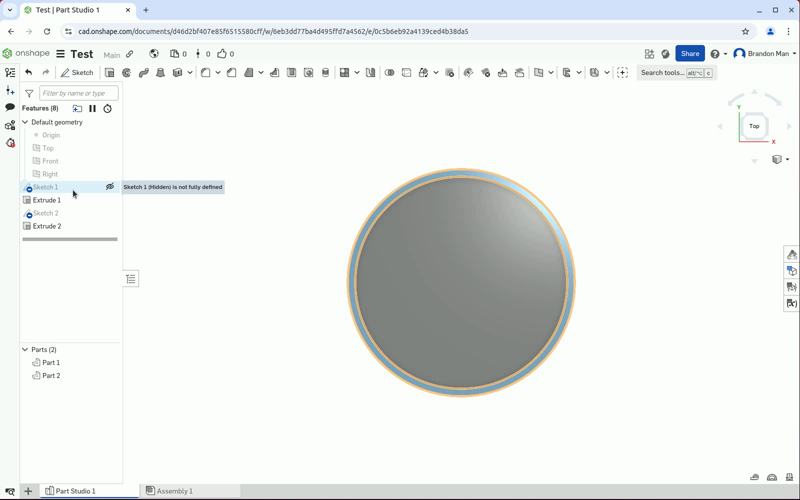
click(73, 189)
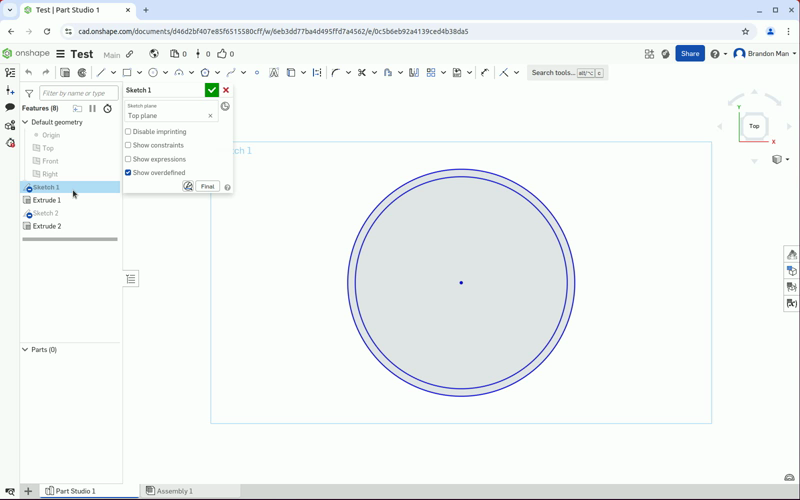
mouse_move(229, 92)
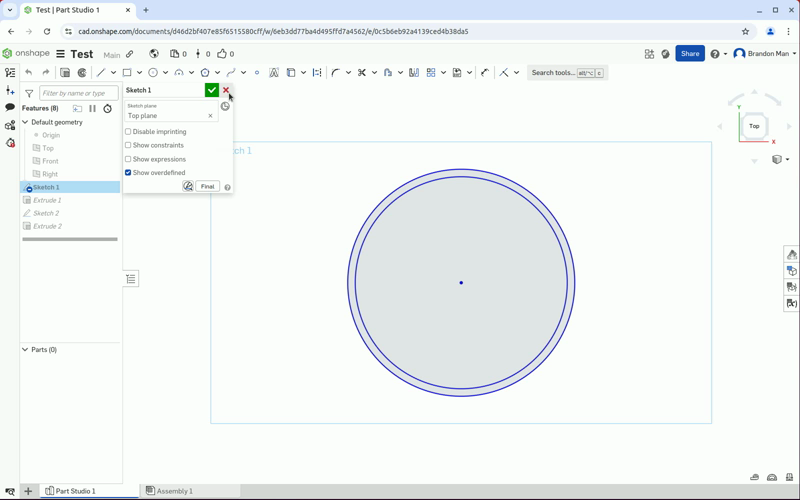
click(229, 92)
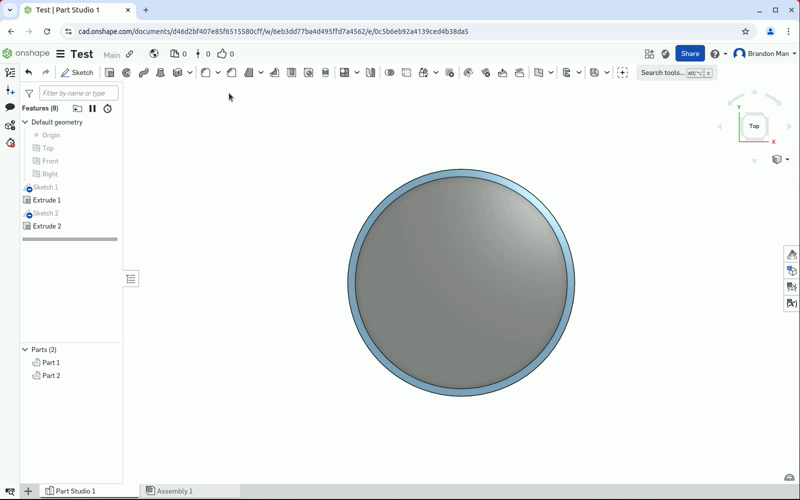
mouse_move(541, 75)
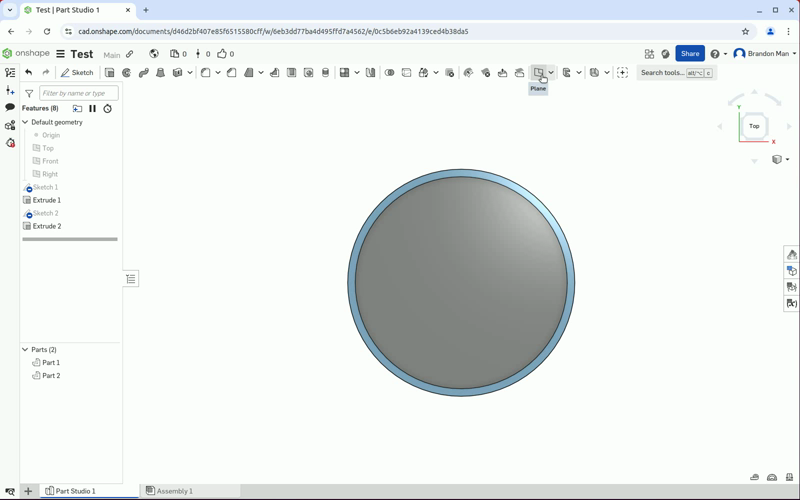
click(541, 75)
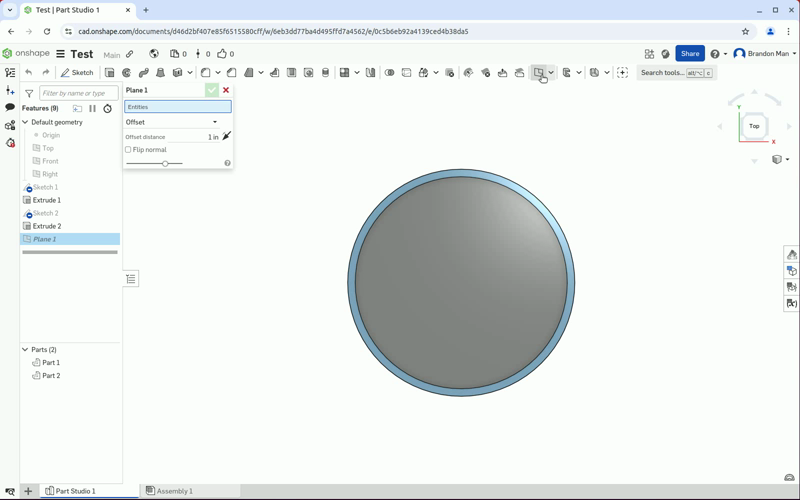
mouse_move(73, 150)
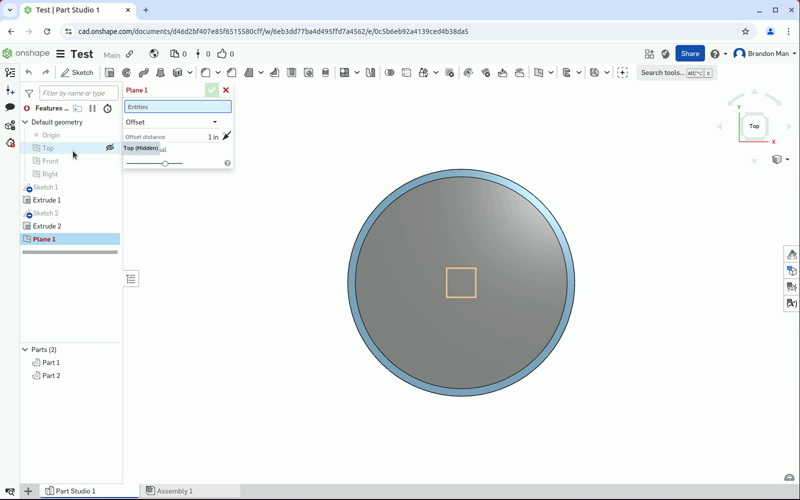
click(73, 150)
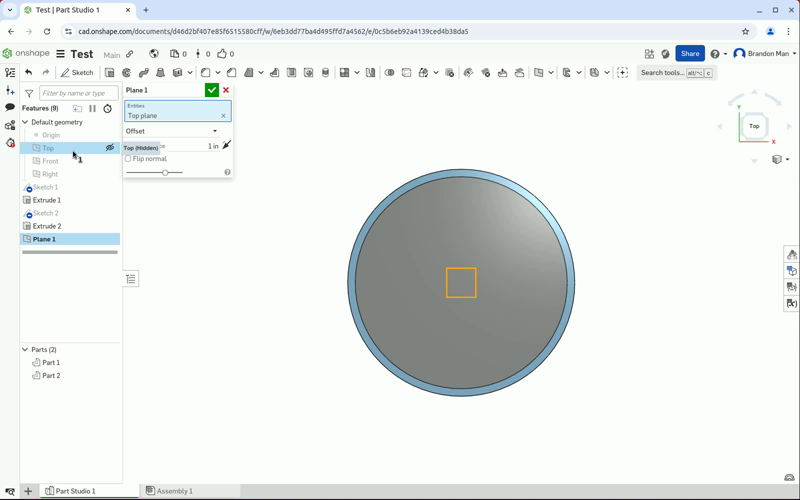
key(tab, 2)
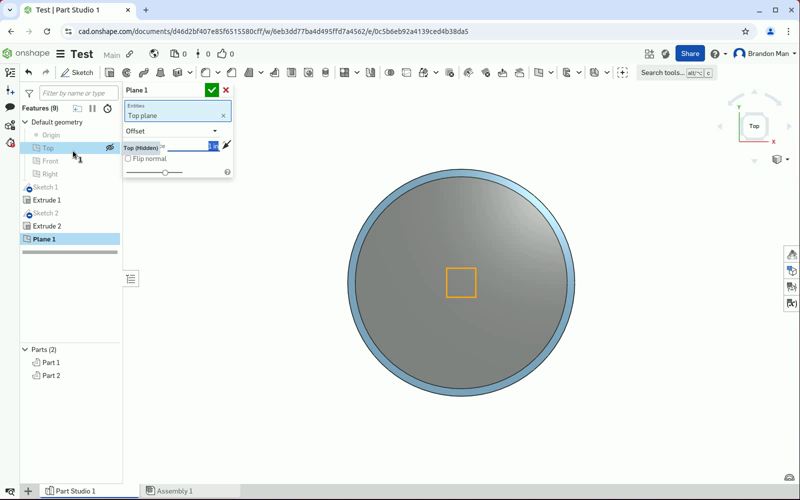
text(2.403)
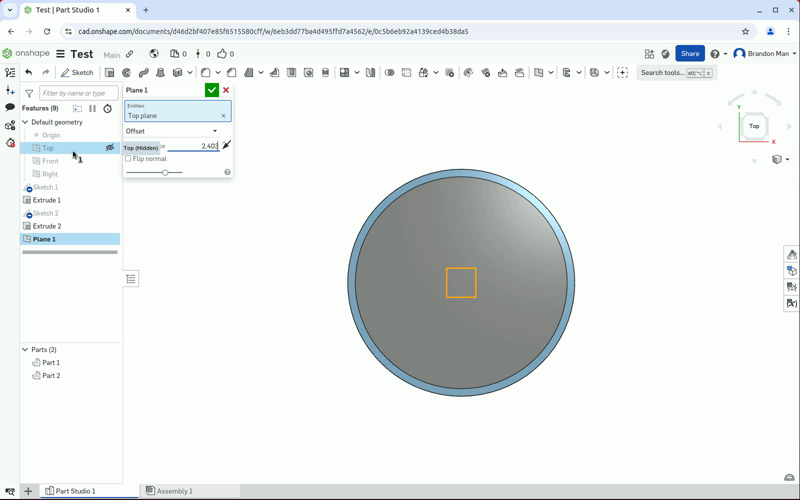
key(enter, 2)
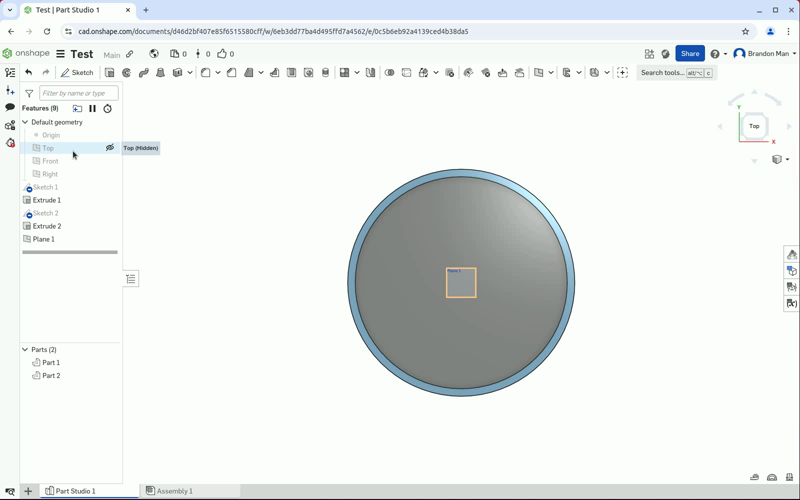
key(shift+s)
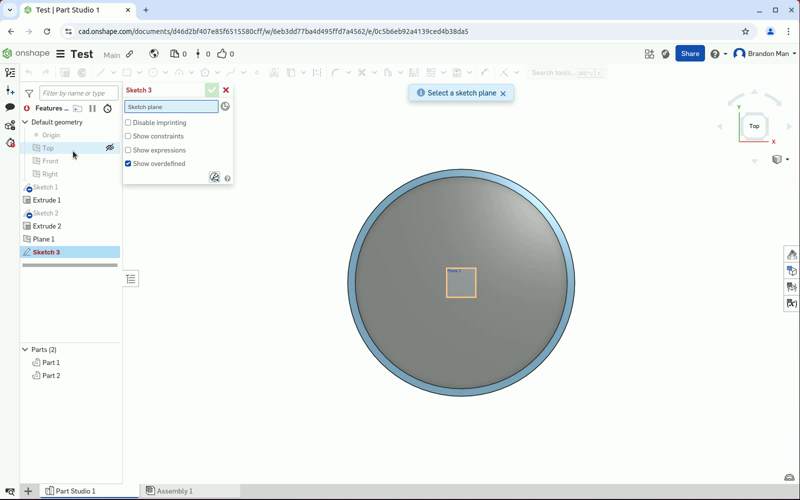
mouse_move(73, 241)
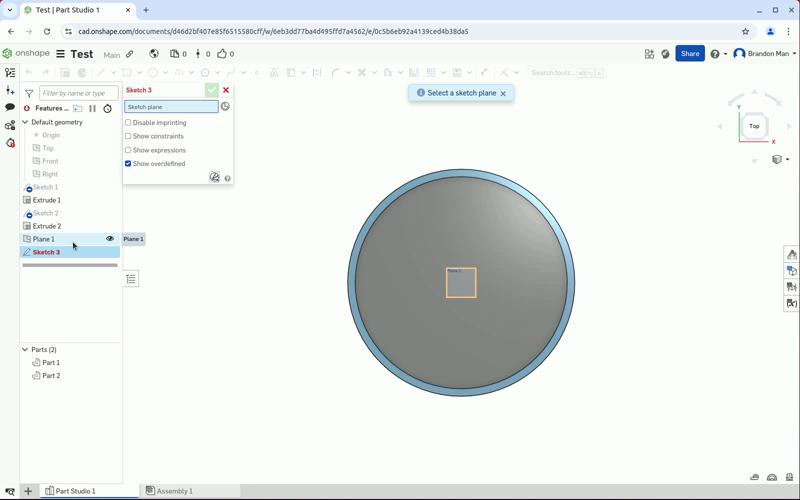
click(73, 241)
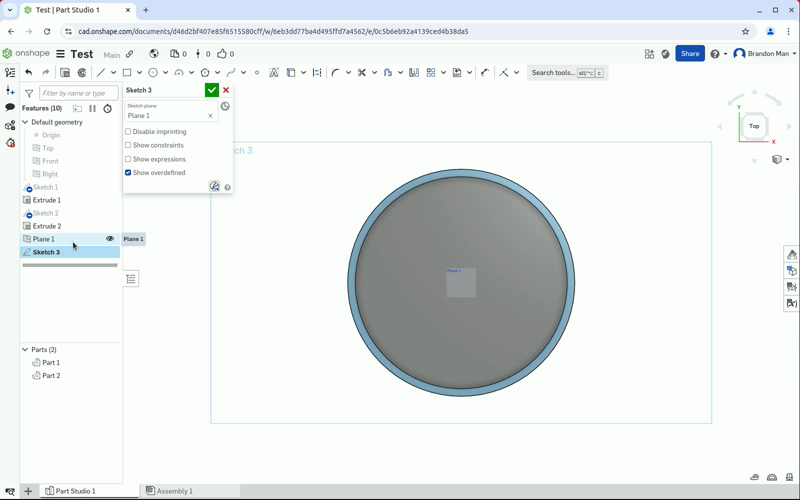
mouse_move(73, 352)
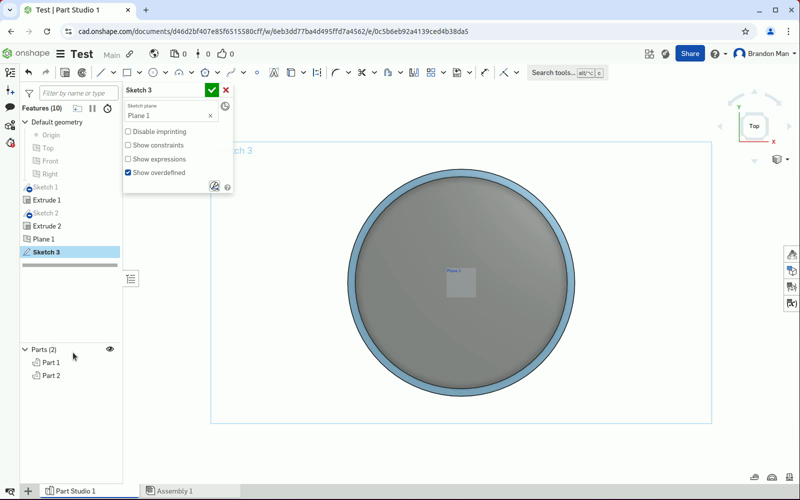
key(y)
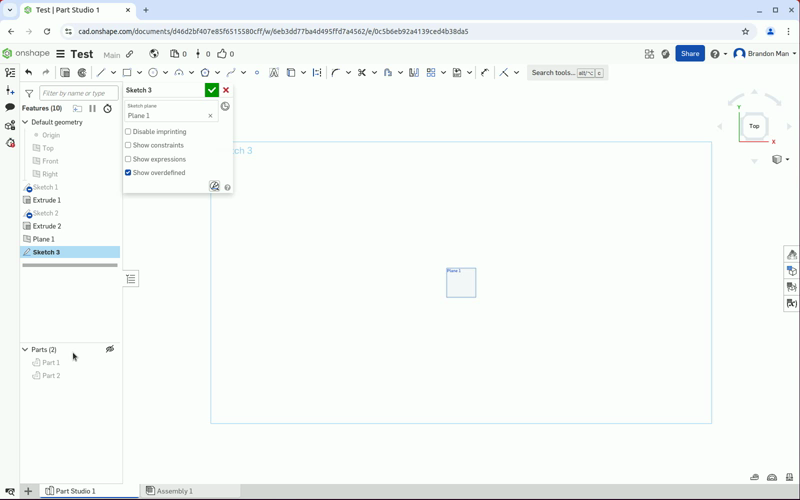
key(c)
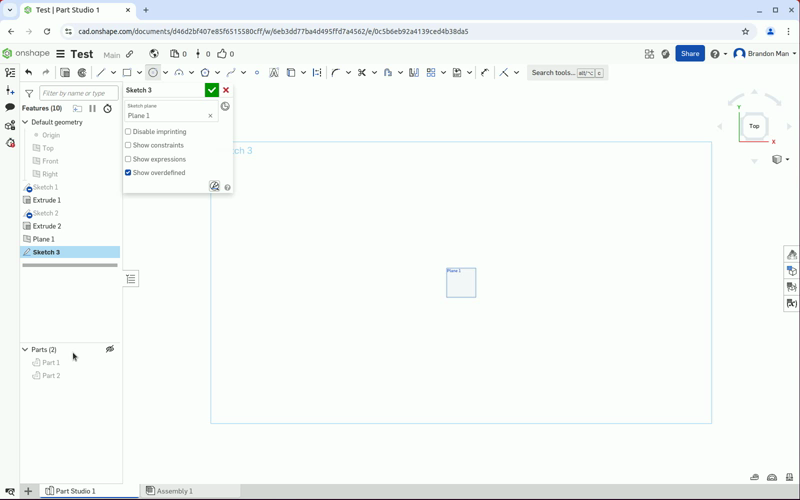
key_down(shift)
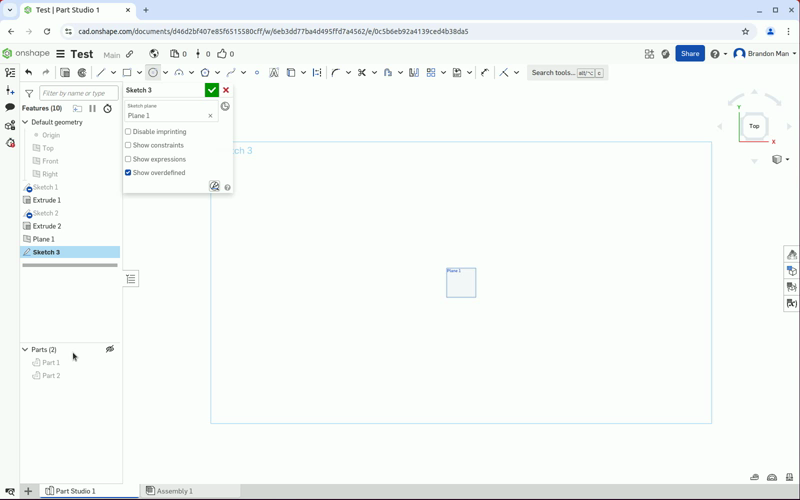
mouse_move(461, 282)
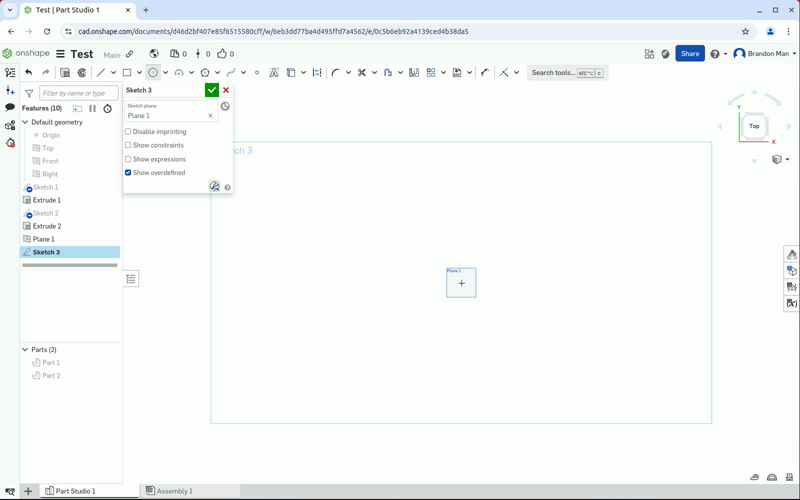
click(461, 282)
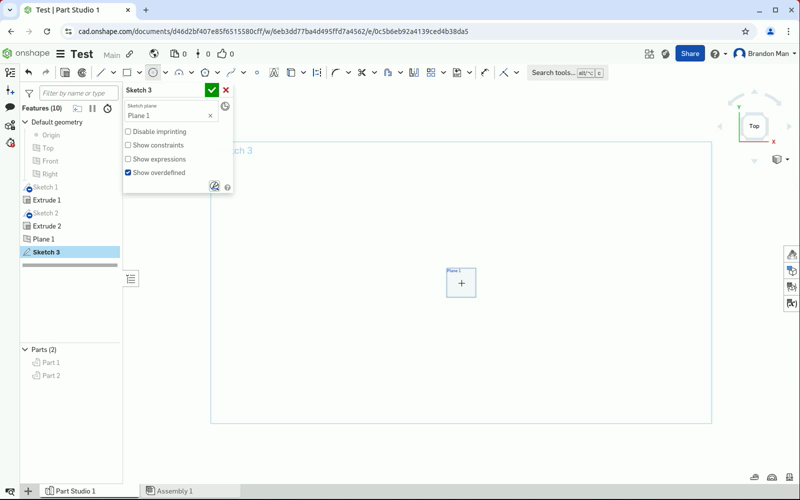
key_up(shift)
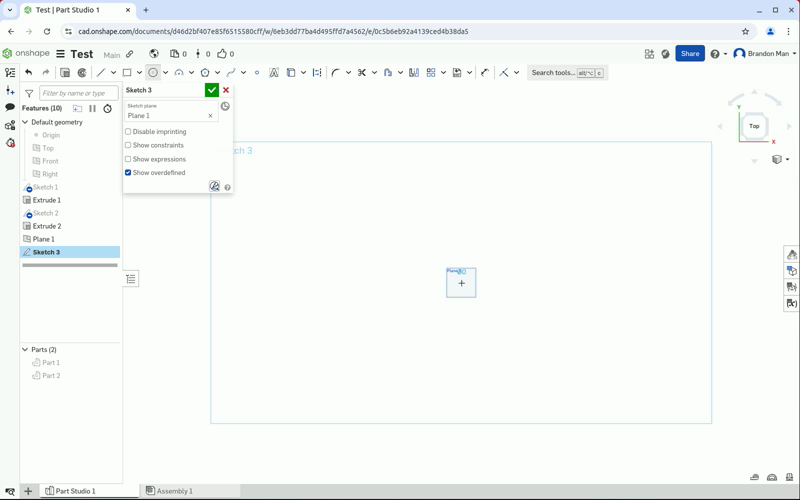
mouse_move(468, 282)
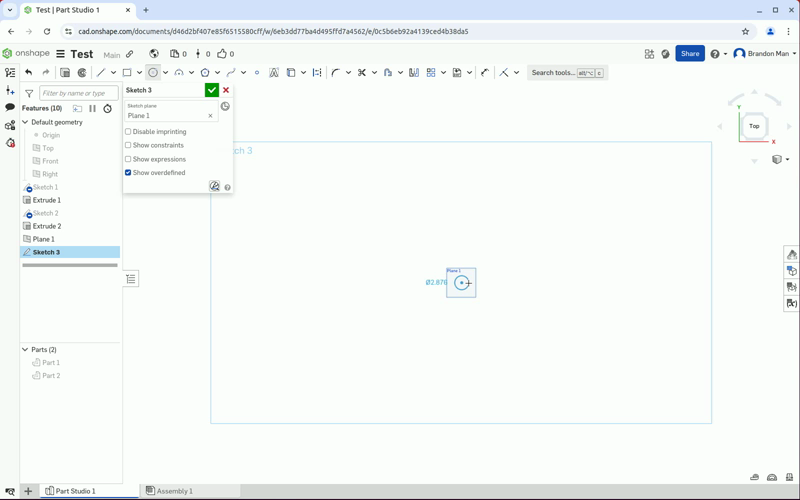
click(468, 282)
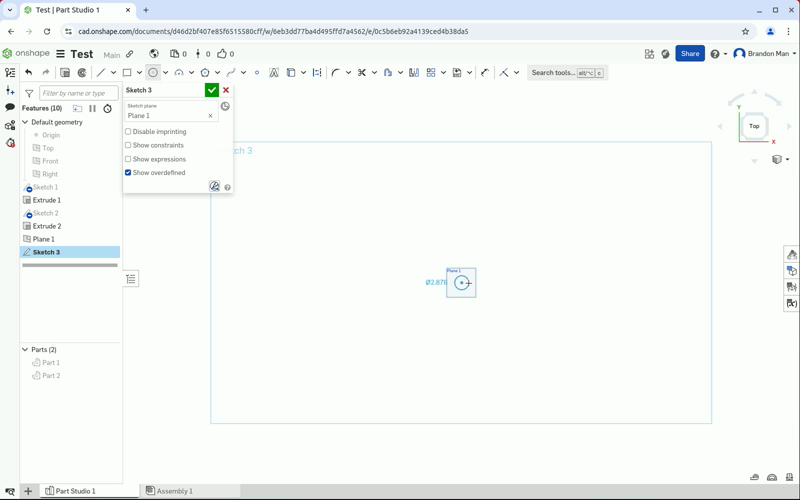
key(esc)
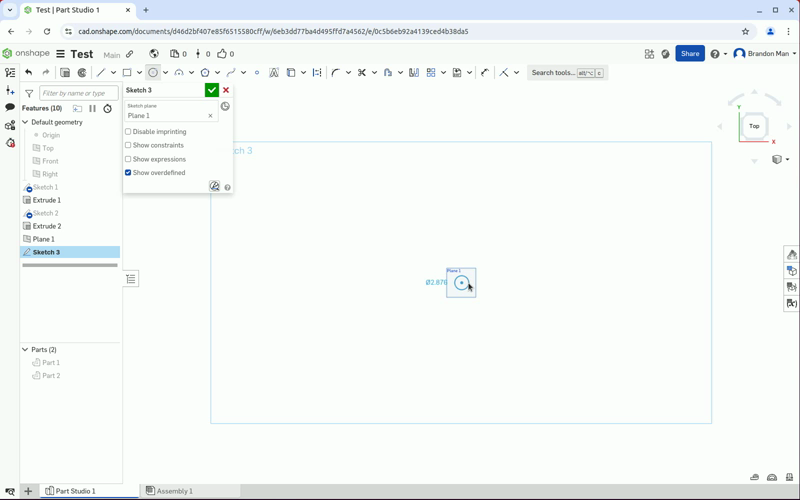
mouse_move(464, 282)
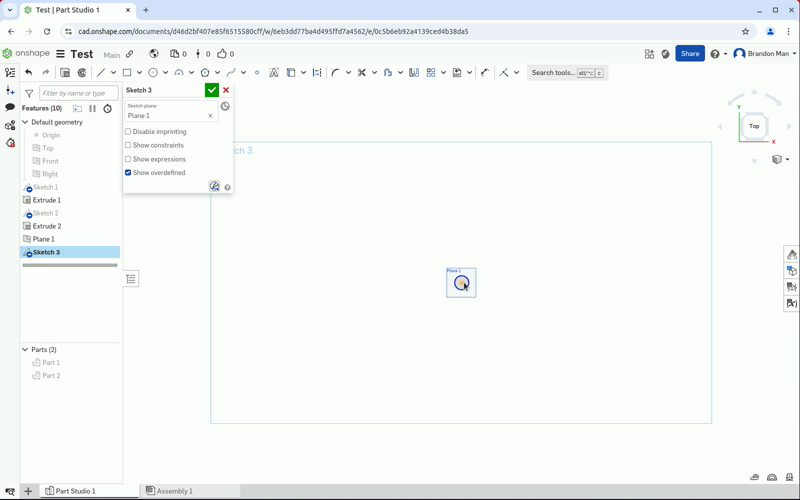
scroll(6)
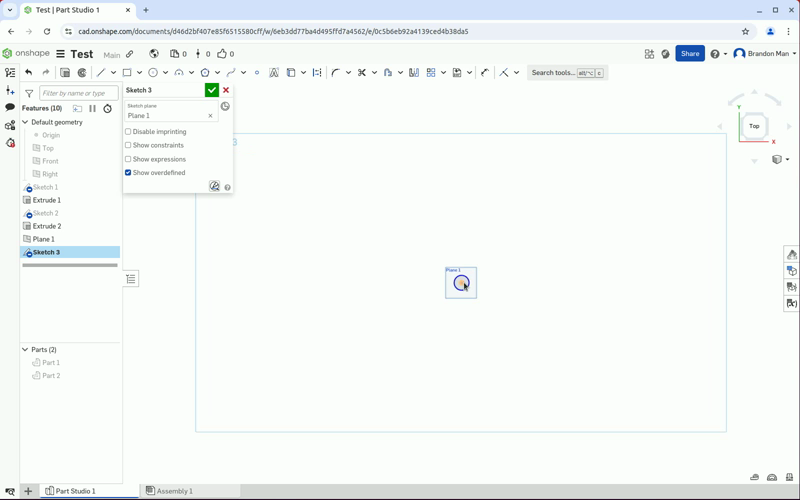
scroll(6)
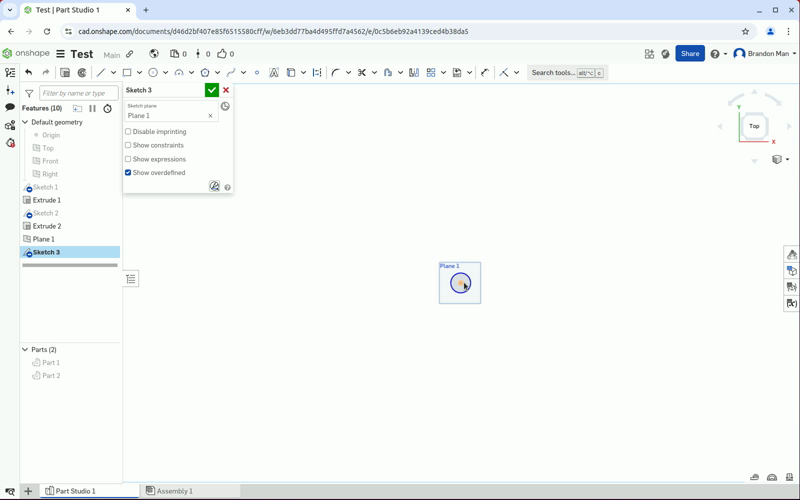
scroll(6)
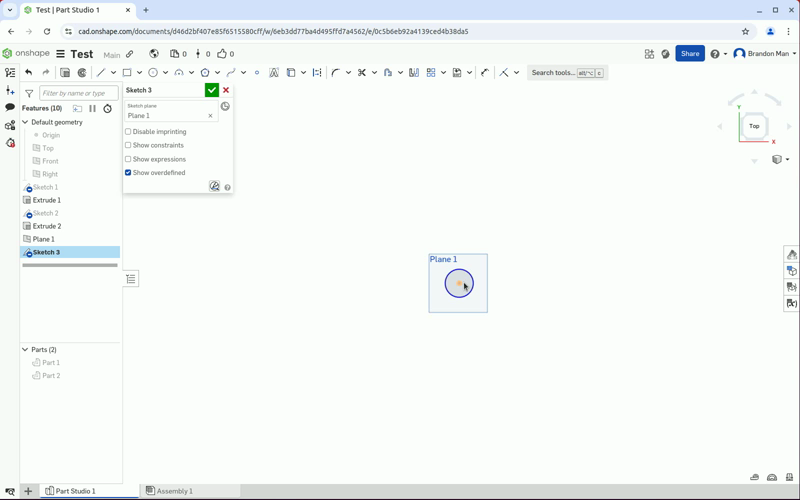
scroll(6)
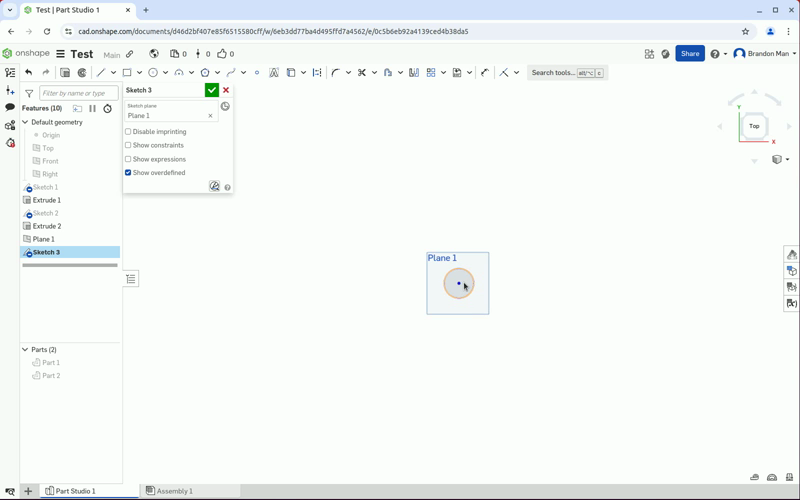
scroll(6)
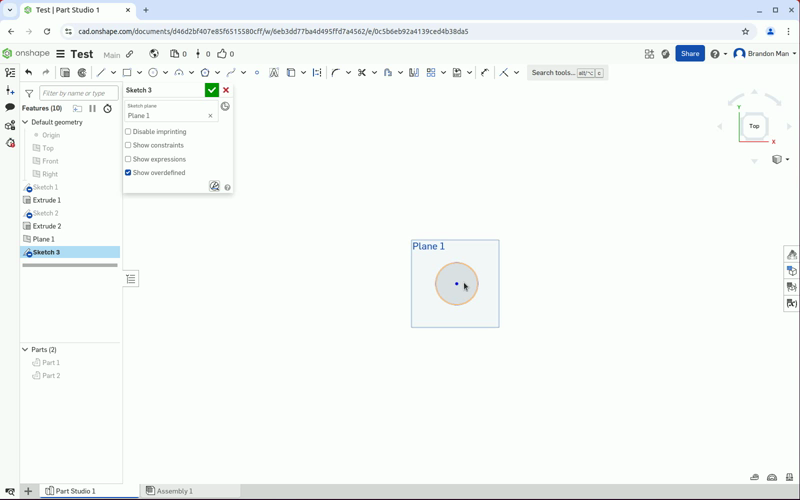
scroll(6)
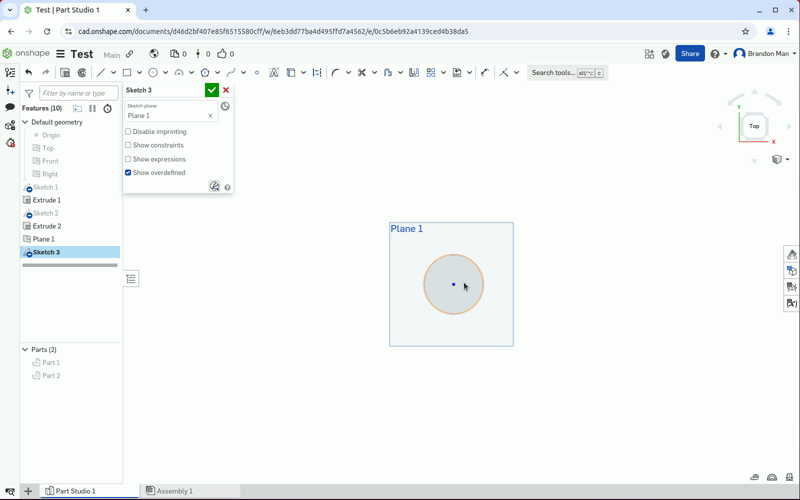
scroll(6)
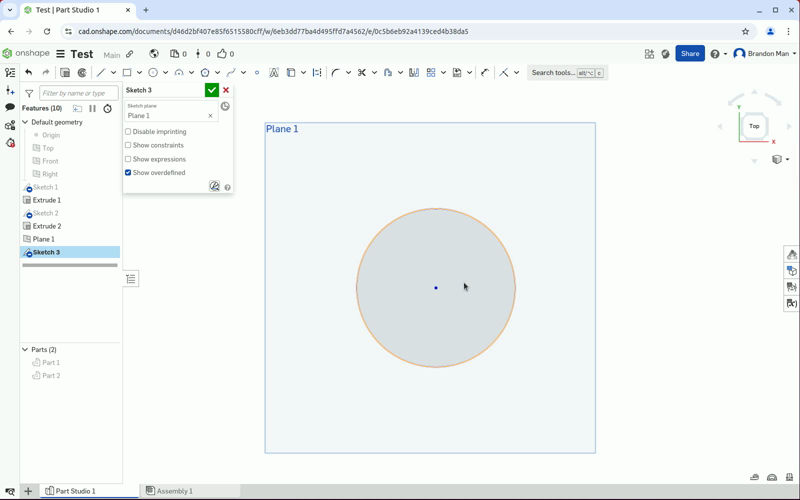
click(464, 282)
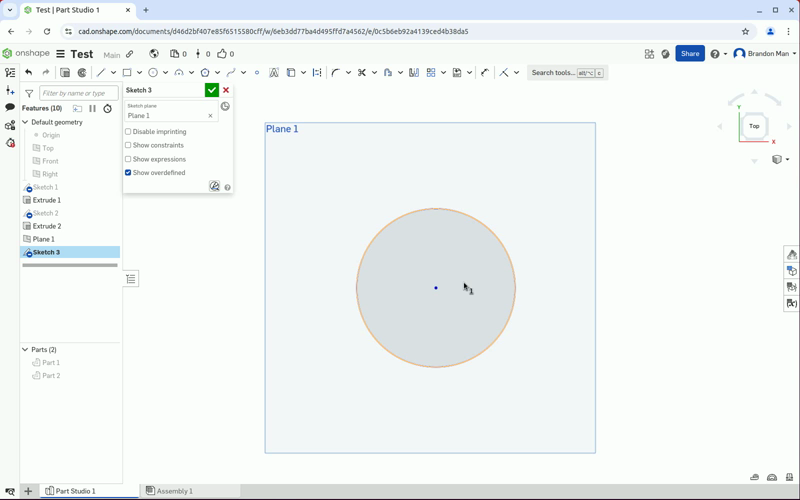
scroll(-6)
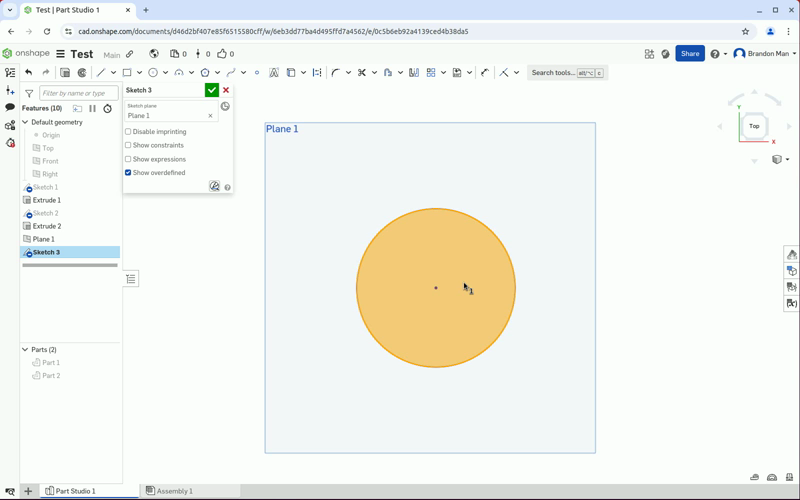
scroll(-6)
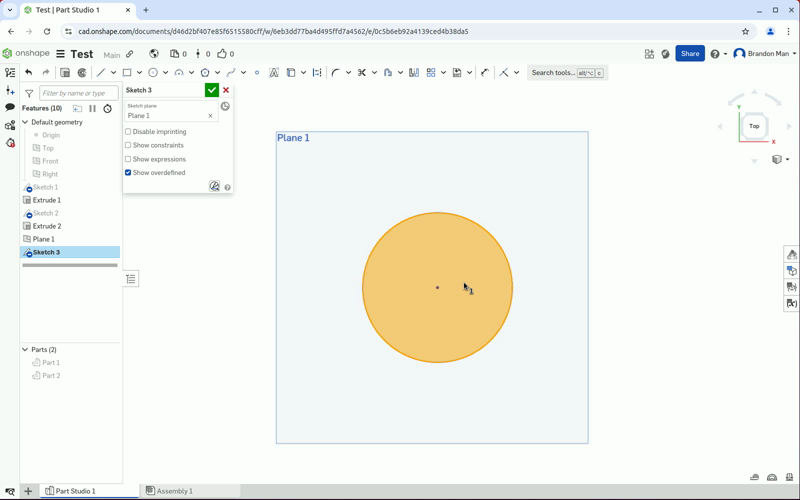
scroll(-6)
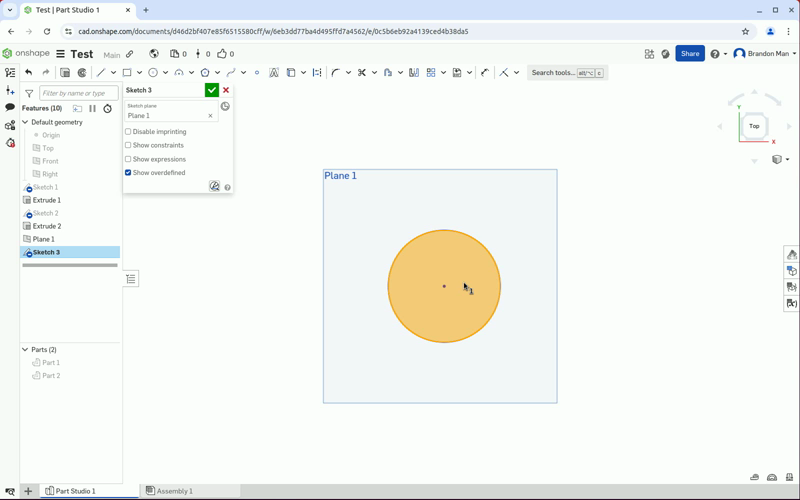
scroll(-6)
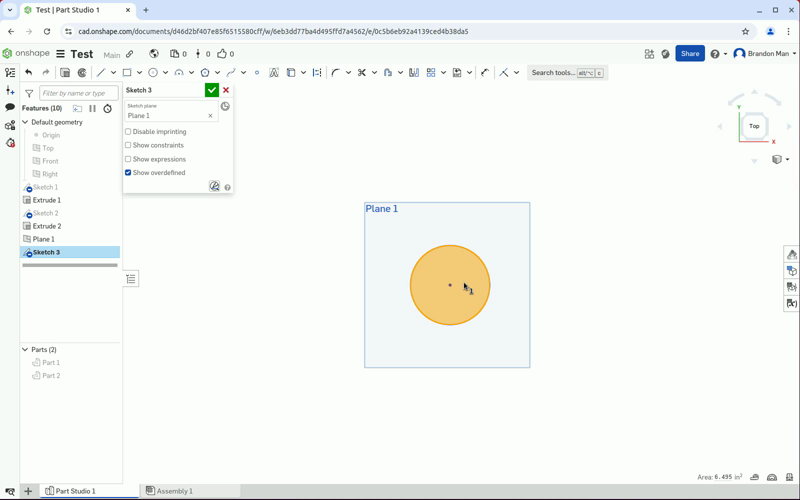
scroll(-6)
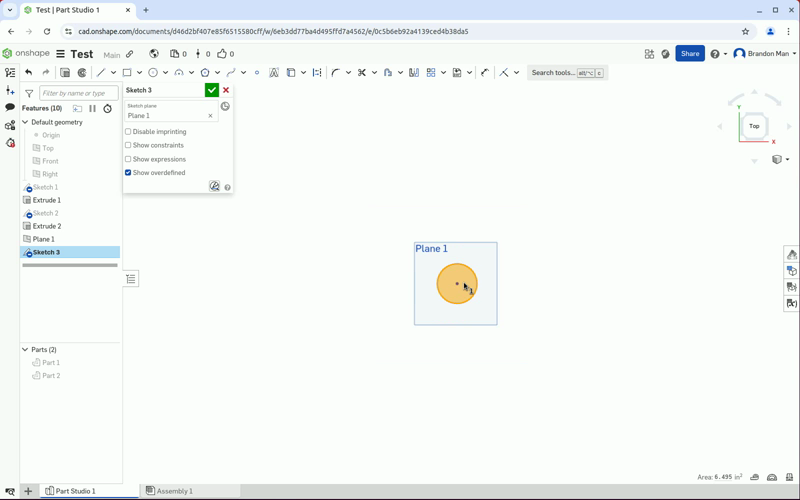
scroll(-6)
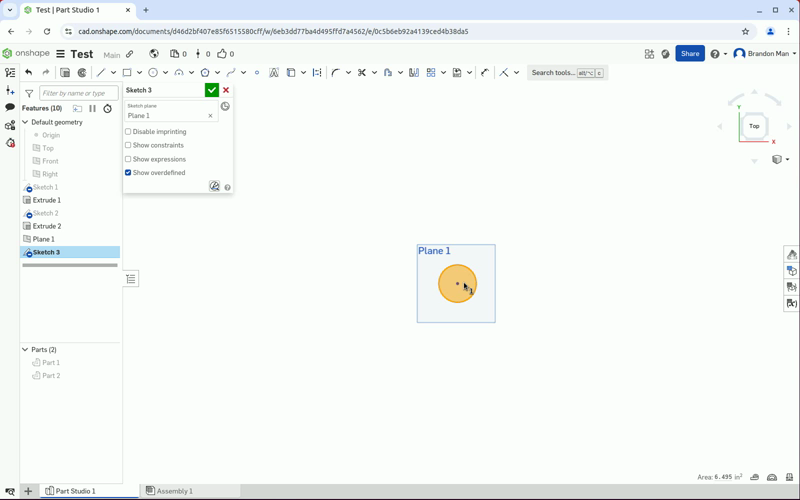
scroll(-6)
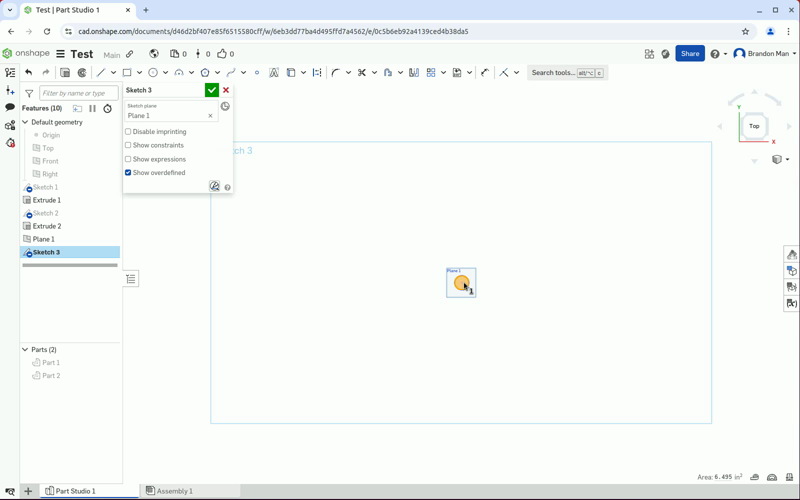
mouse_move(73, 352)
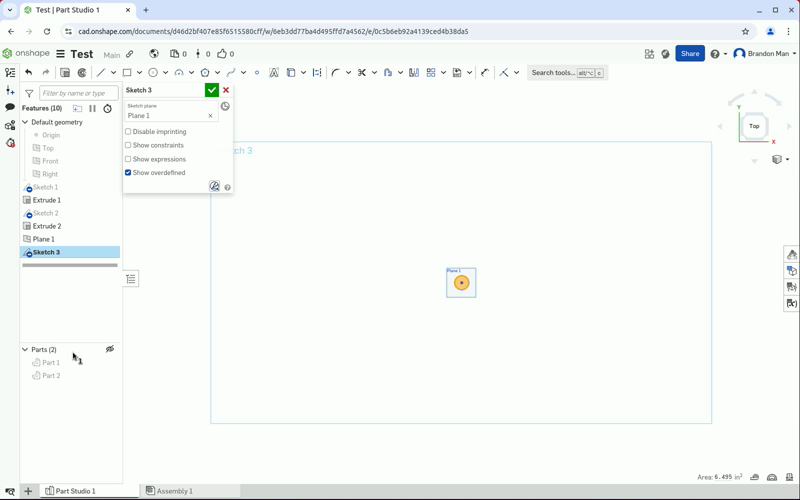
key(shift+y)
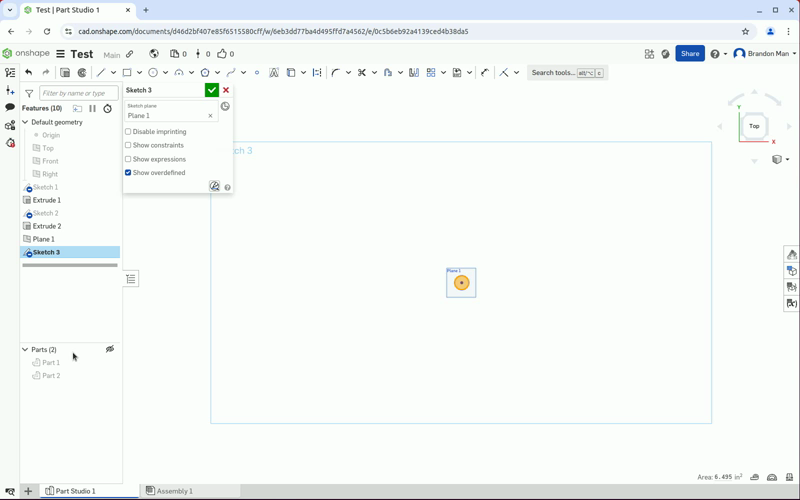
key(shift+e)
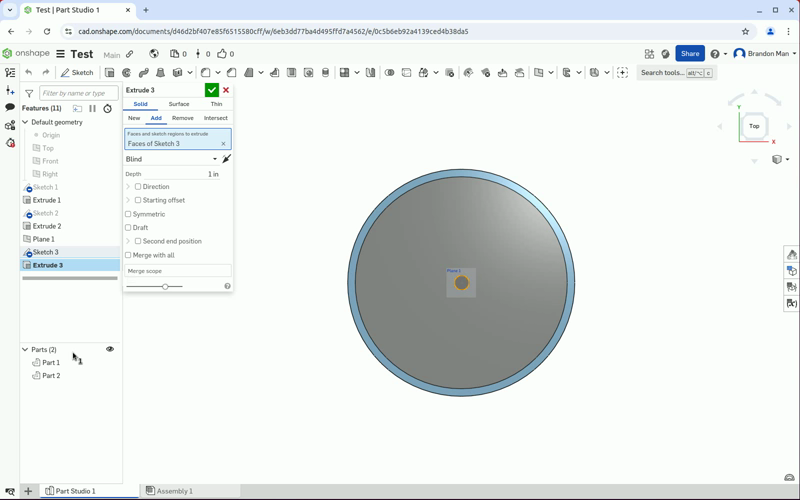
mouse_move(143, 106)
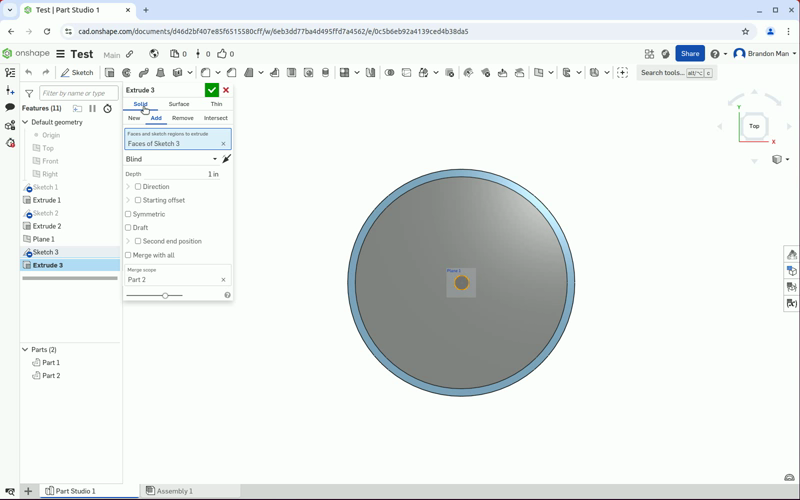
click(143, 106)
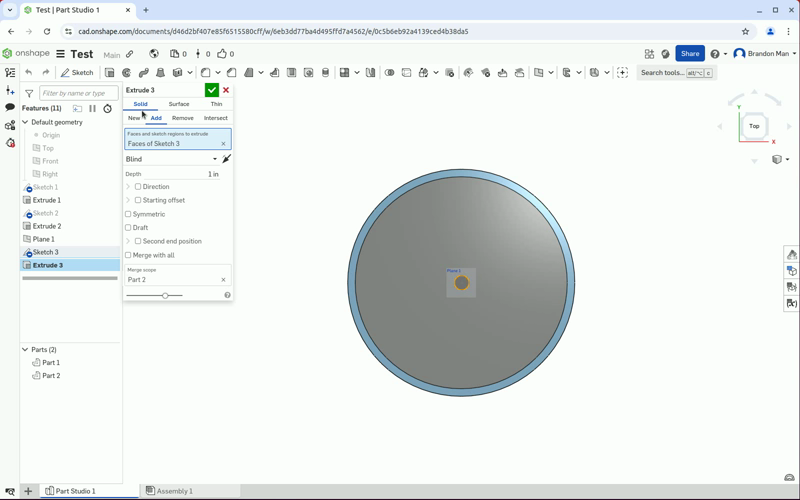
mouse_move(137, 120)
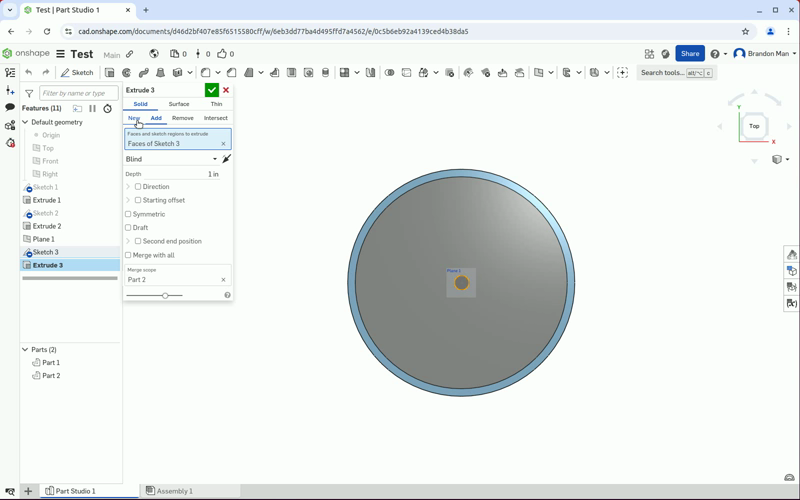
click(137, 120)
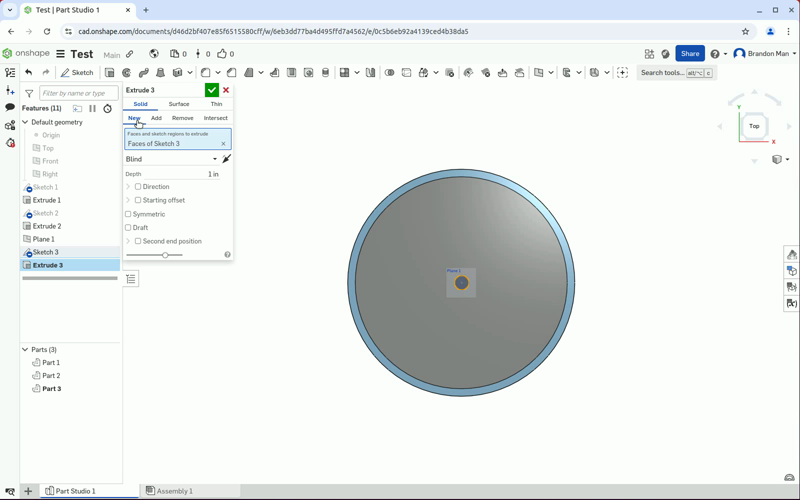
key(tab, 4)
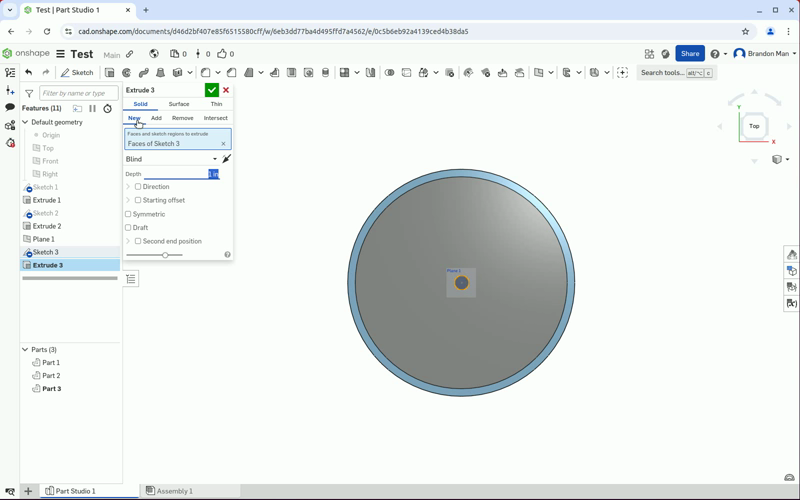
text(4.092)
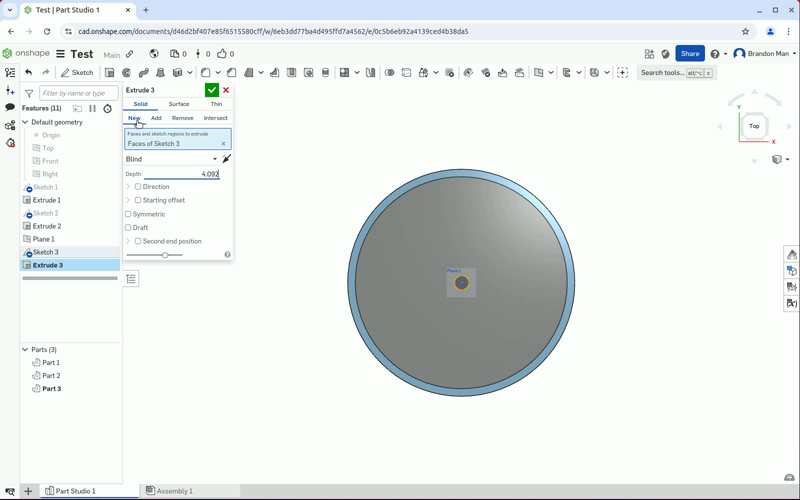
key(enter)
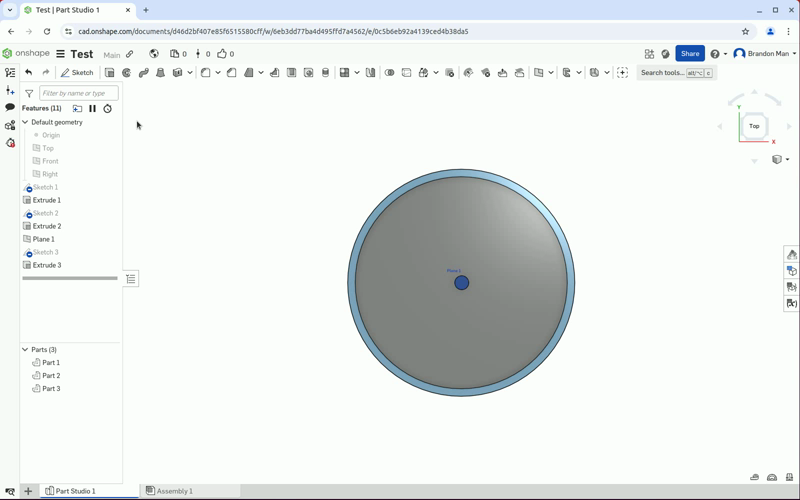
key(shift+h)
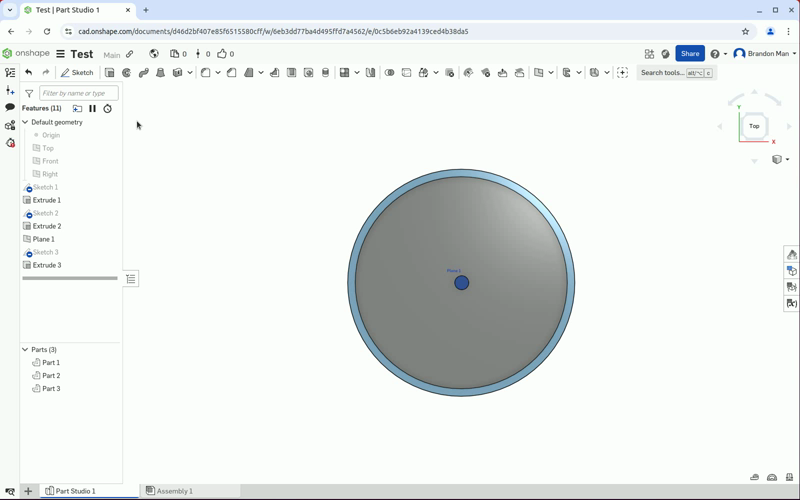
key(shift+h)
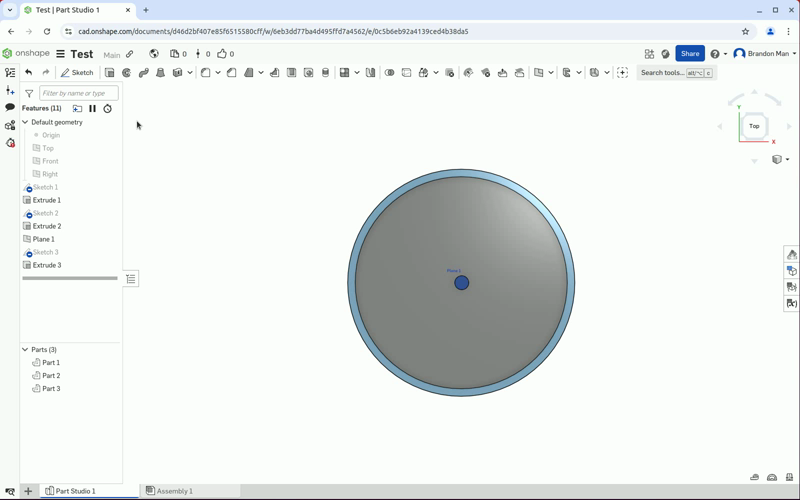
mouse_move(73, 189)
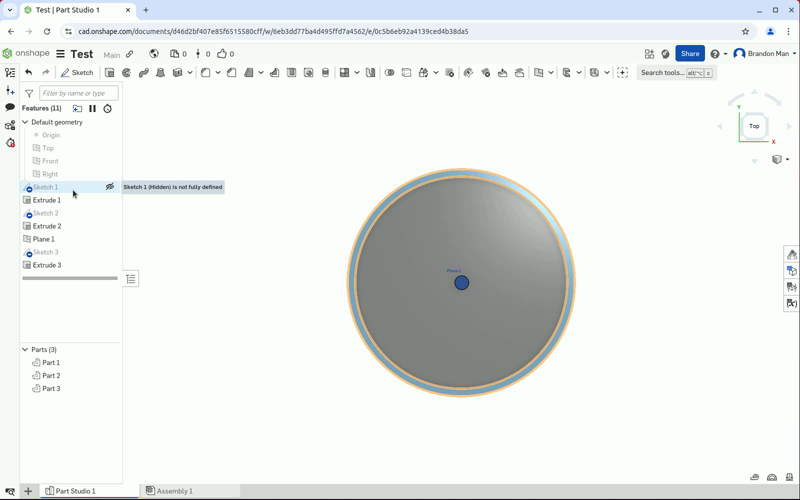
click(73, 189)
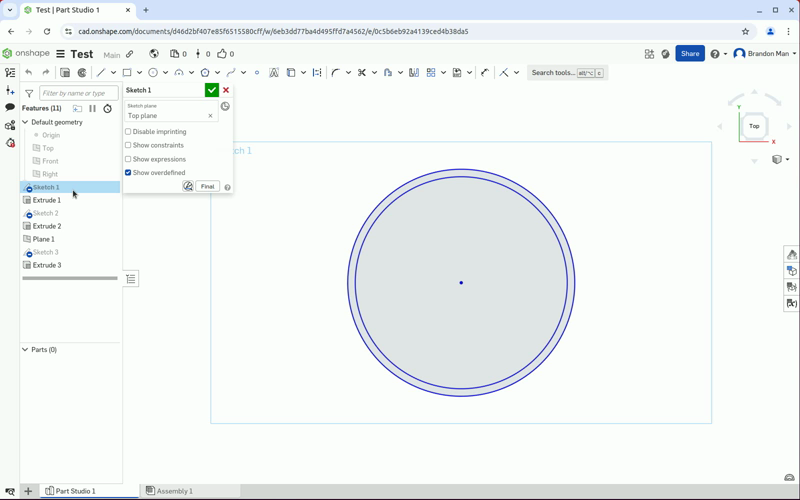
mouse_move(229, 92)
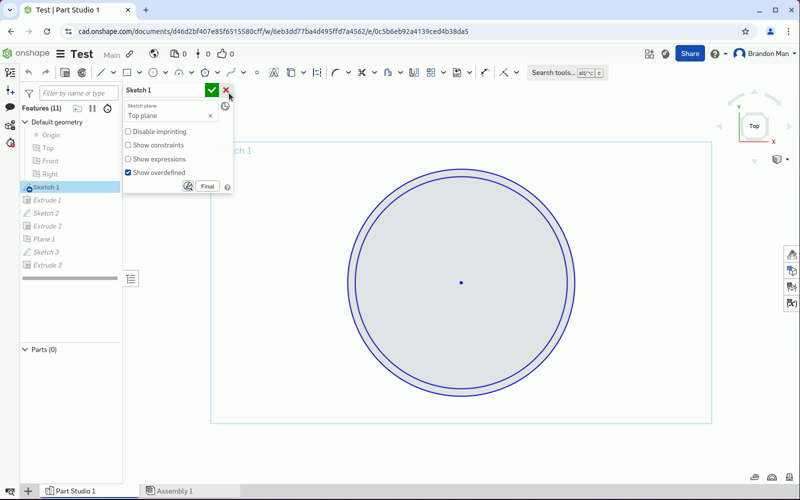
click(229, 92)
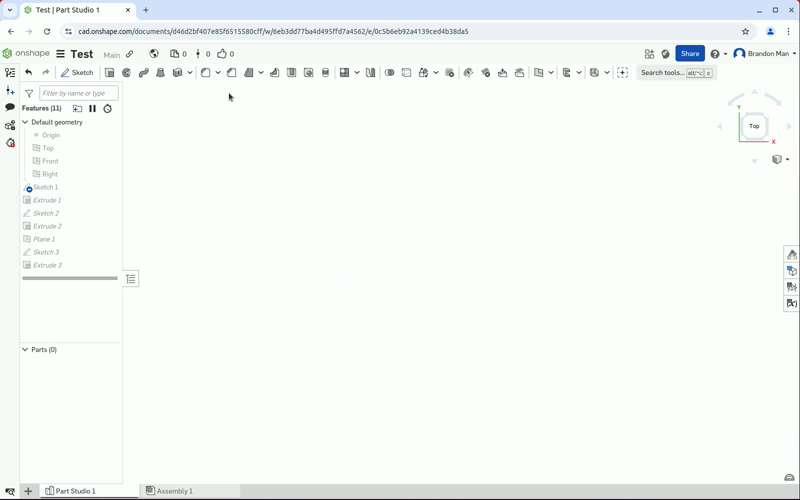
key(shift+s)
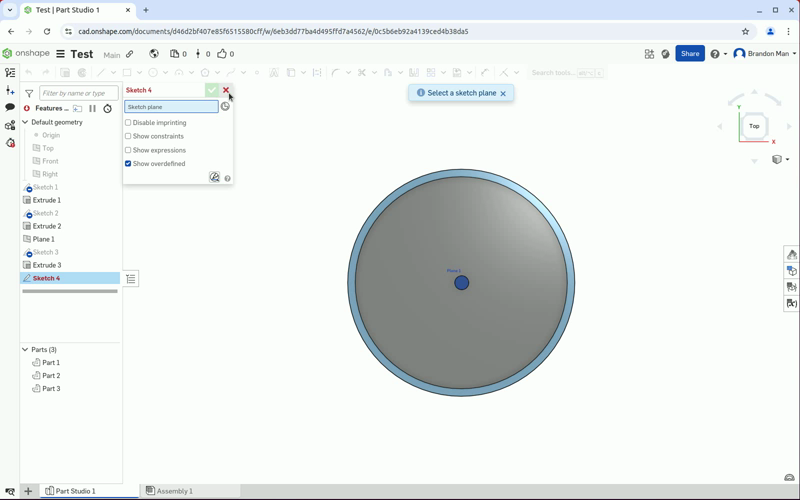
mouse_move(73, 241)
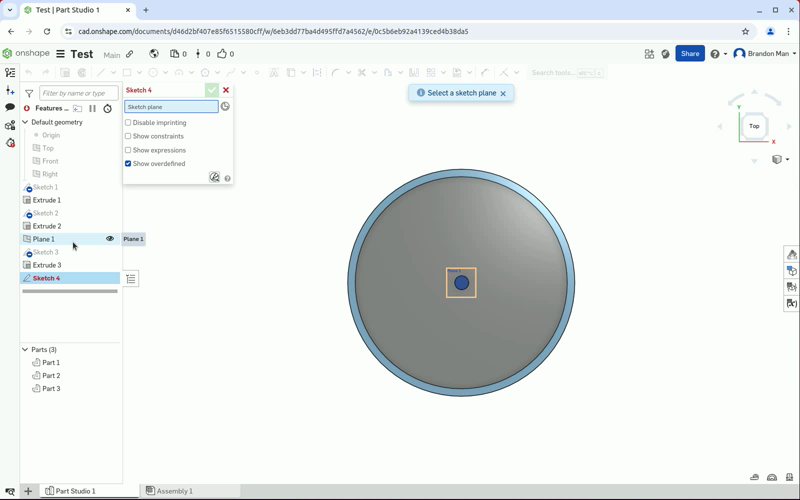
click(73, 241)
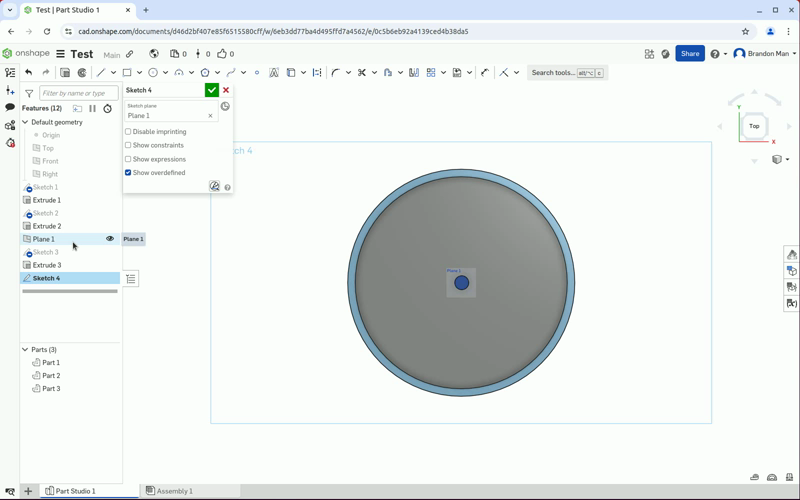
mouse_move(73, 352)
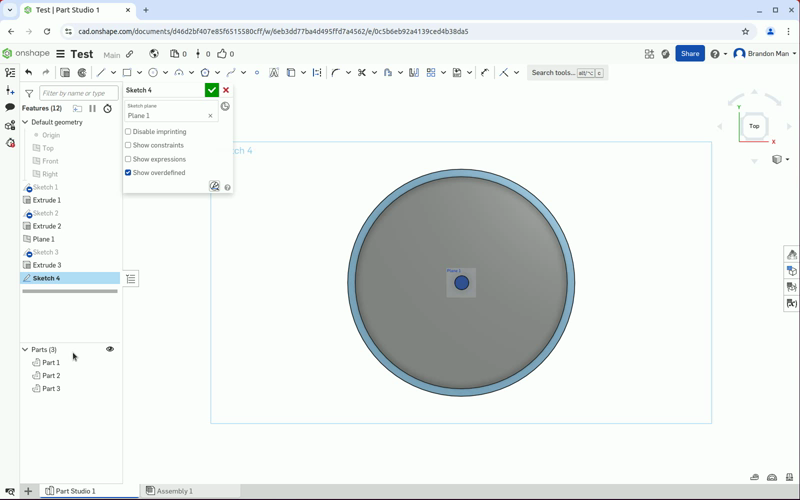
key(y)
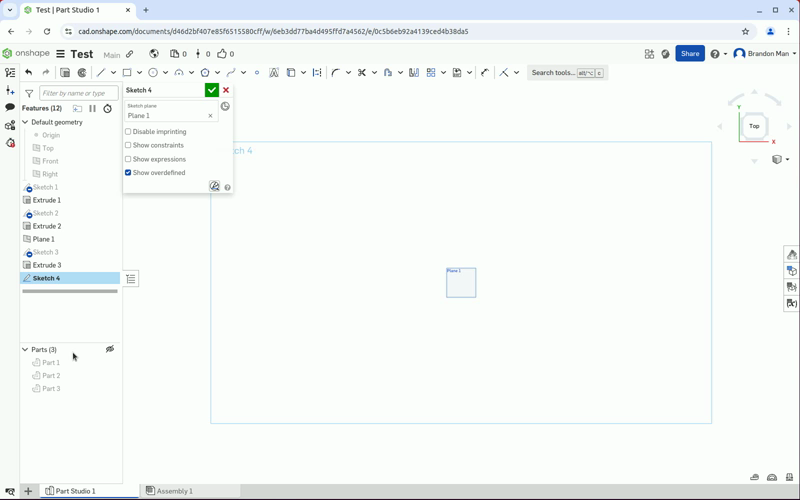
key(c)
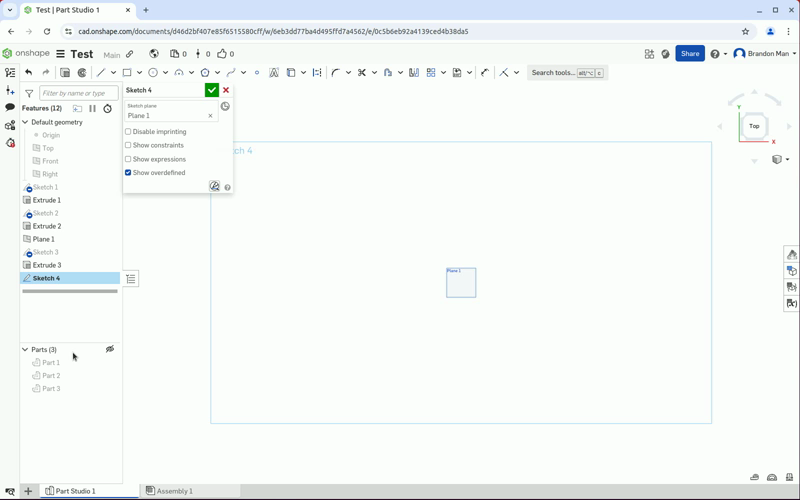
key_down(shift)
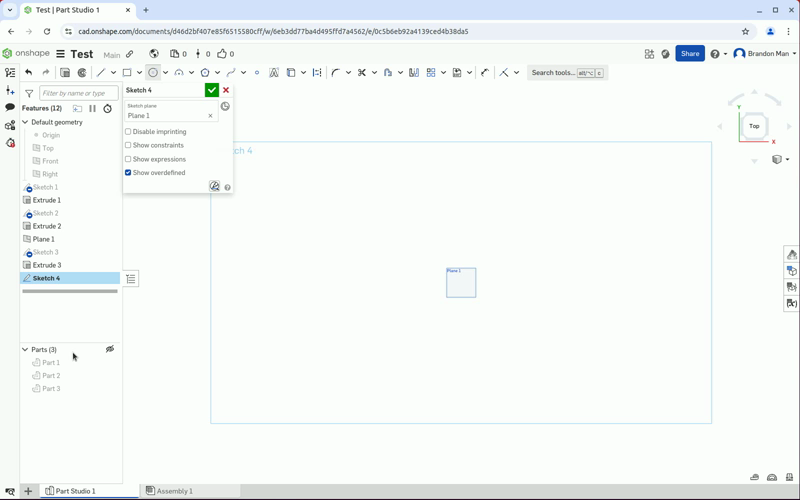
mouse_move(391, 282)
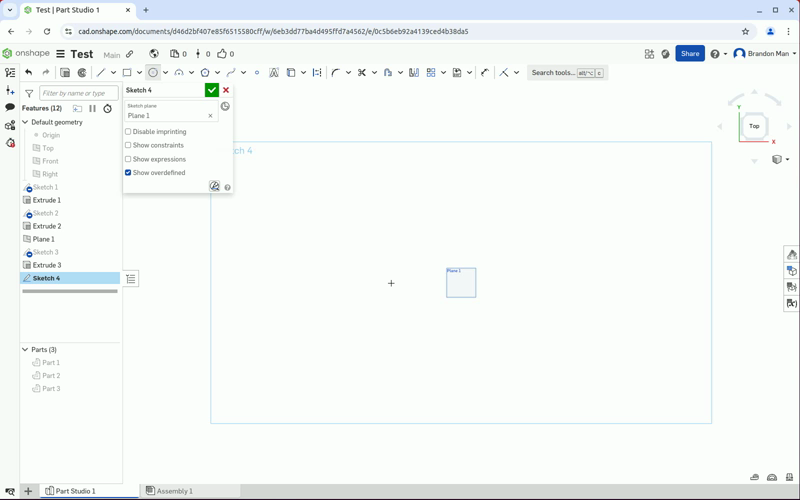
click(391, 282)
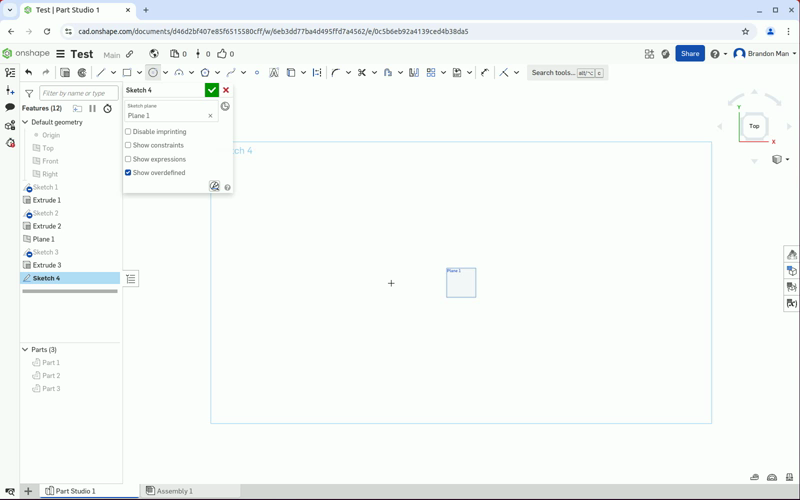
key_up(shift)
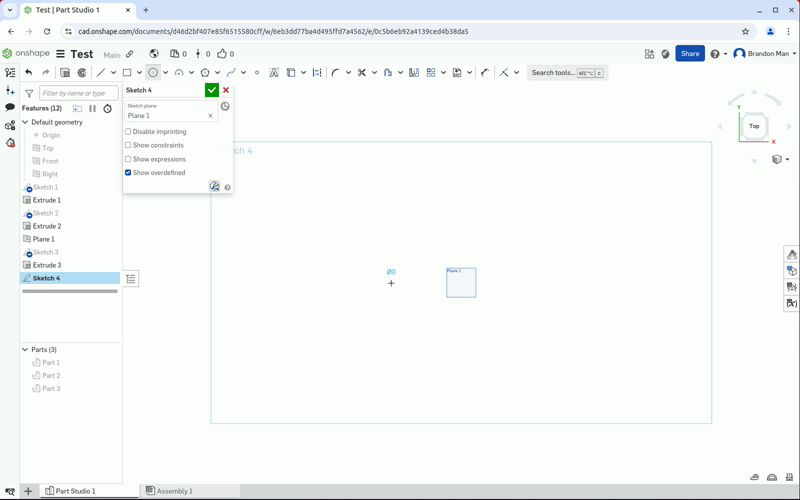
mouse_move(398, 282)
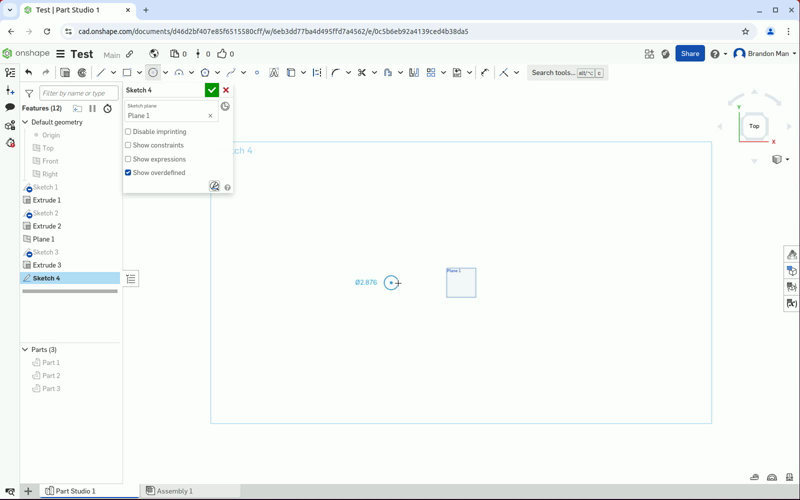
click(398, 282)
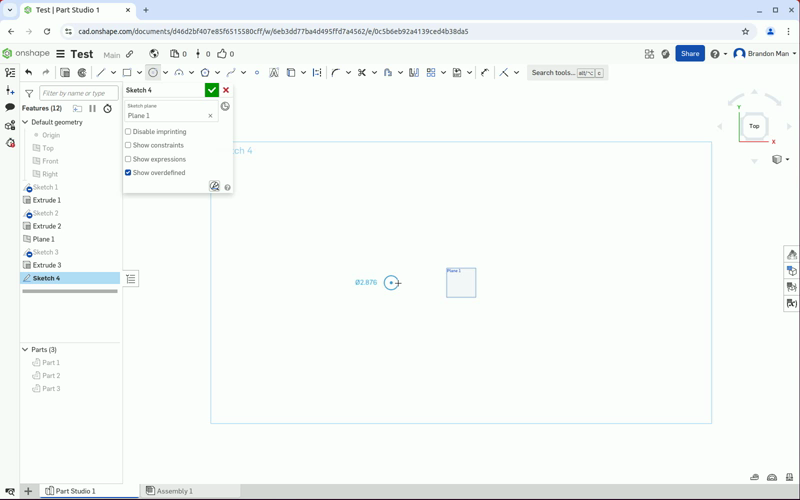
key(esc)
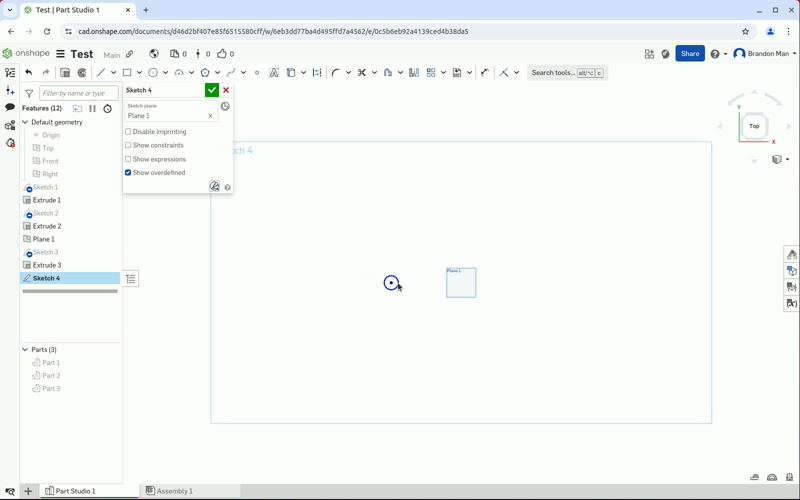
mouse_move(393, 282)
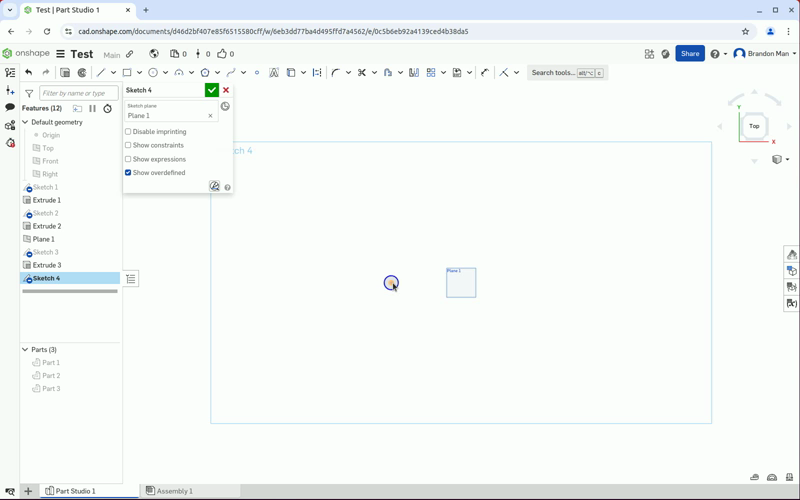
scroll(6)
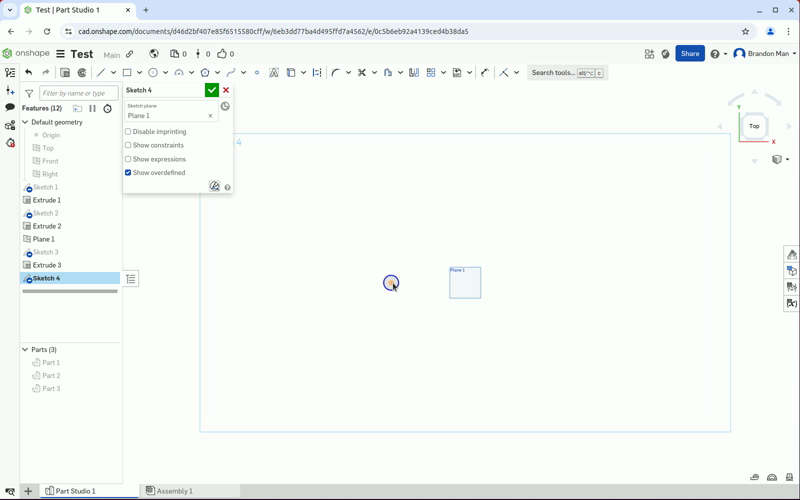
scroll(6)
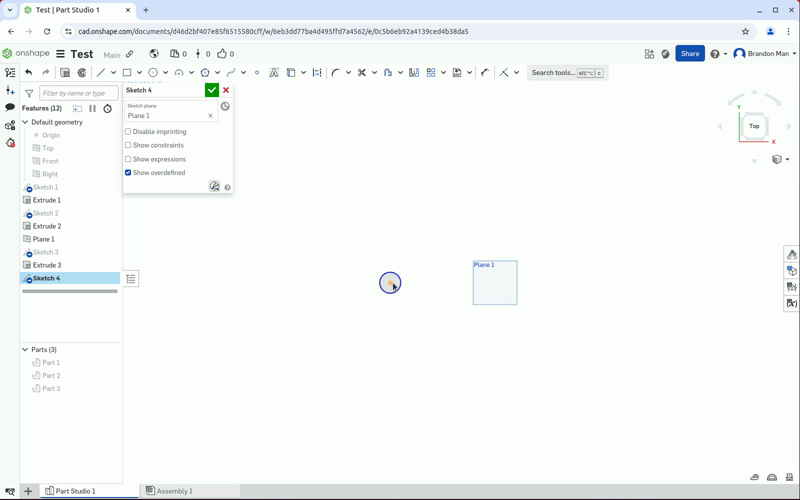
scroll(6)
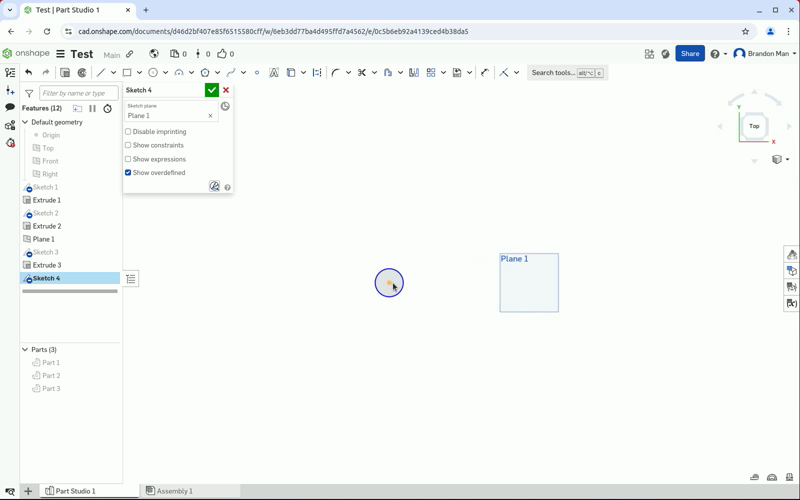
scroll(6)
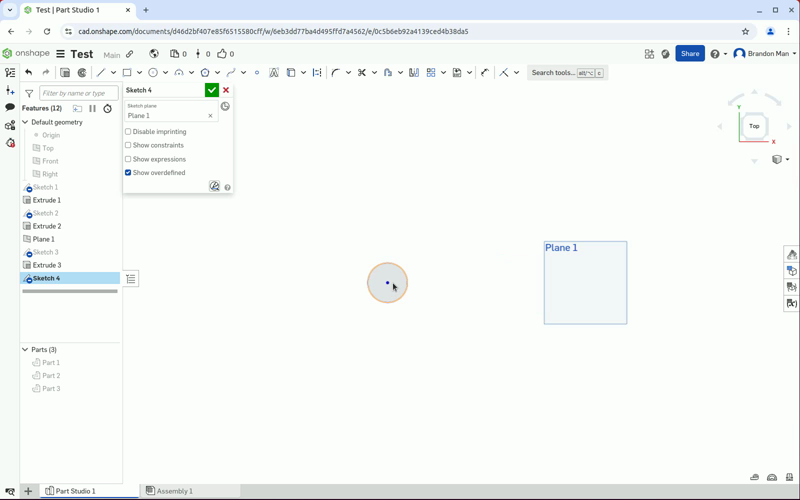
scroll(6)
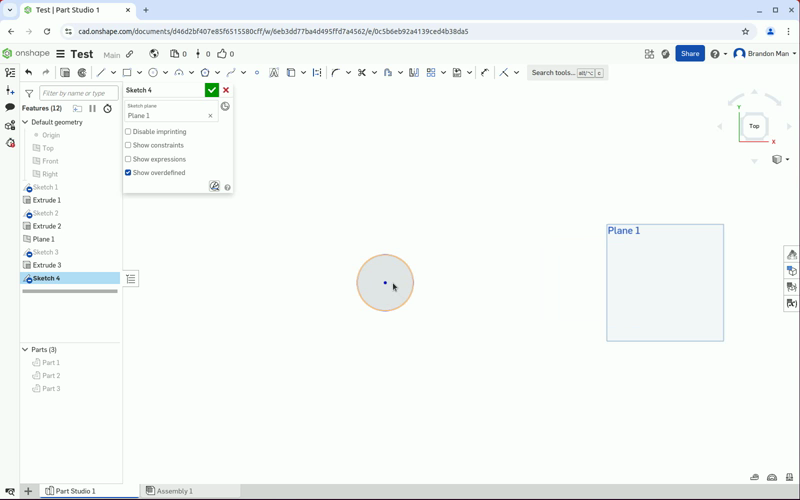
scroll(6)
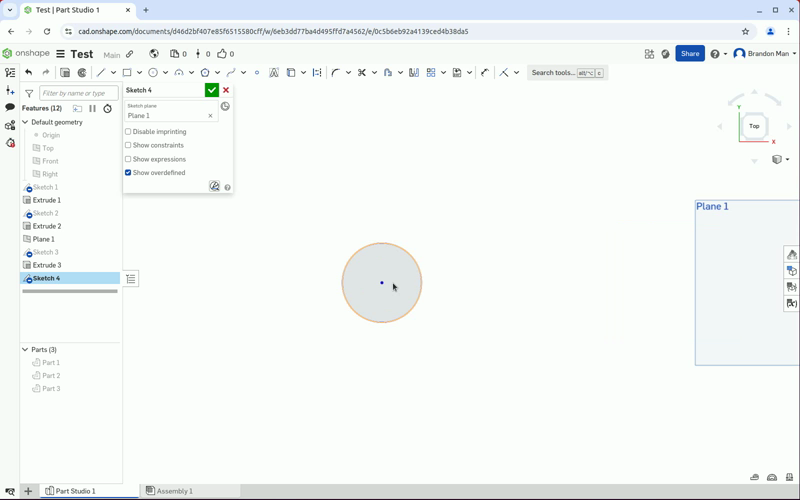
scroll(6)
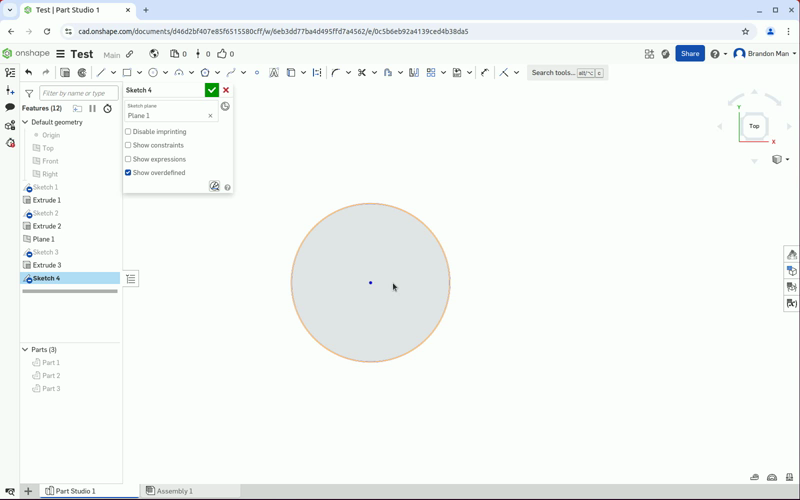
click(393, 282)
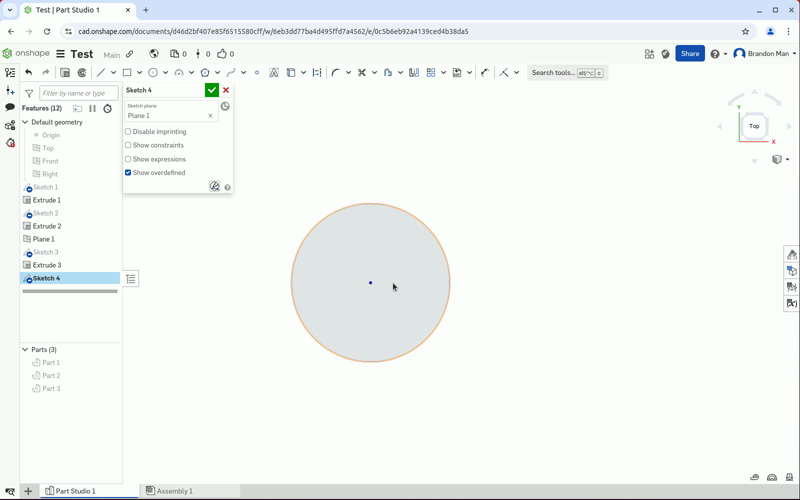
scroll(-6)
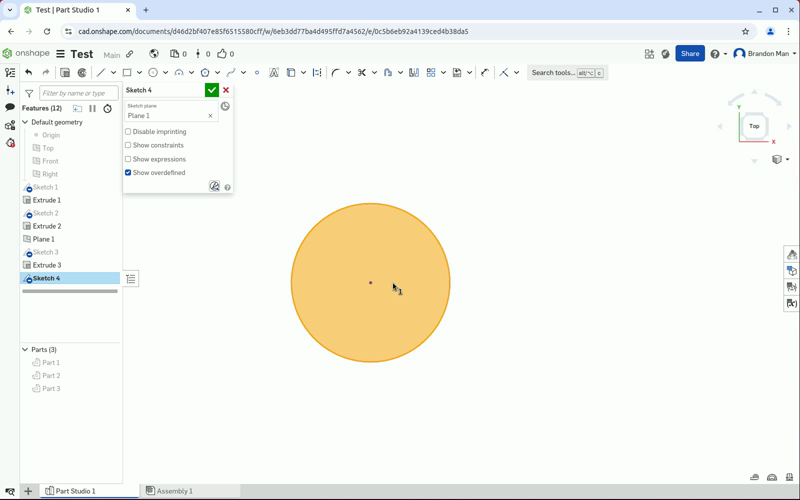
scroll(-6)
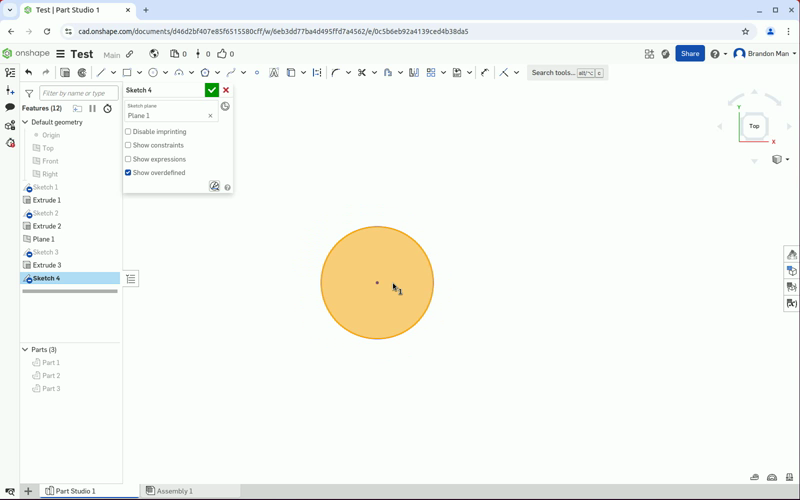
scroll(-6)
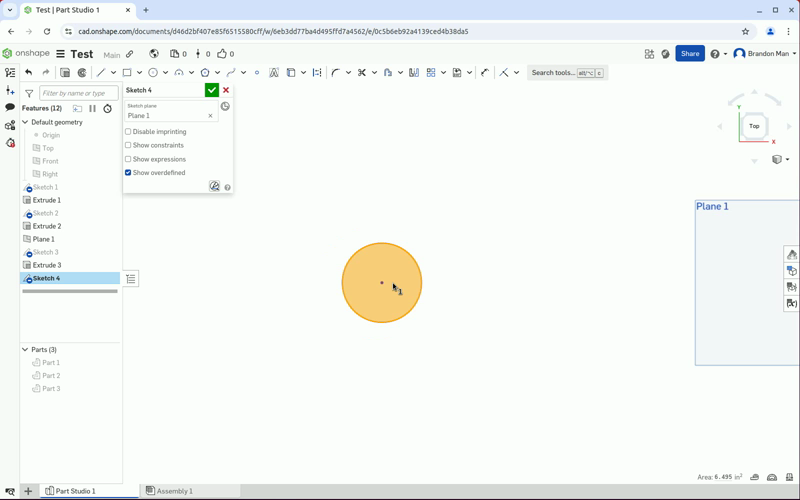
scroll(-6)
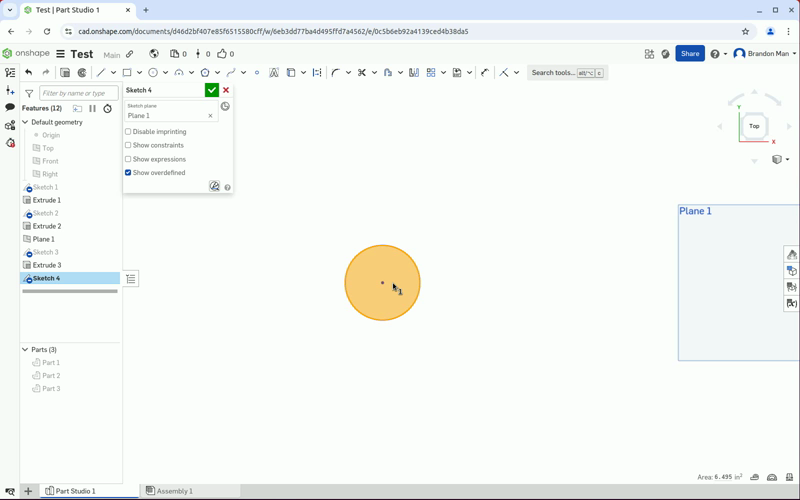
scroll(-6)
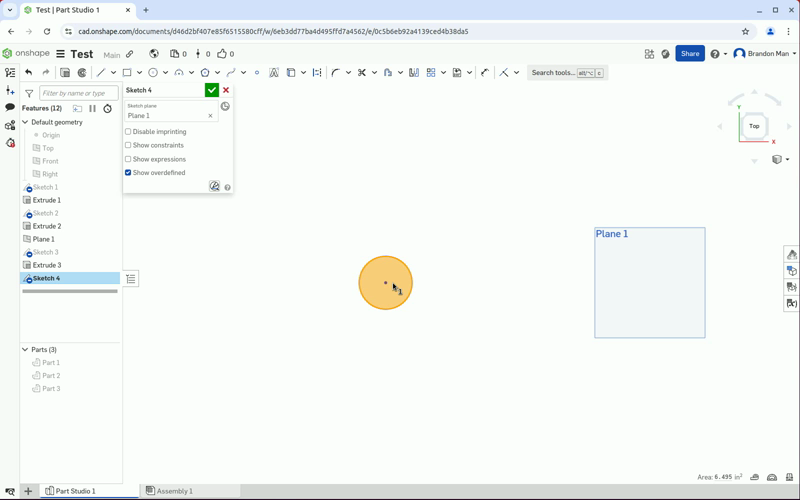
scroll(-6)
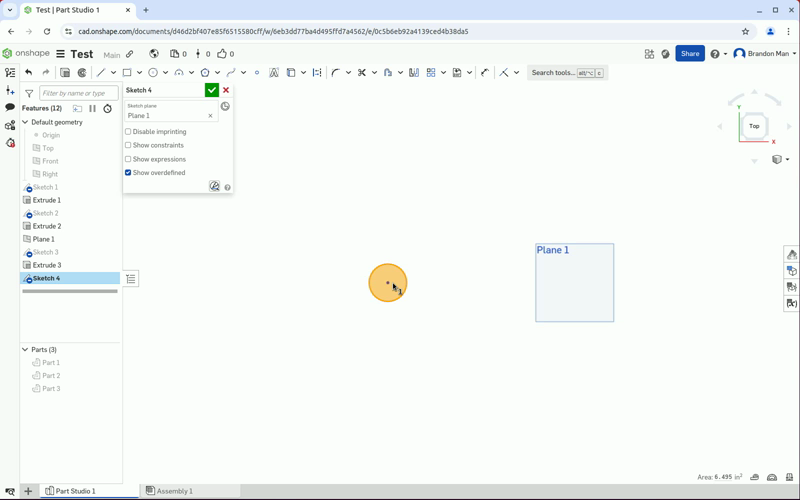
scroll(-6)
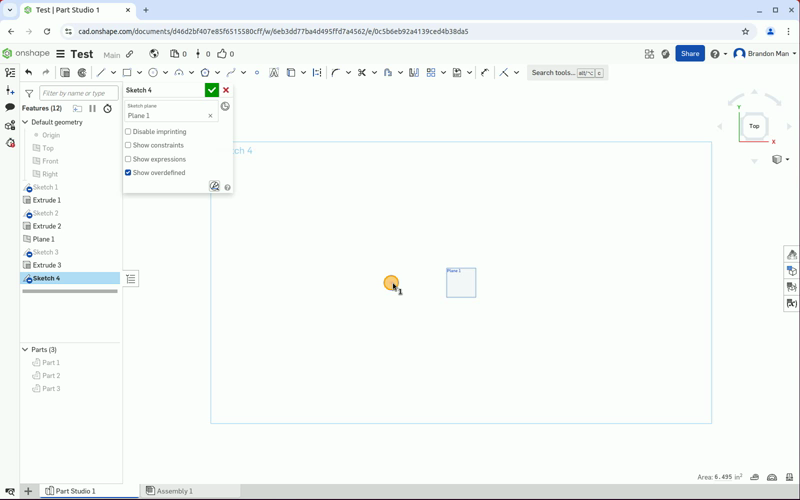
mouse_move(73, 352)
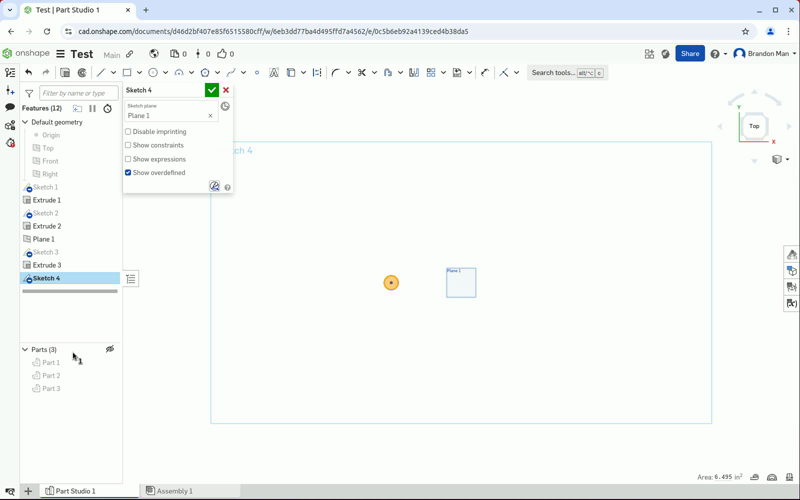
key(shift+y)
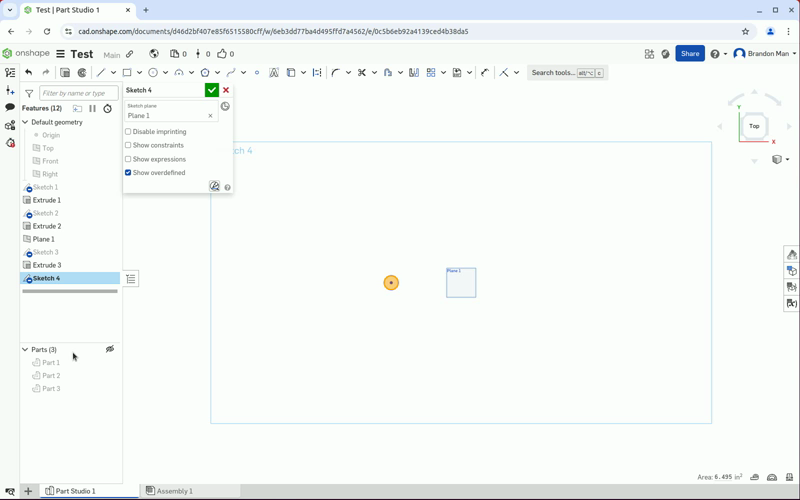
key(shift+e)
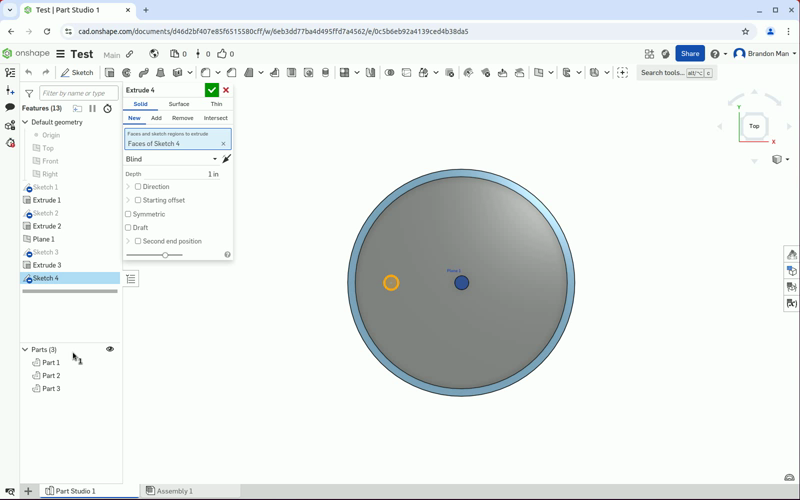
mouse_move(143, 106)
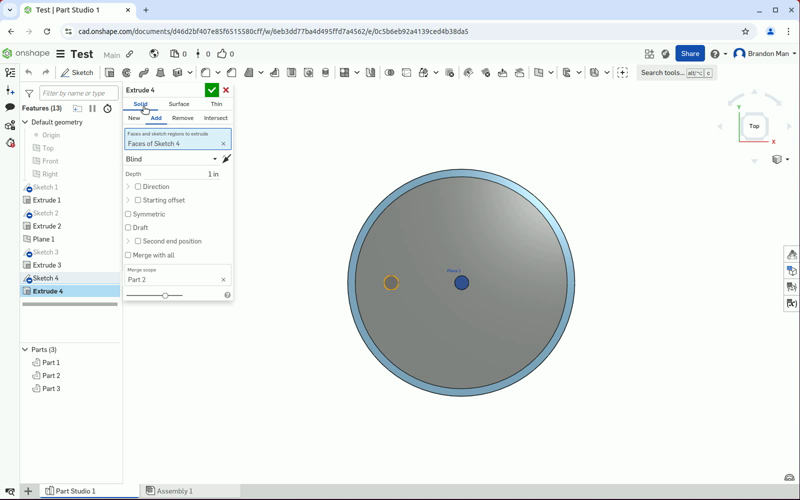
click(143, 106)
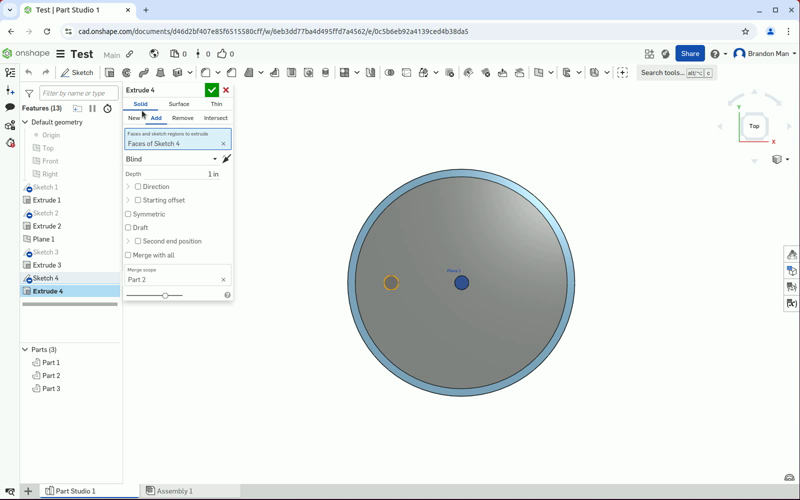
mouse_move(137, 120)
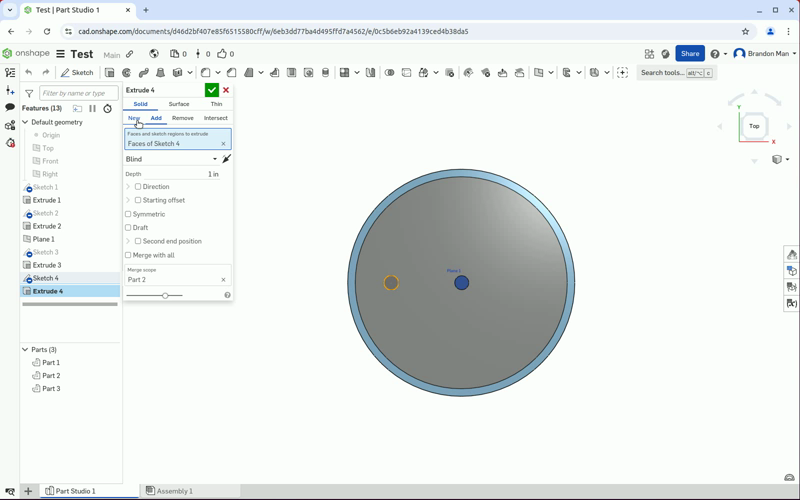
click(137, 120)
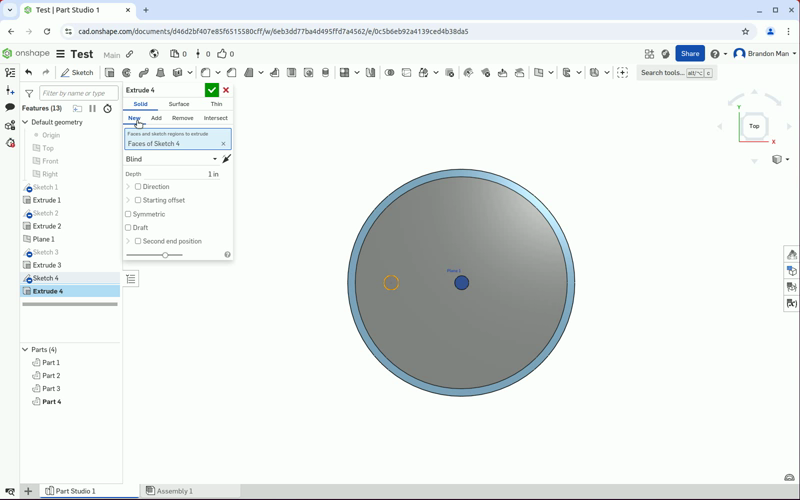
key(tab, 4)
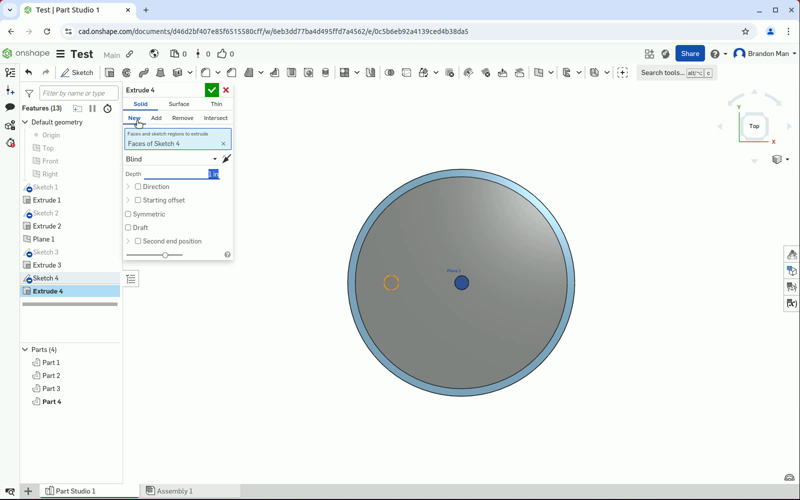
text(4.092)
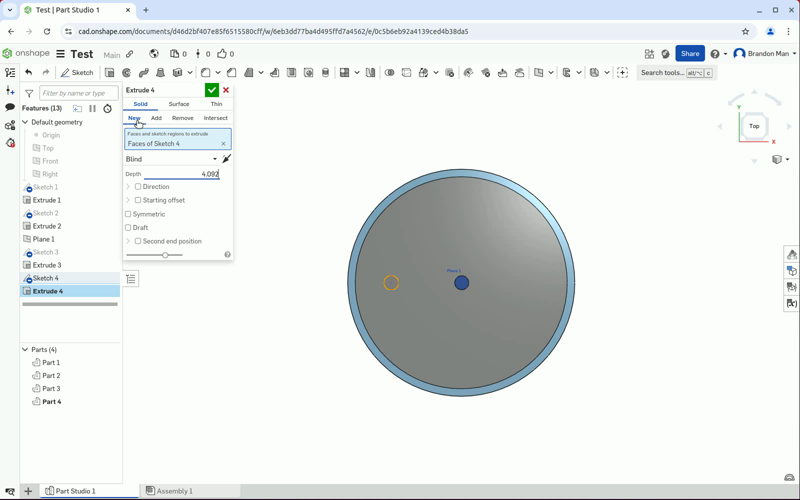
key(enter)
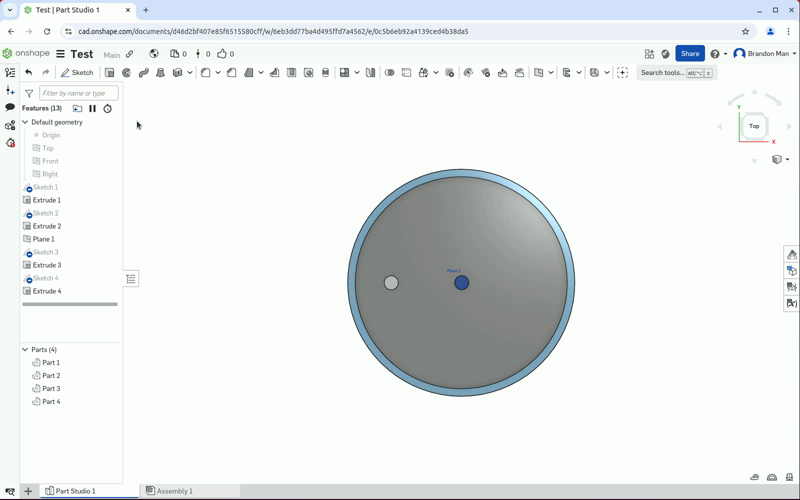
key(shift+h)
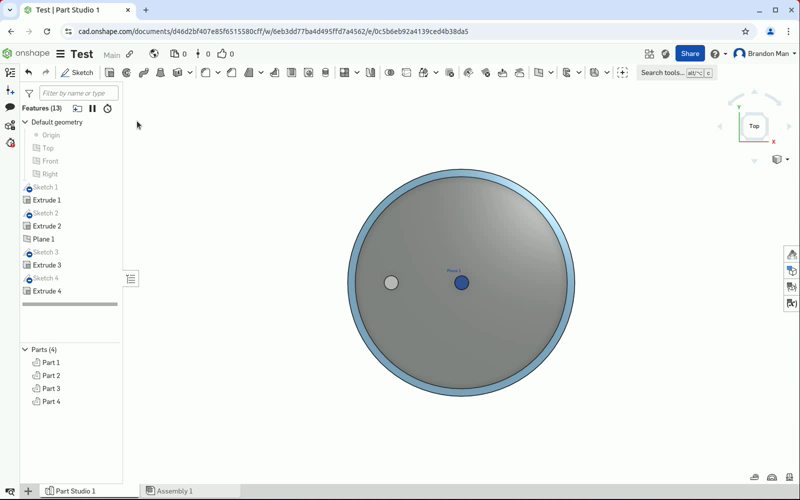
key(shift+h)
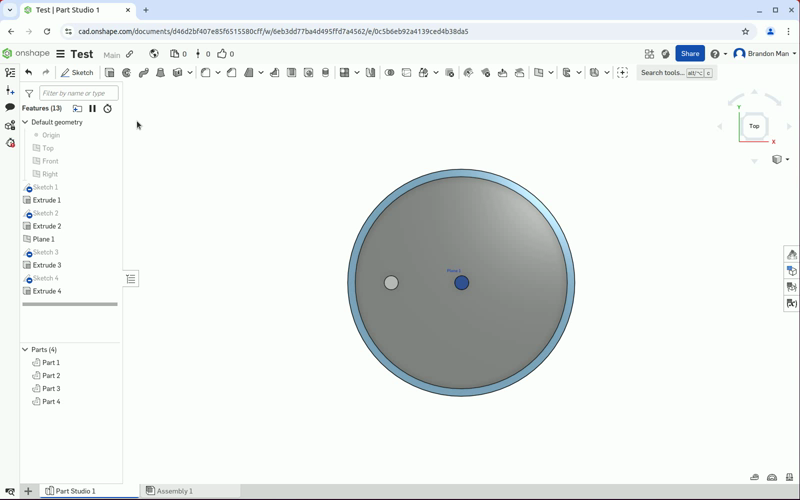
mouse_move(73, 189)
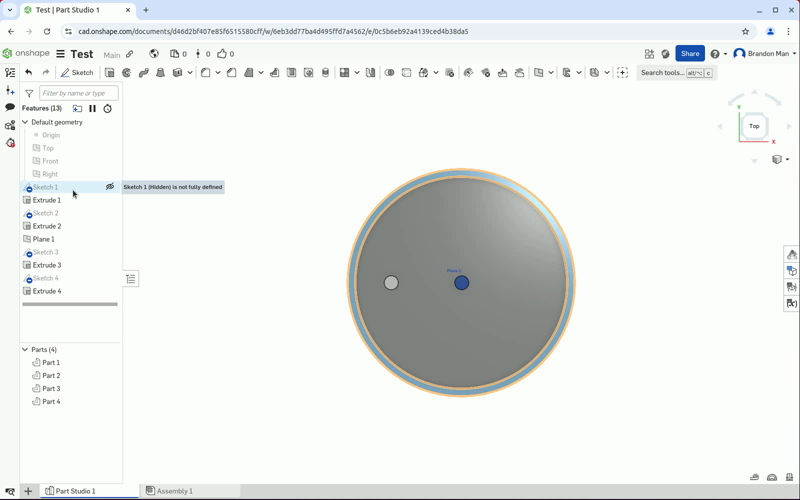
click(73, 189)
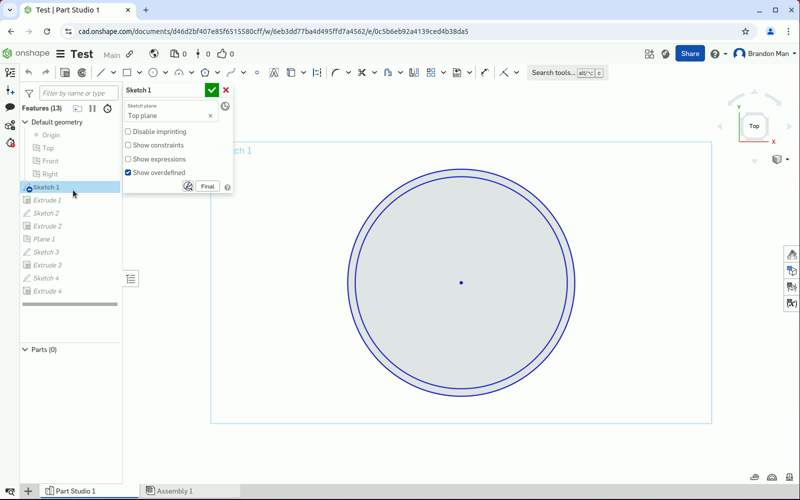
mouse_move(229, 92)
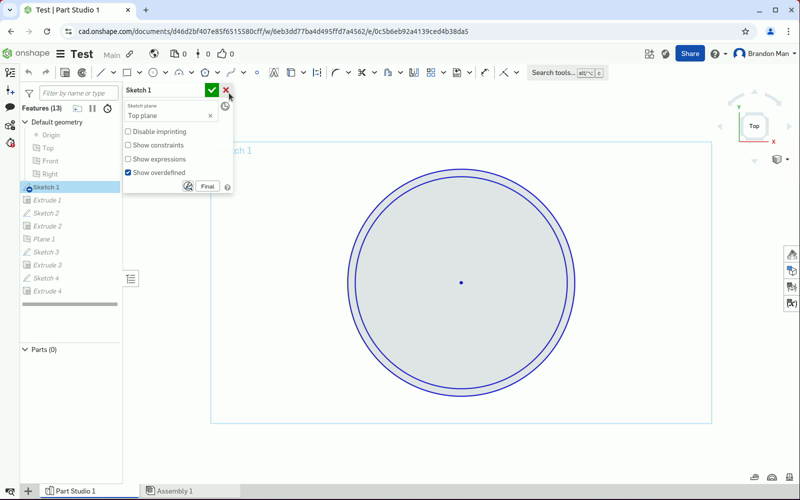
click(229, 92)
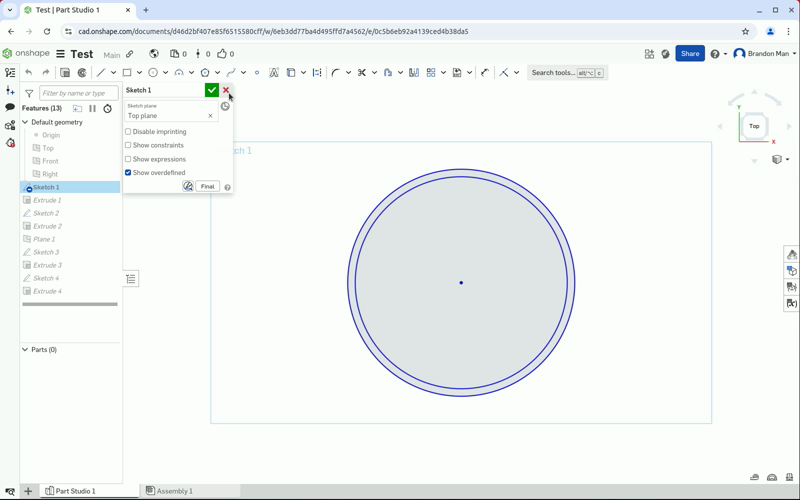
key(shift+s)
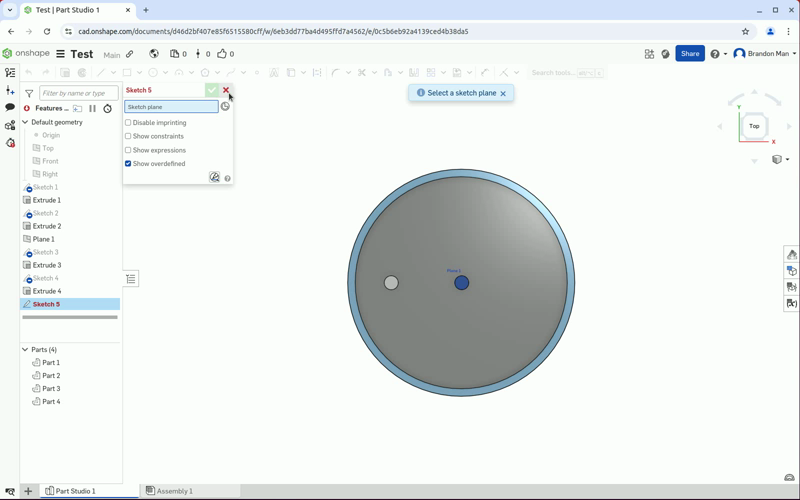
mouse_move(73, 241)
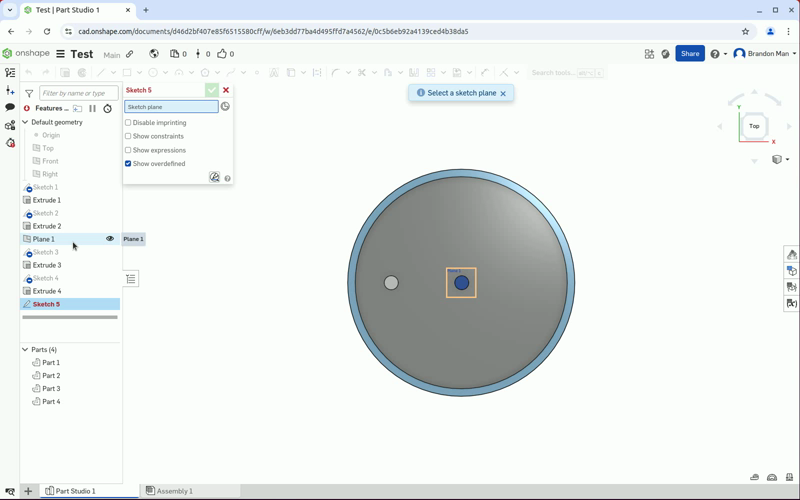
click(73, 241)
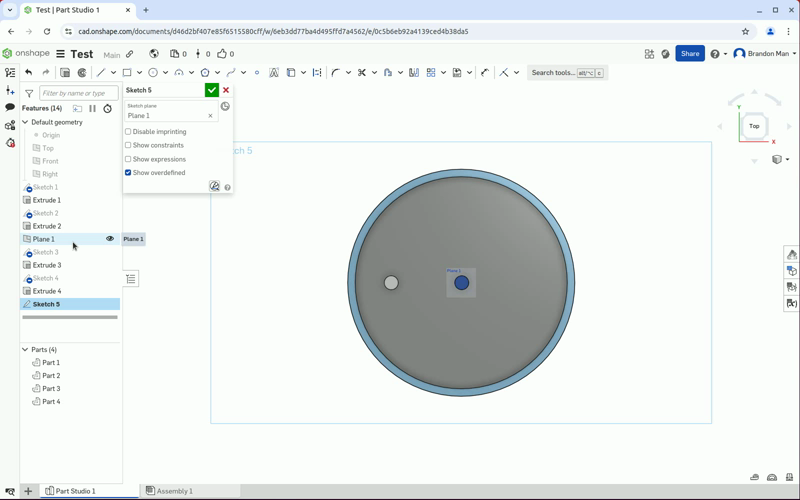
mouse_move(73, 352)
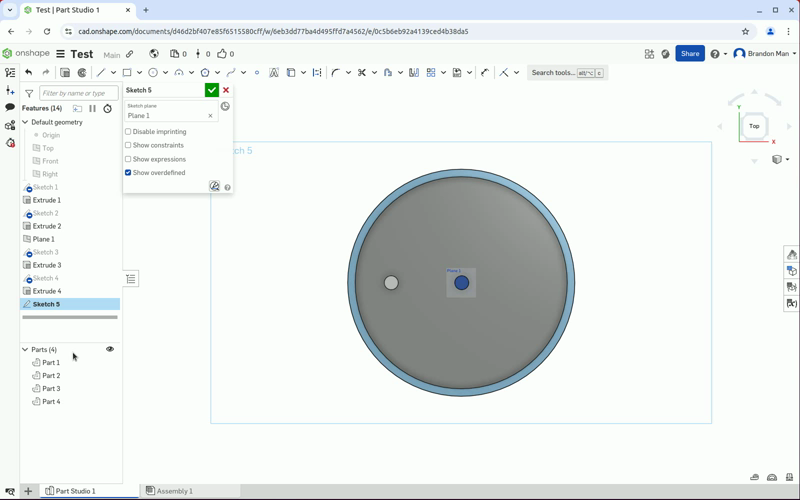
key(y)
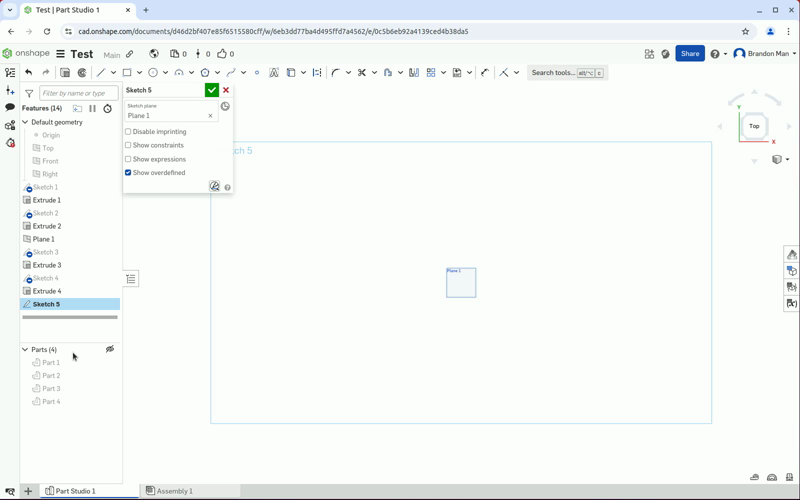
key(c)
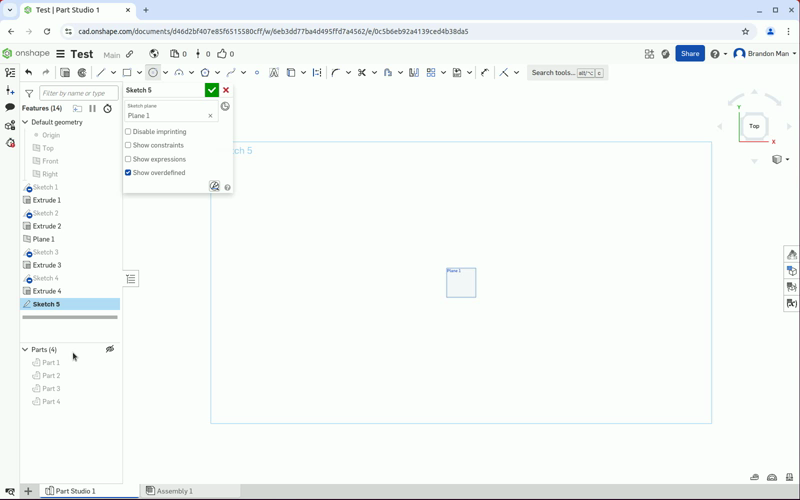
key_down(shift)
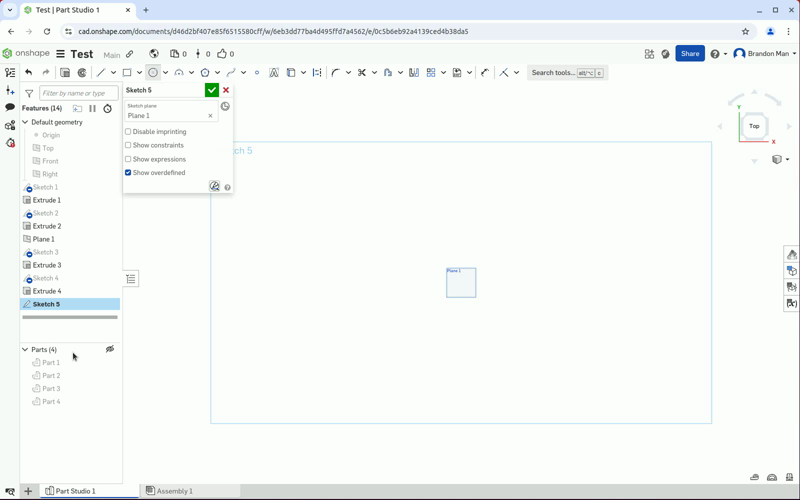
mouse_move(532, 282)
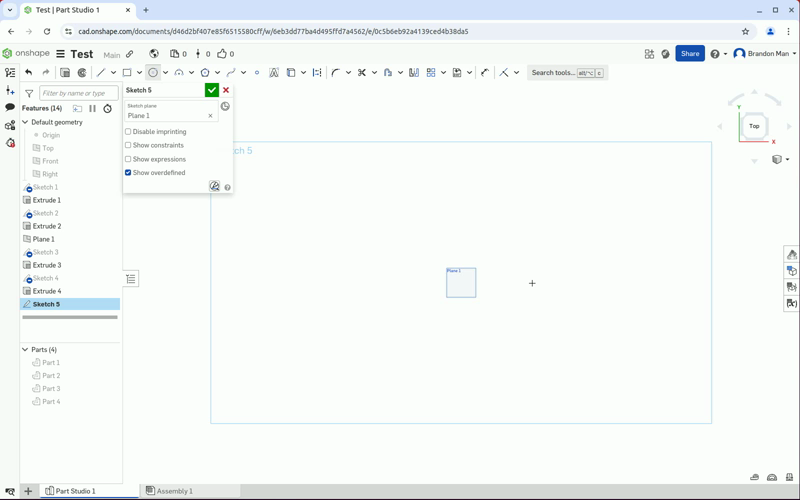
click(532, 282)
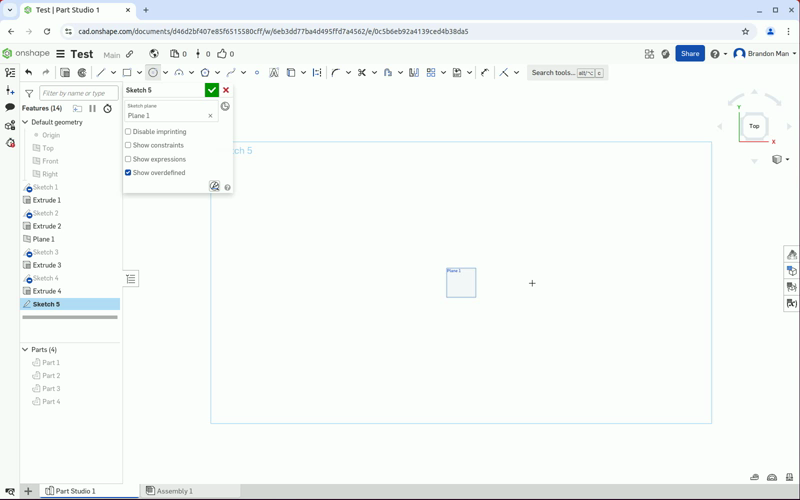
key_up(shift)
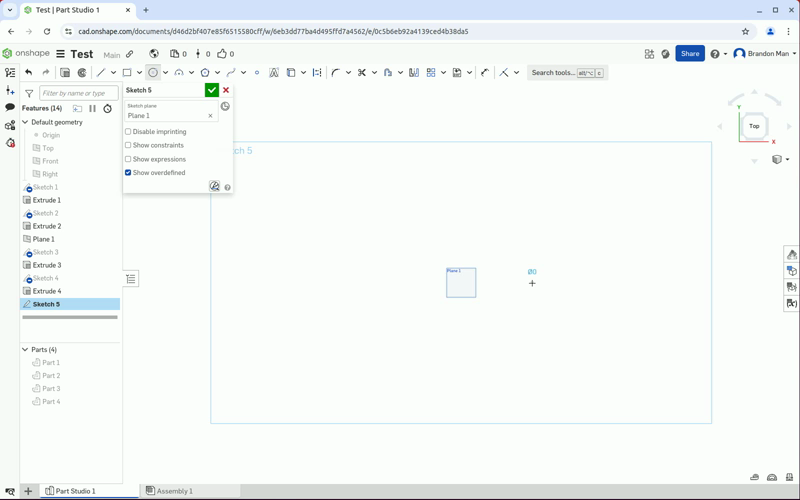
mouse_move(539, 282)
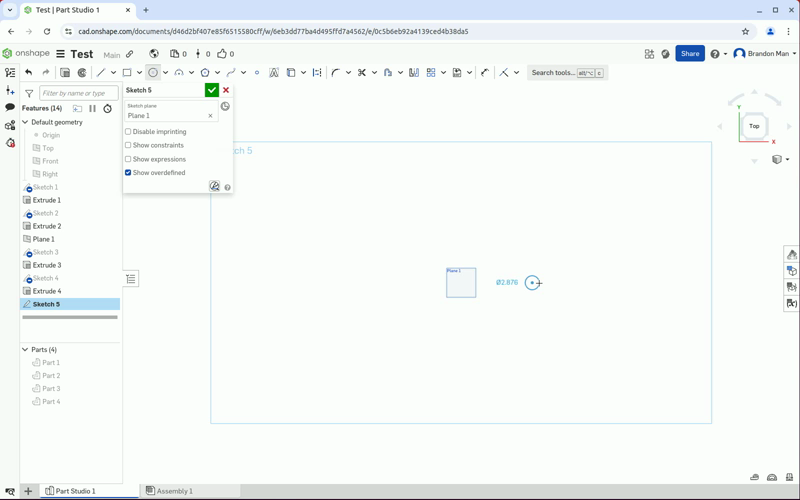
click(539, 282)
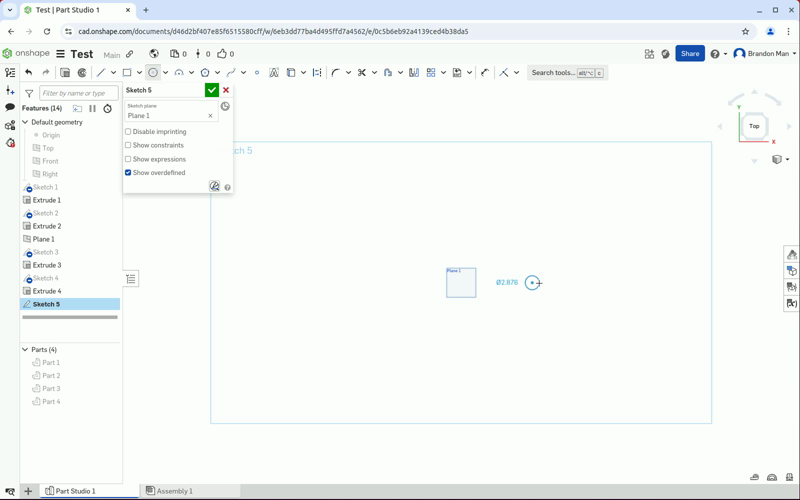
key(esc)
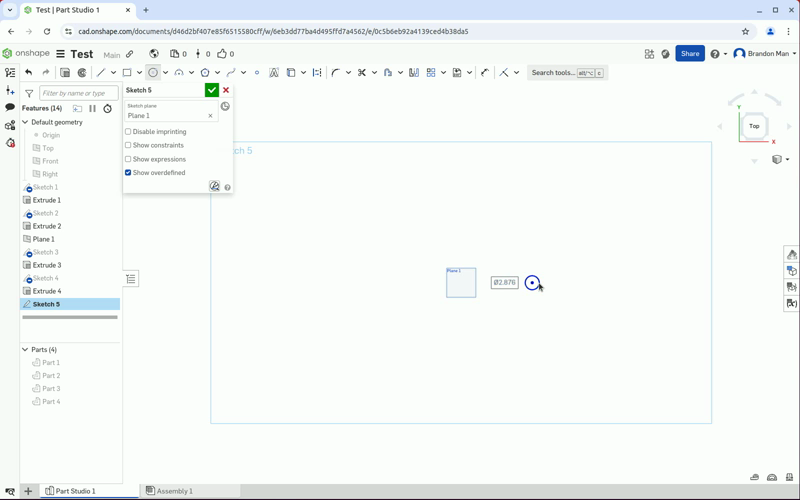
mouse_move(532, 283)
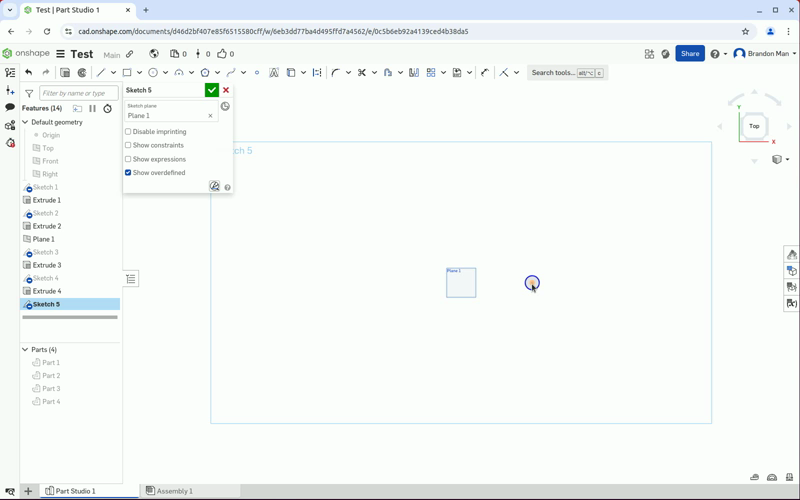
scroll(6)
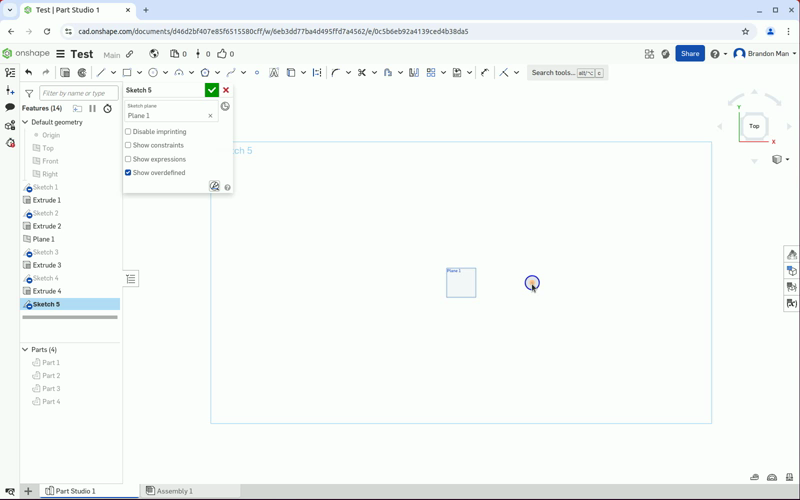
scroll(6)
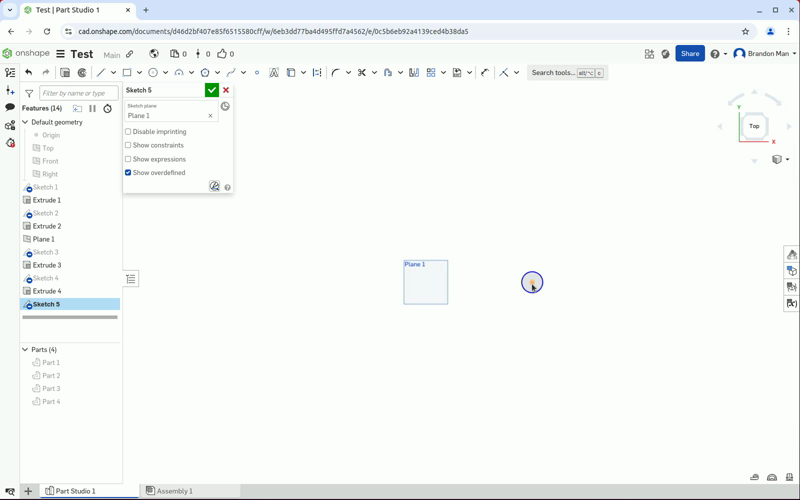
scroll(6)
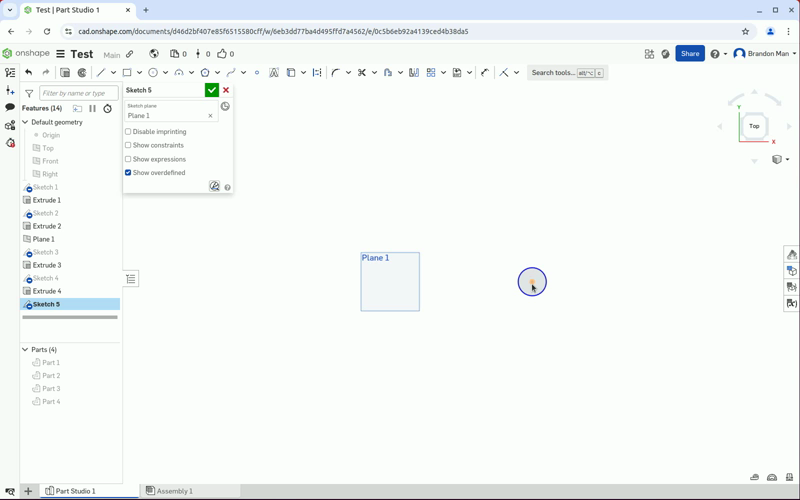
scroll(6)
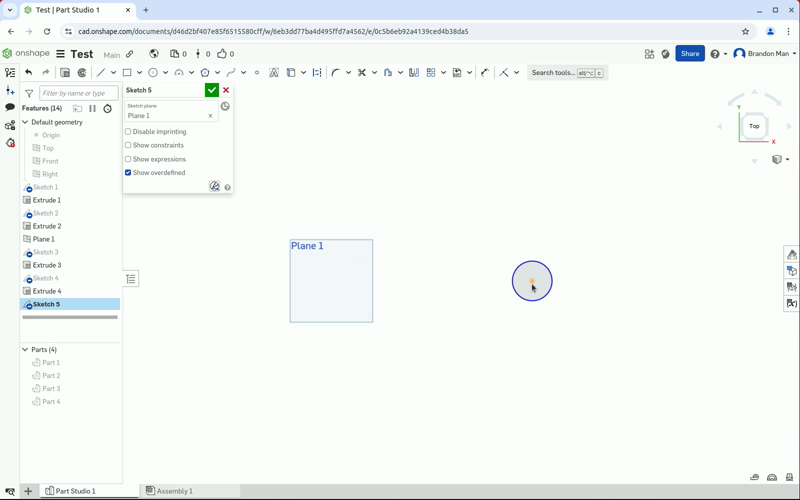
scroll(6)
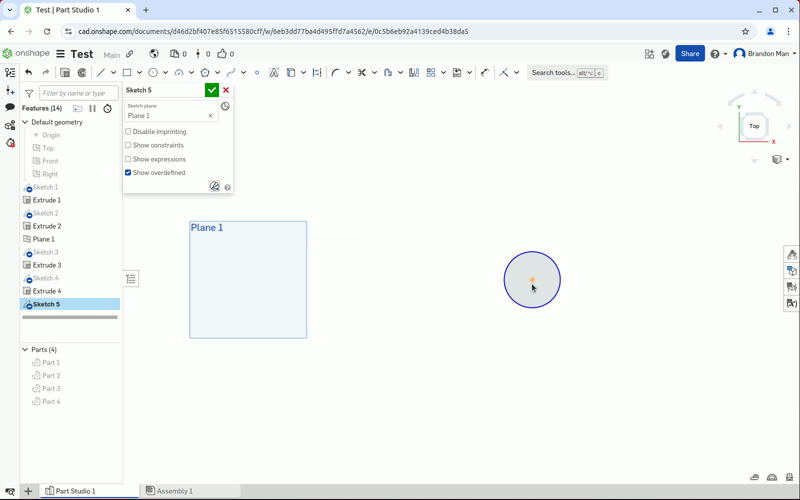
scroll(6)
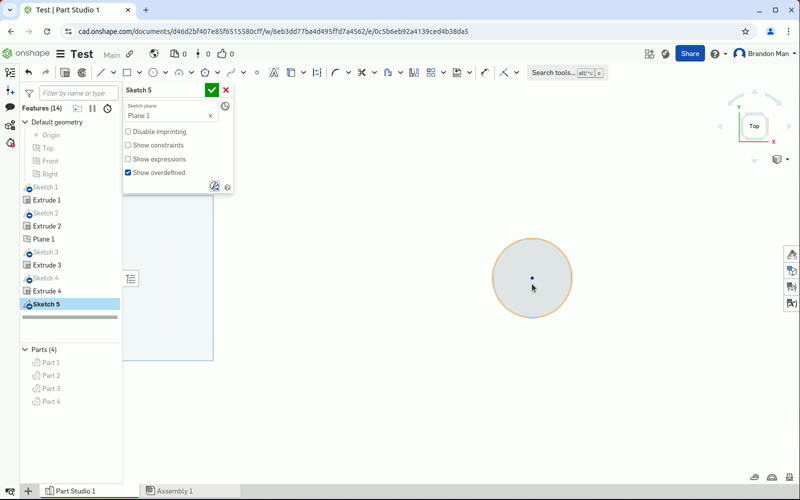
scroll(6)
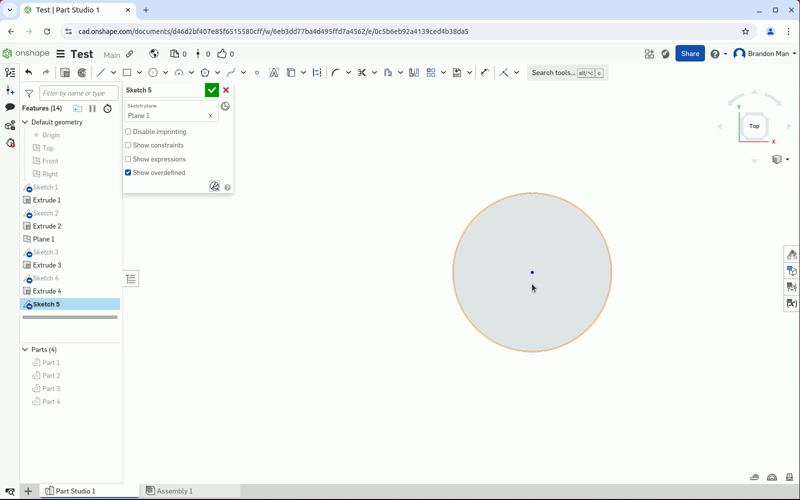
click(532, 283)
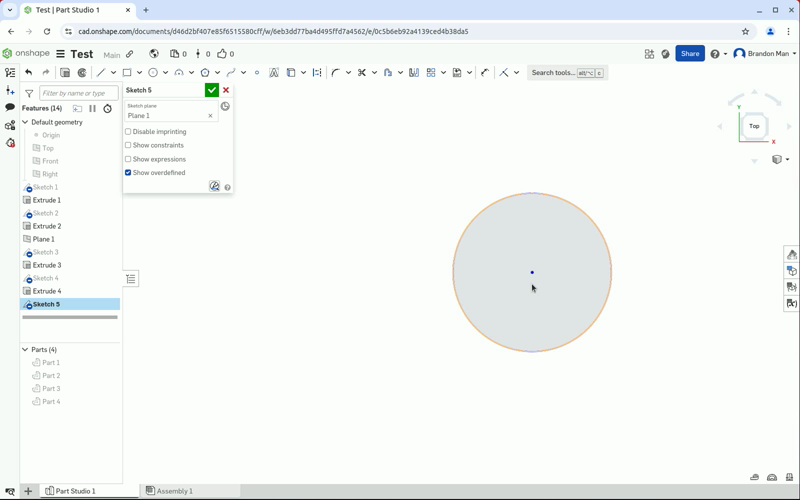
scroll(-6)
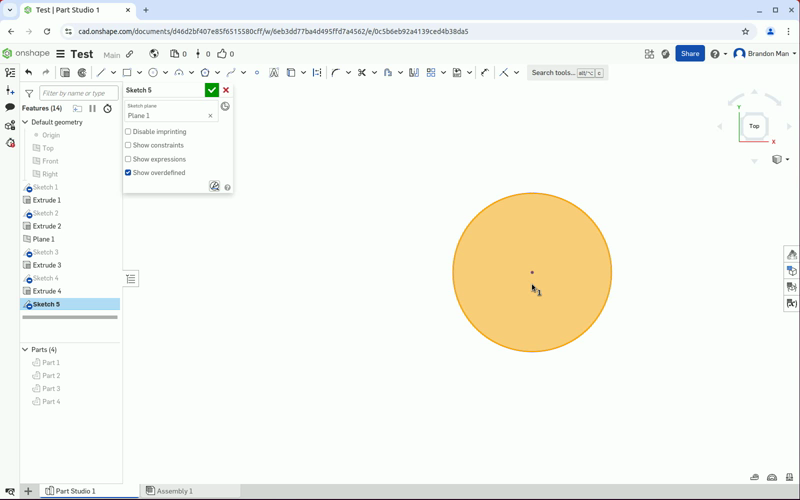
scroll(-6)
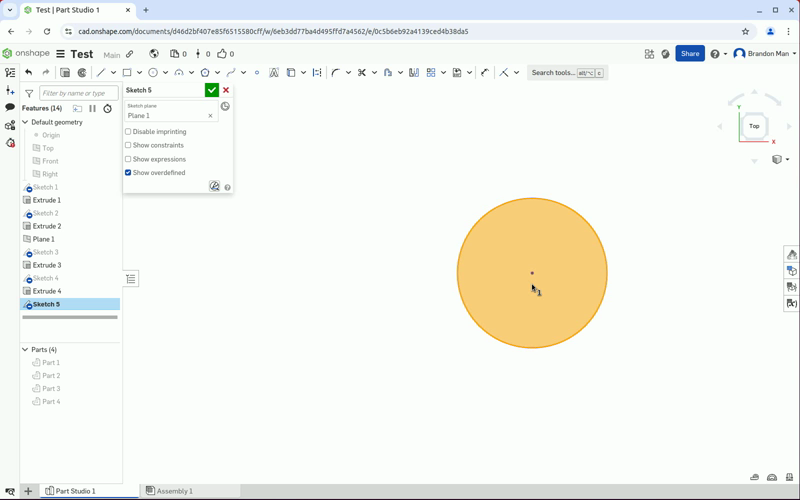
scroll(-6)
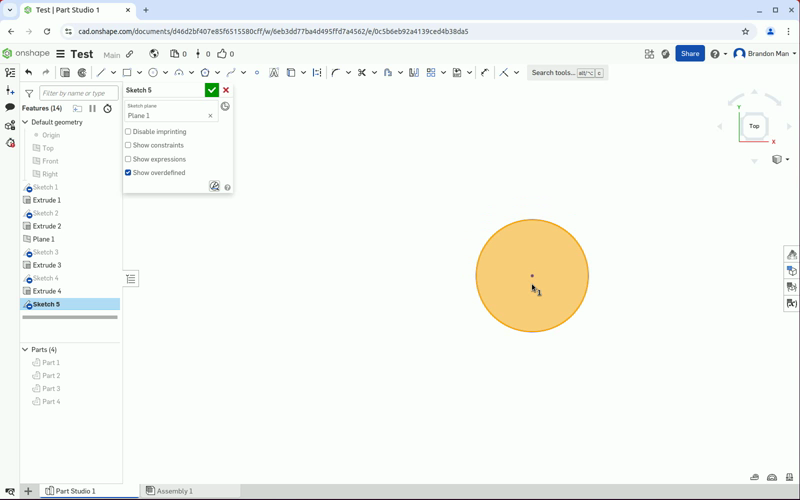
scroll(-6)
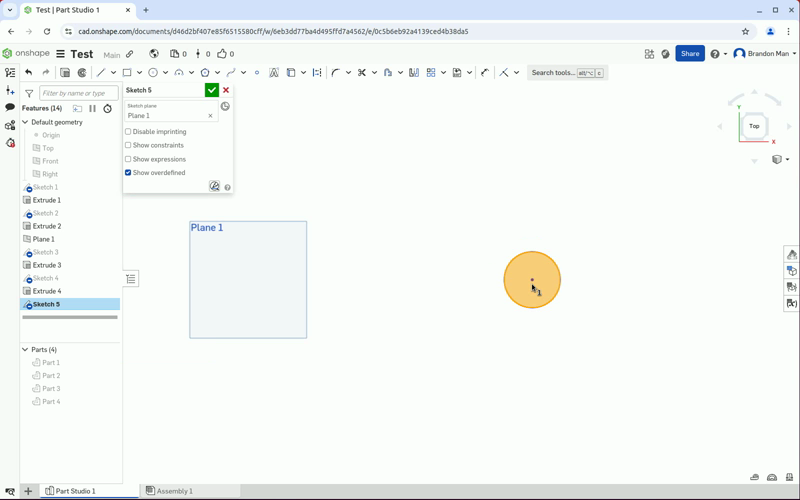
scroll(-6)
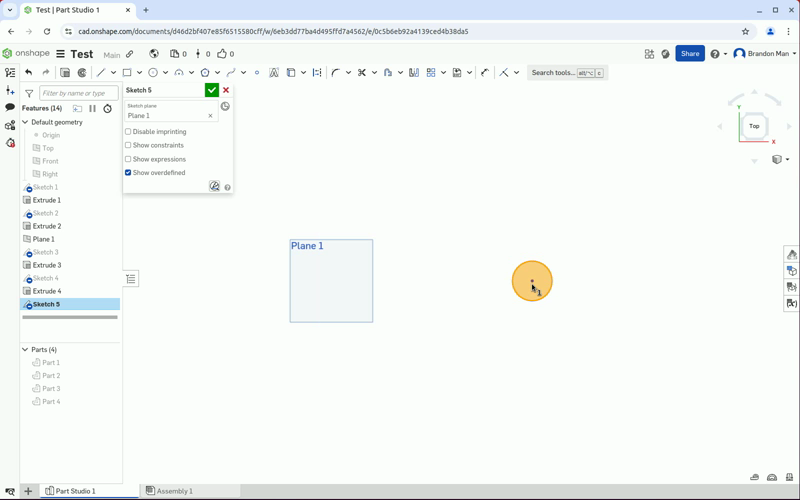
scroll(-6)
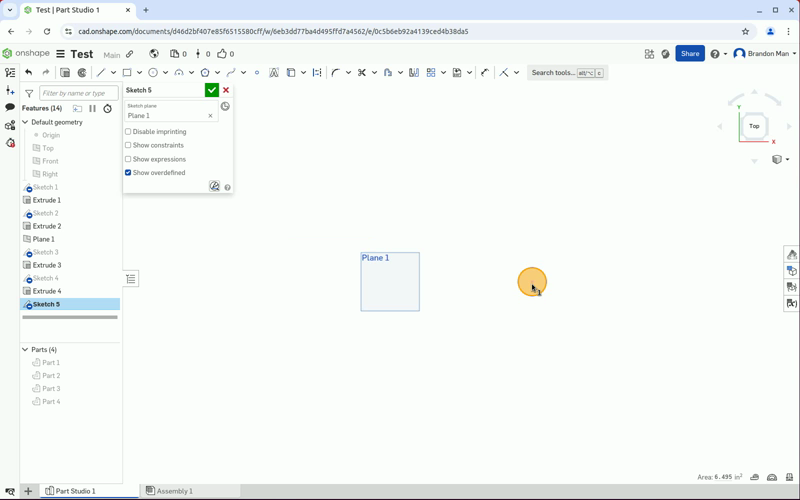
scroll(-6)
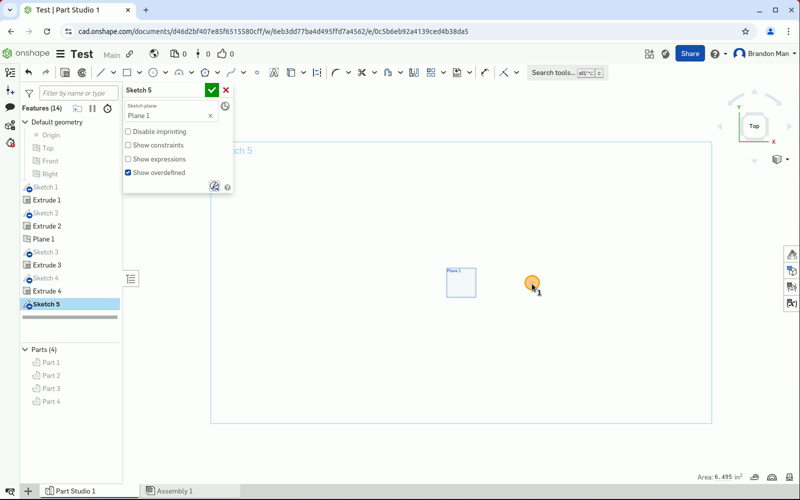
mouse_move(73, 352)
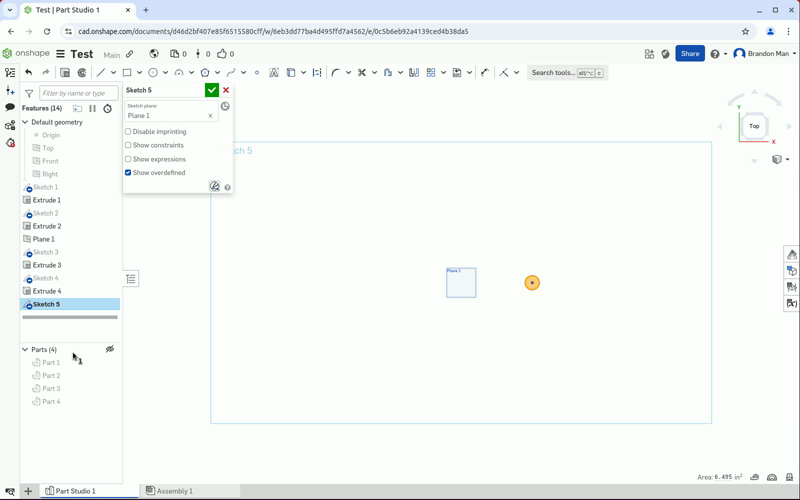
key(shift+y)
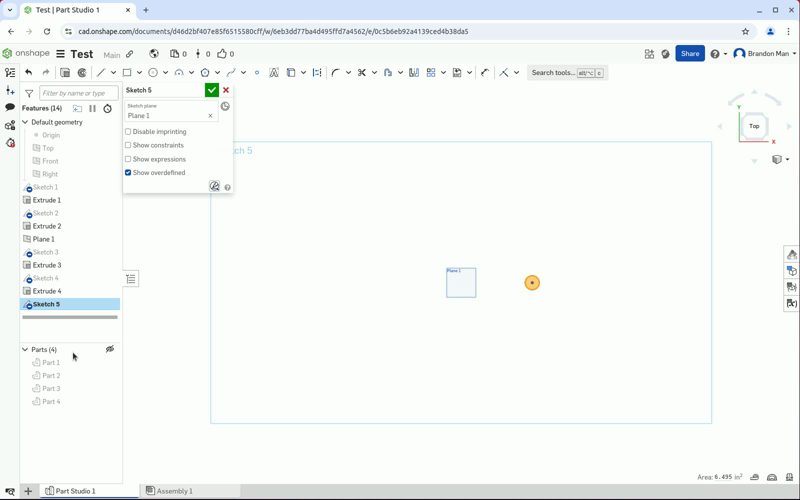
key(shift+e)
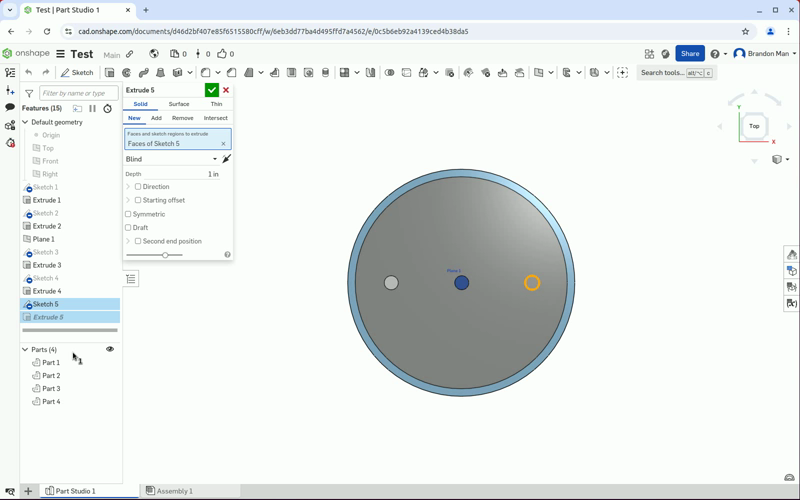
mouse_move(143, 106)
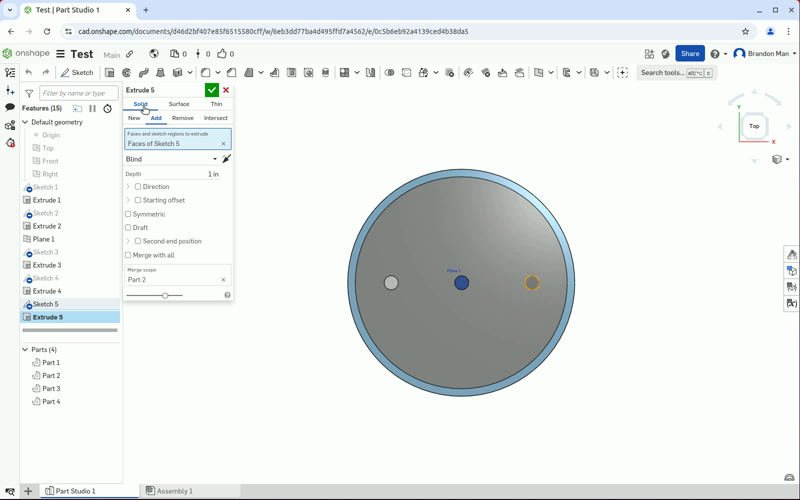
click(143, 106)
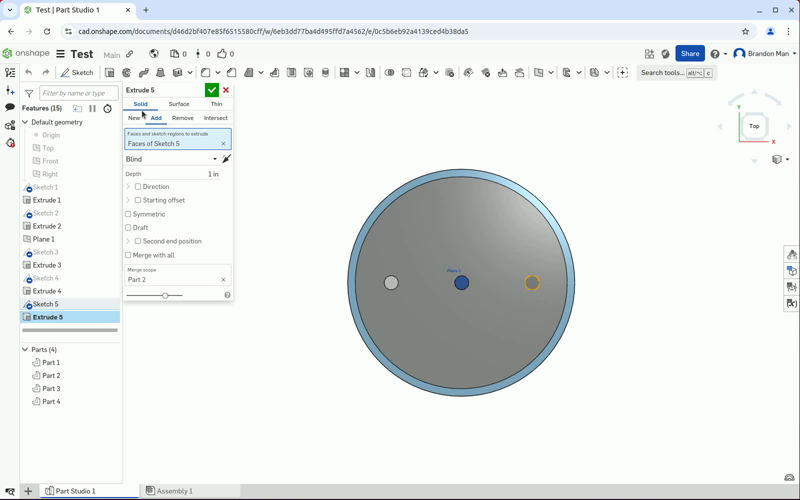
mouse_move(137, 120)
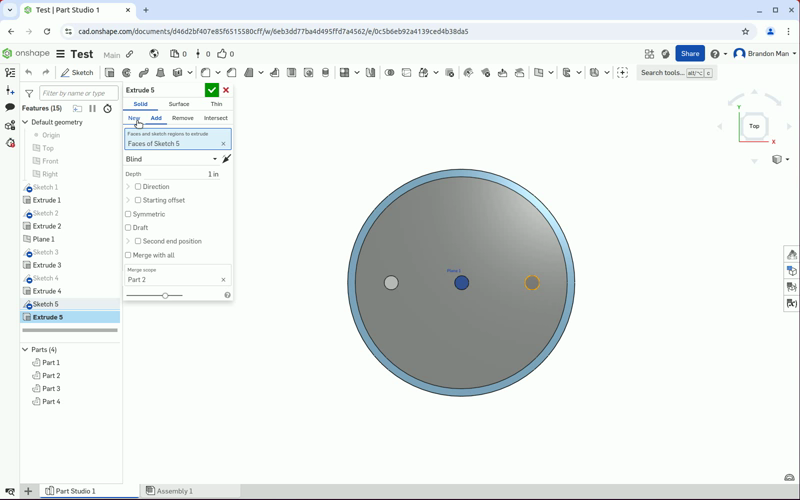
click(137, 120)
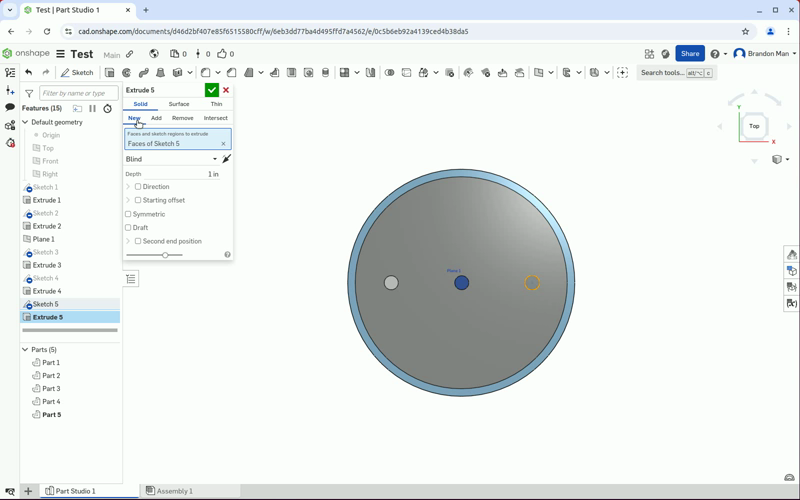
key(tab, 4)
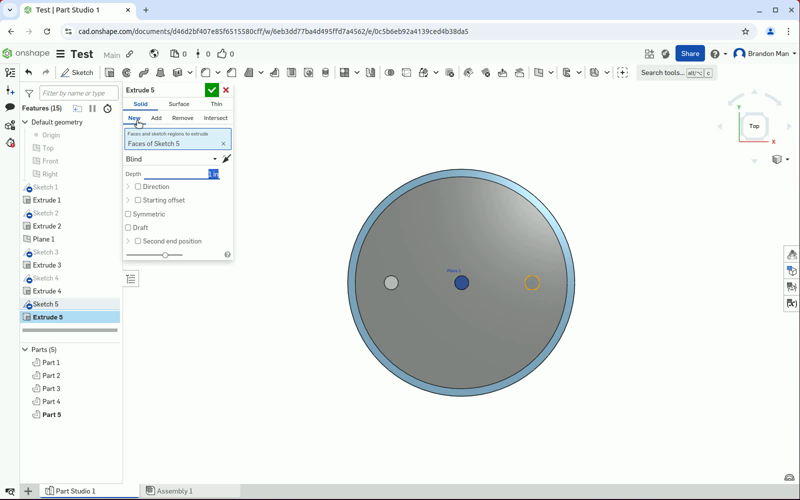
text(4.092)
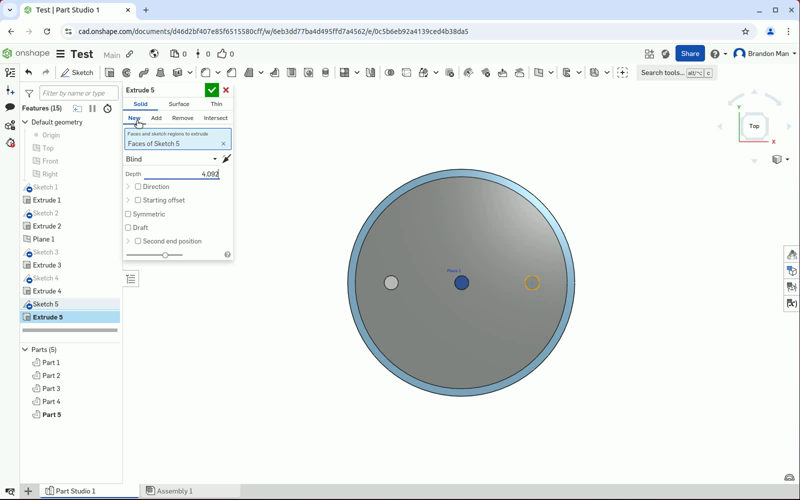
key(enter)
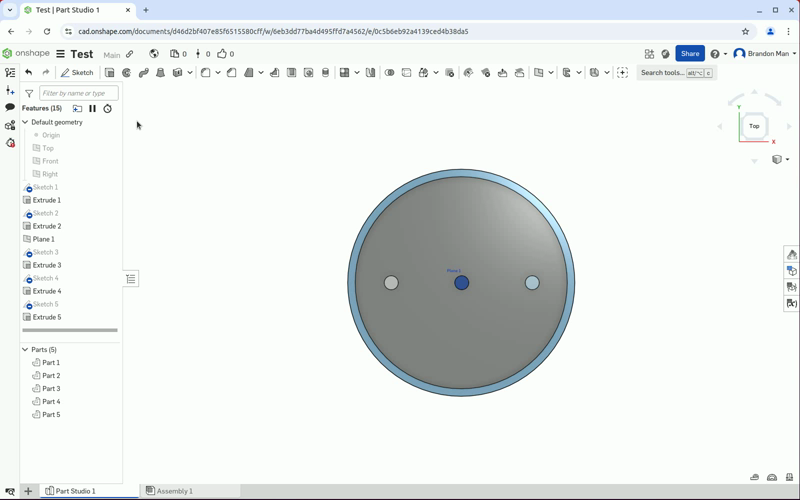
key(shift+h)
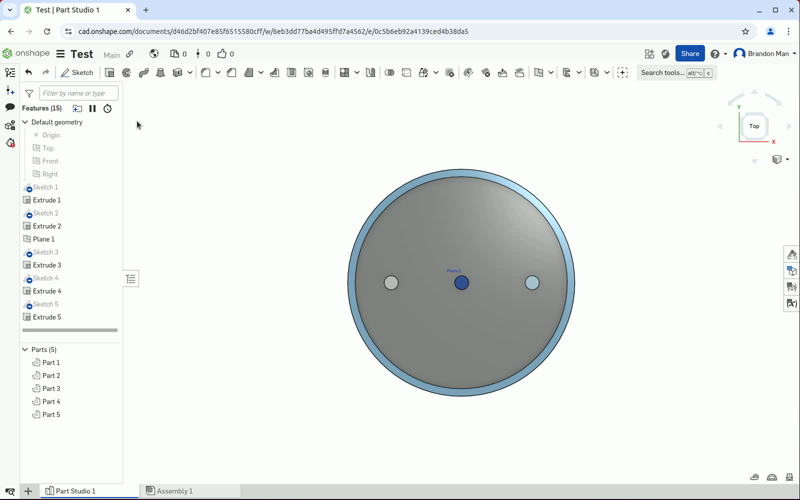
key(shift+h)
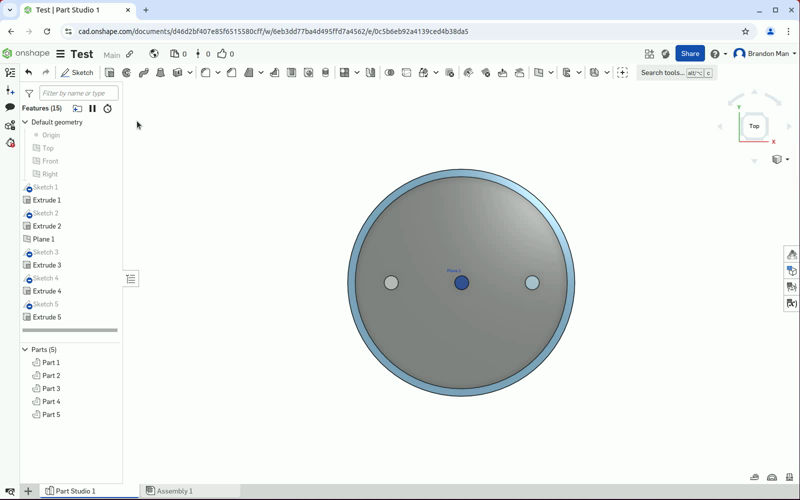
mouse_move(73, 189)
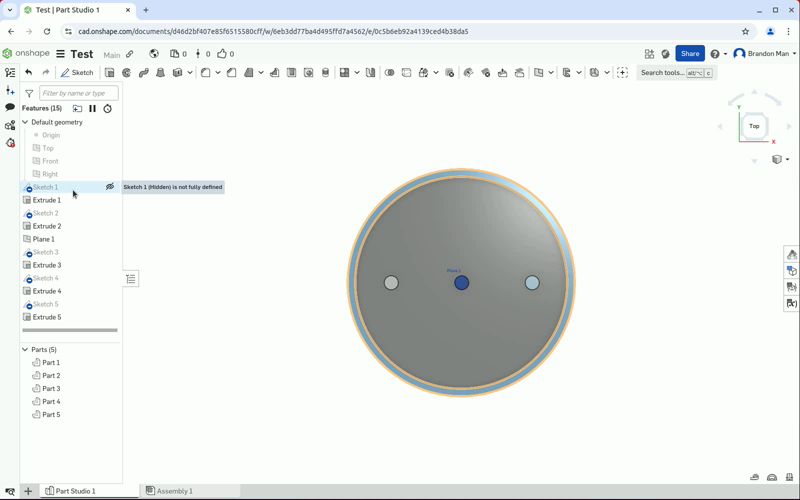
click(73, 189)
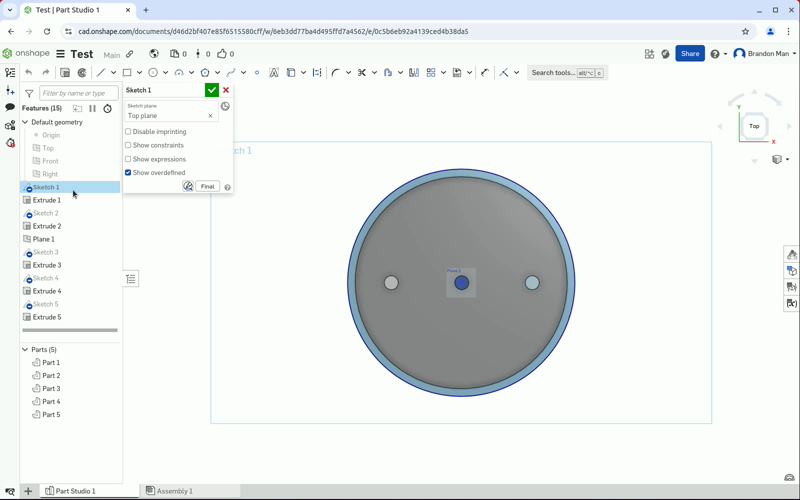
mouse_move(229, 92)
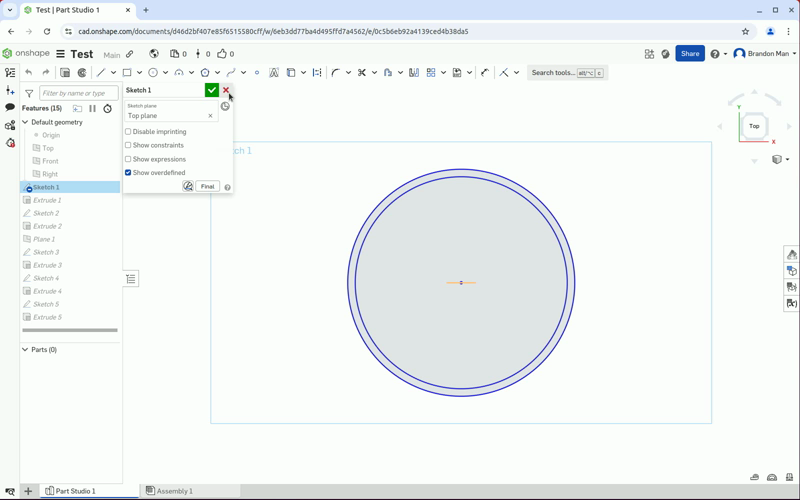
click(229, 92)
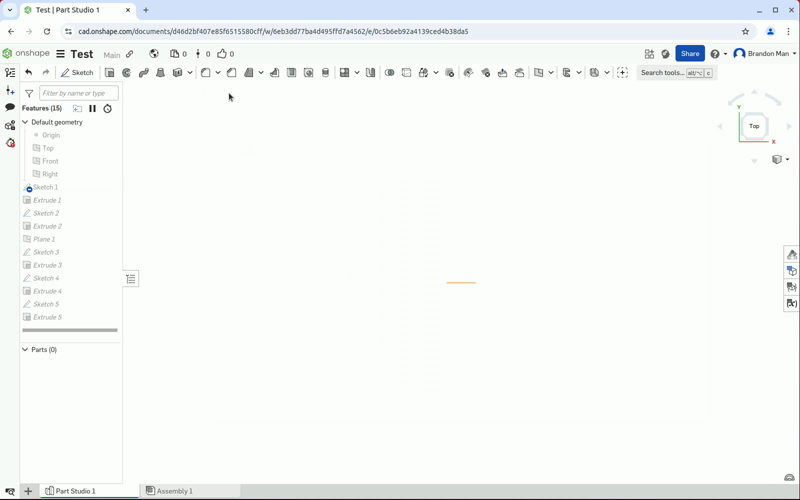
key(shift+s)
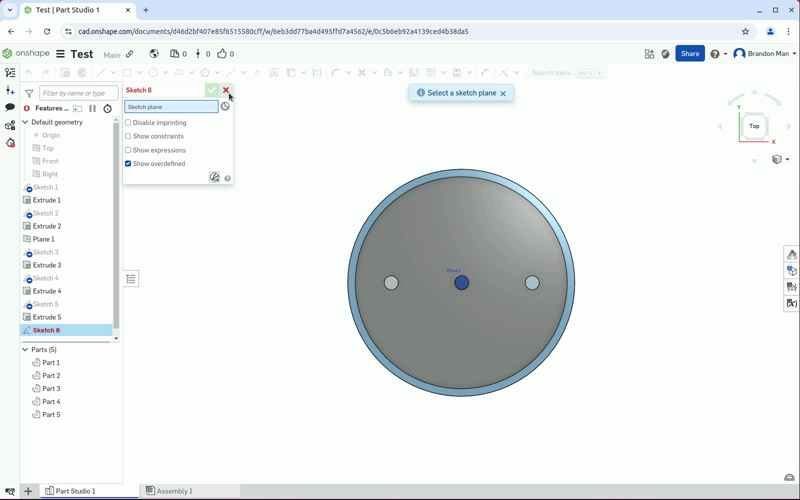
mouse_move(69, 241)
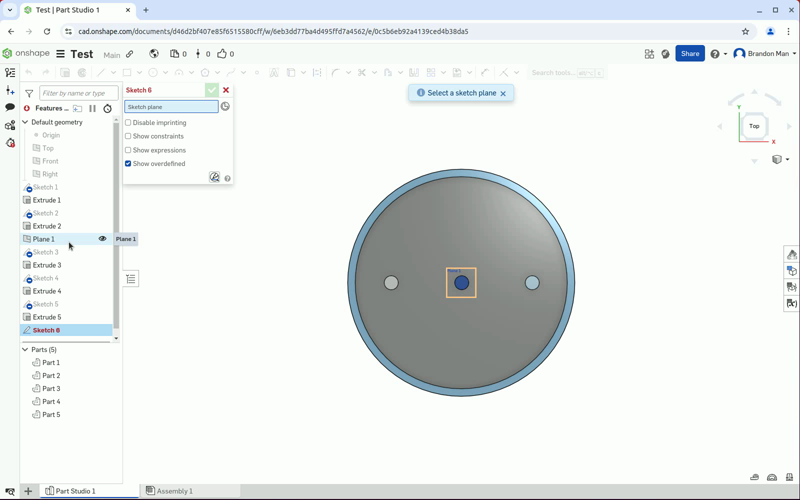
click(69, 241)
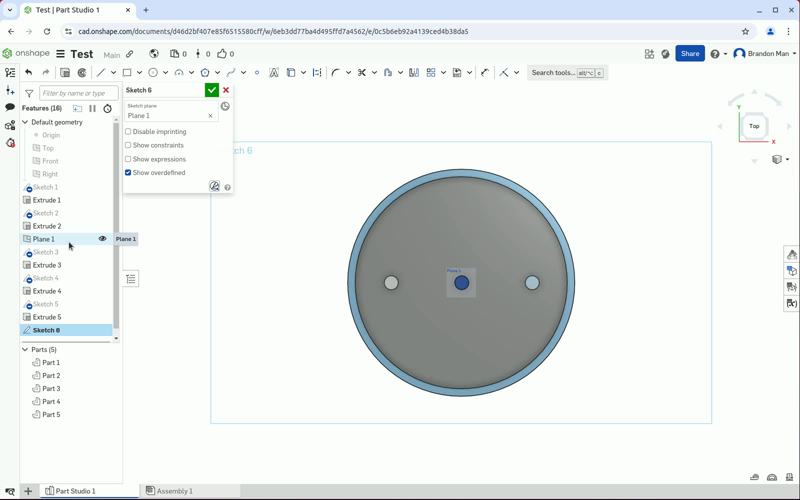
mouse_move(73, 352)
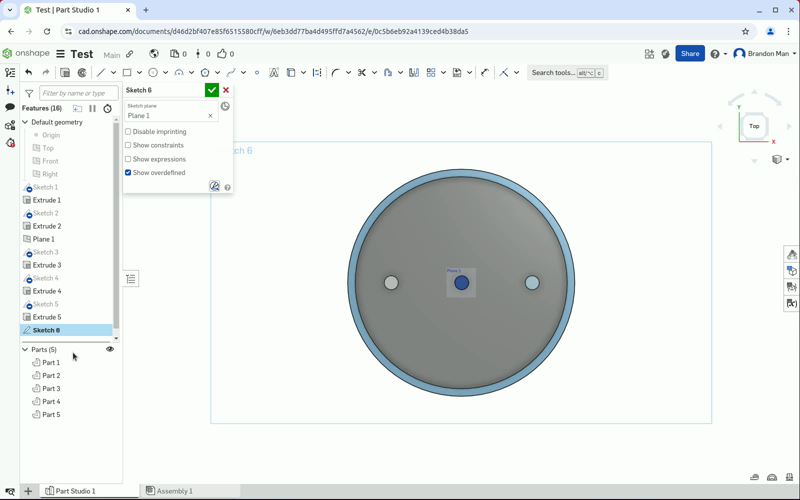
key(y)
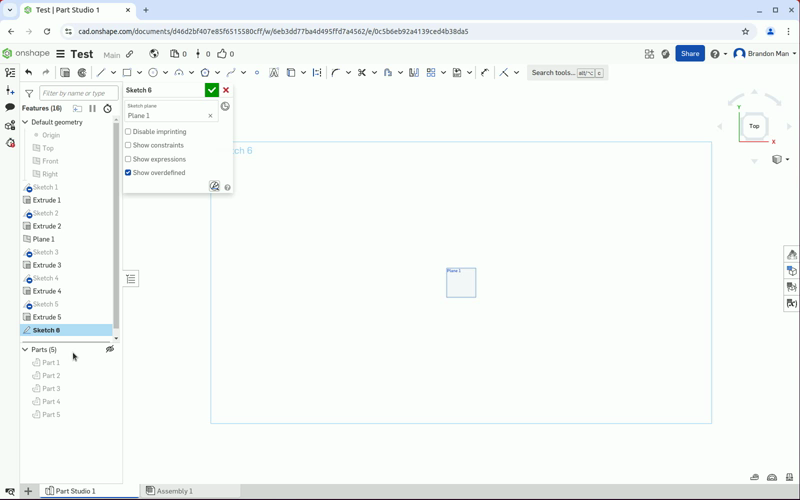
key(c)
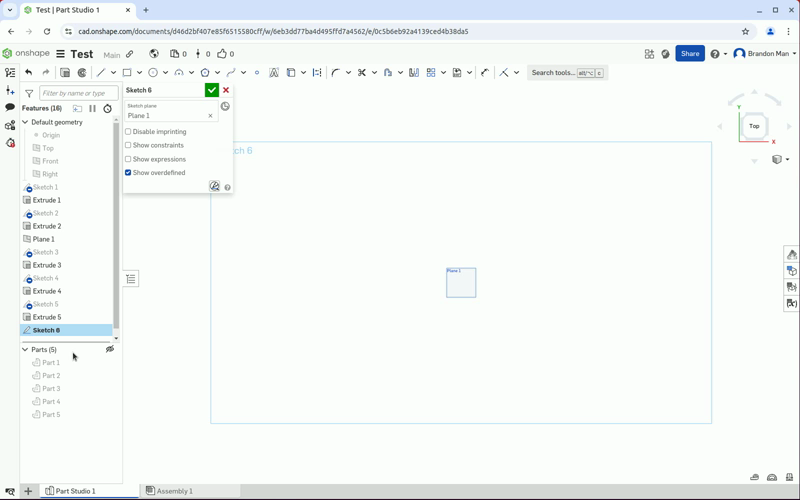
key_down(shift)
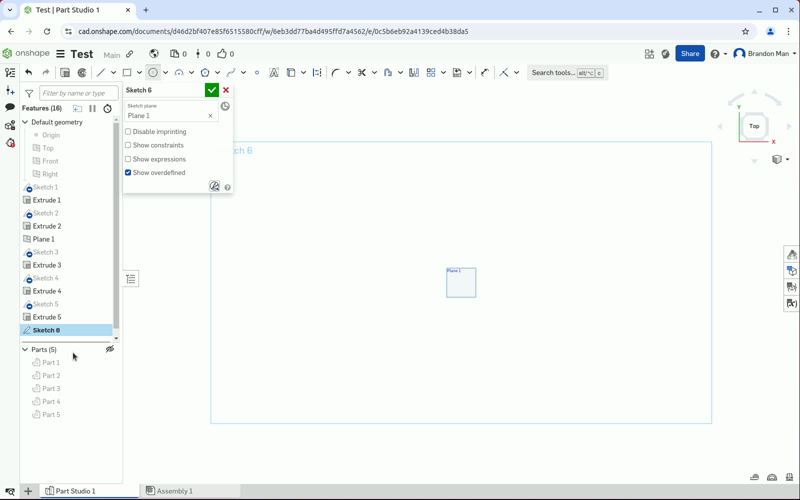
mouse_move(461, 212)
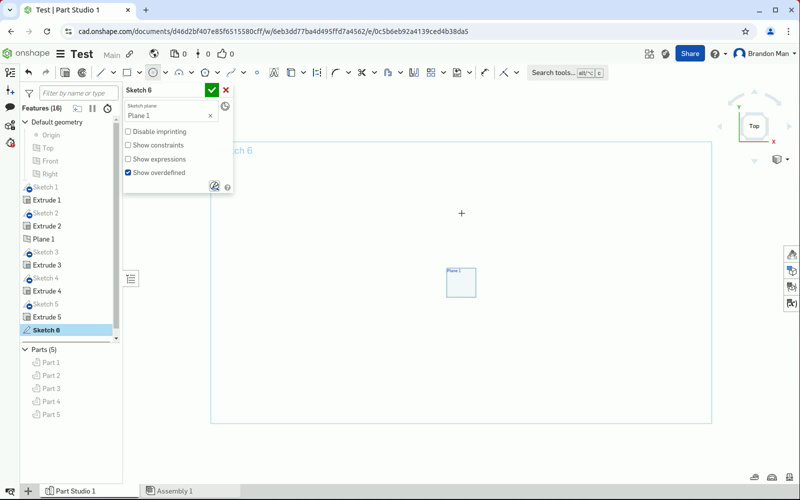
click(461, 212)
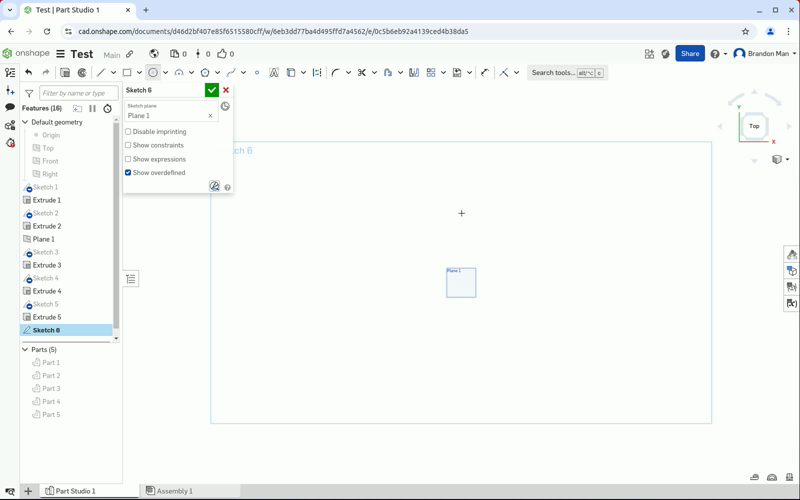
key_up(shift)
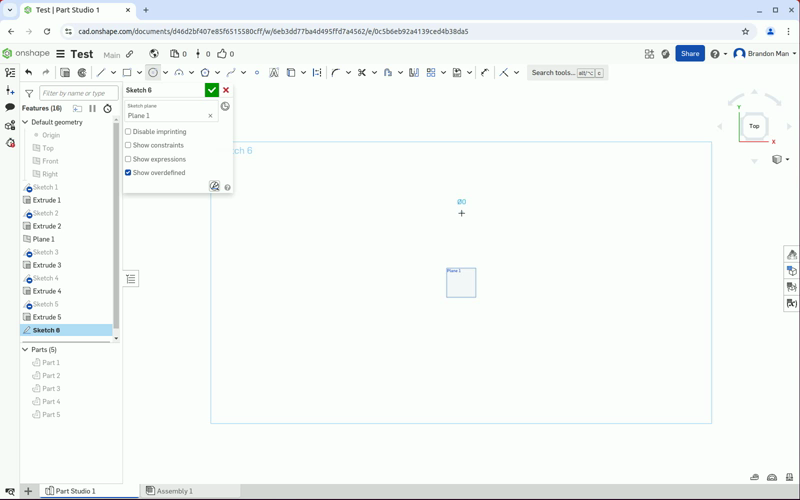
mouse_move(468, 212)
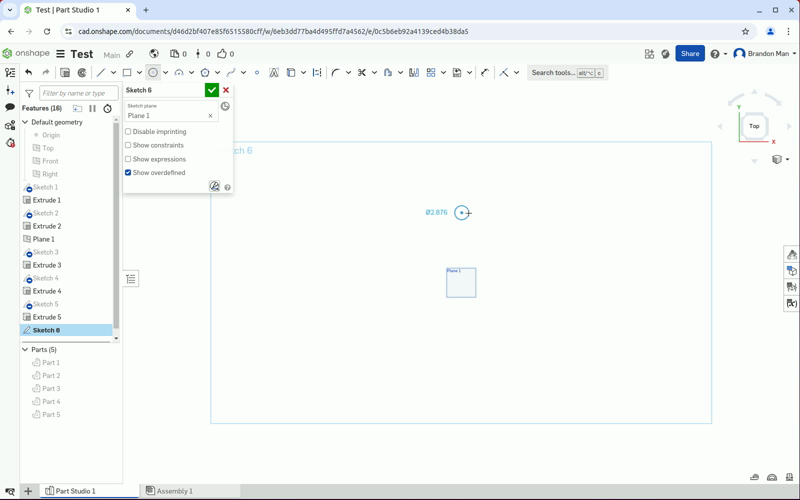
click(468, 212)
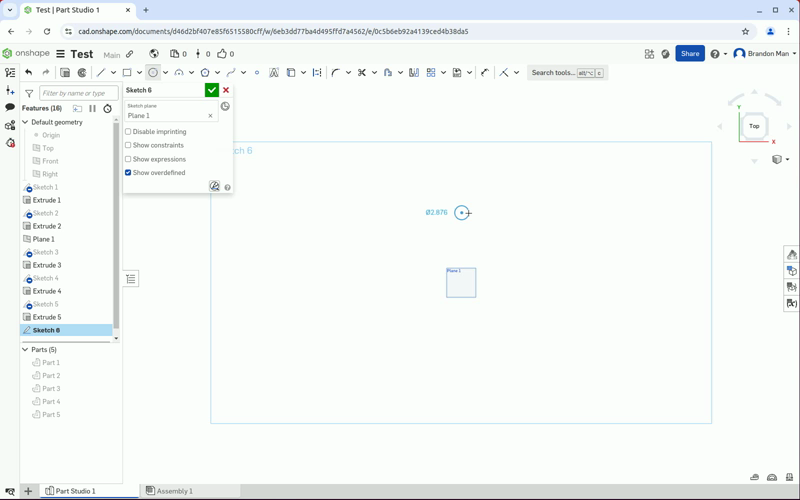
key(esc)
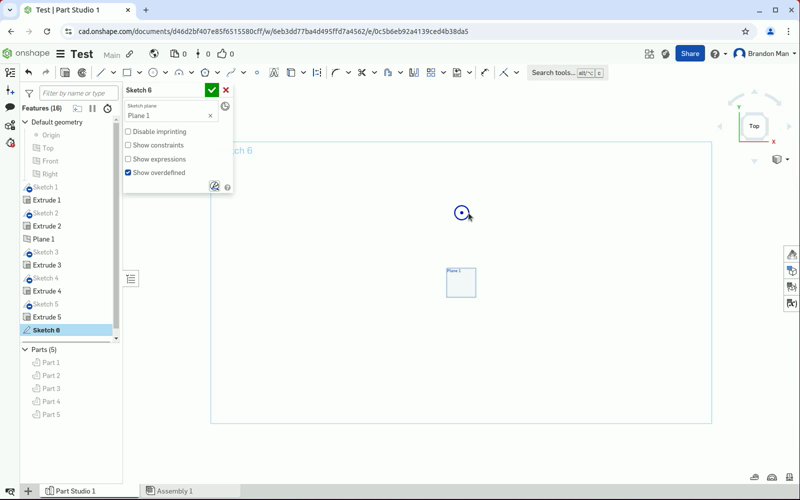
mouse_move(459, 210)
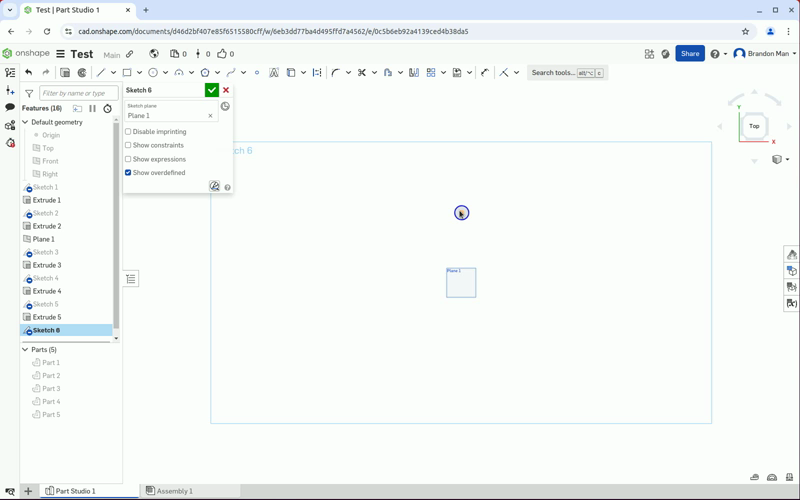
scroll(6)
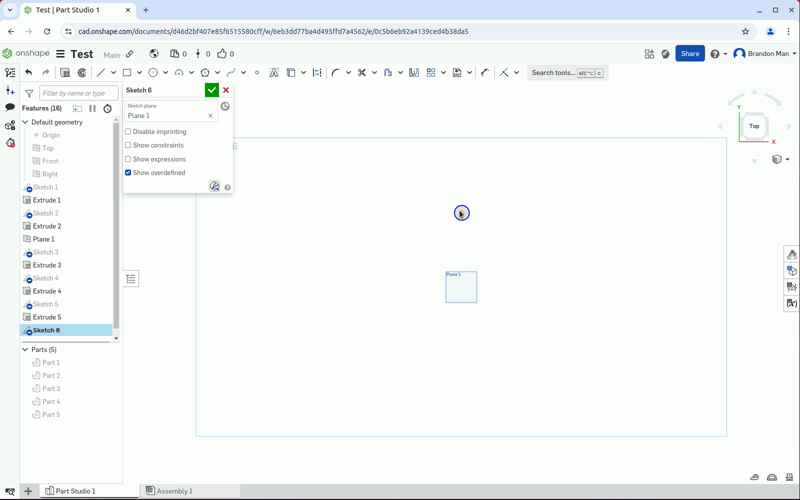
scroll(6)
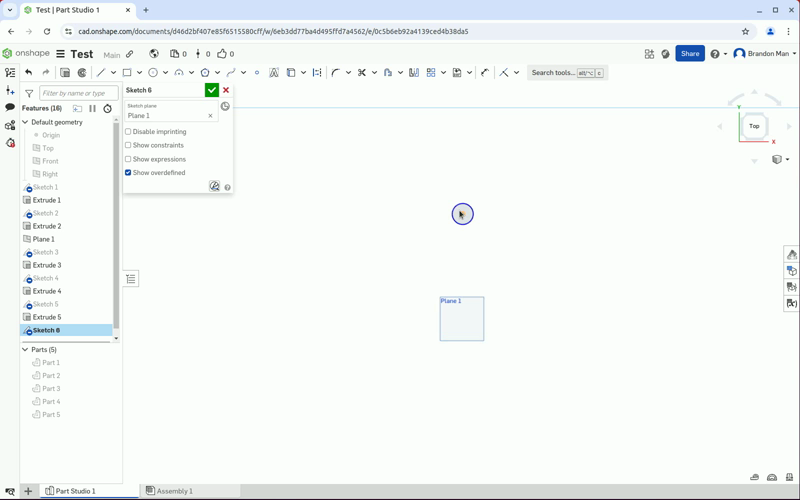
scroll(6)
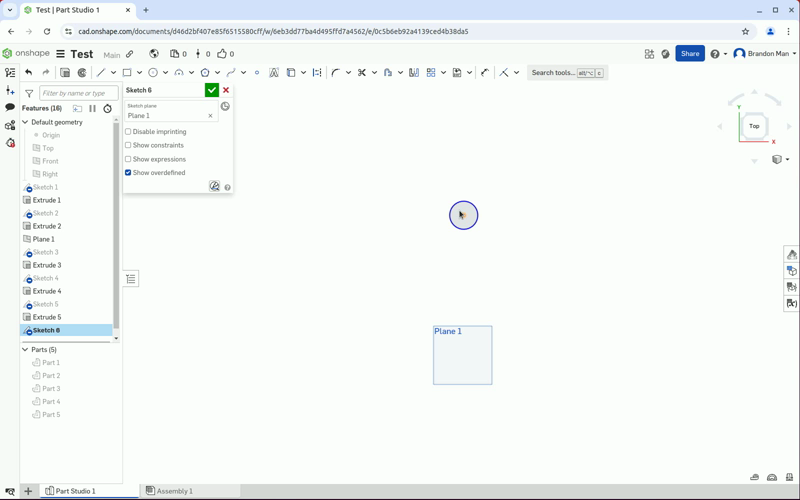
scroll(6)
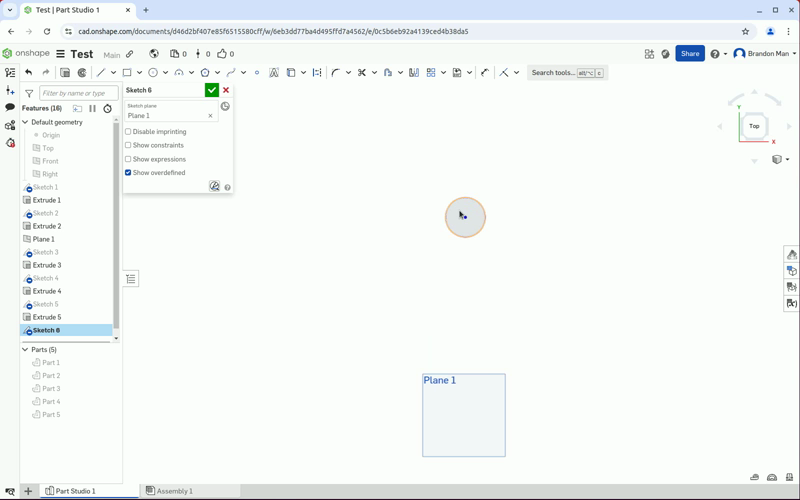
scroll(6)
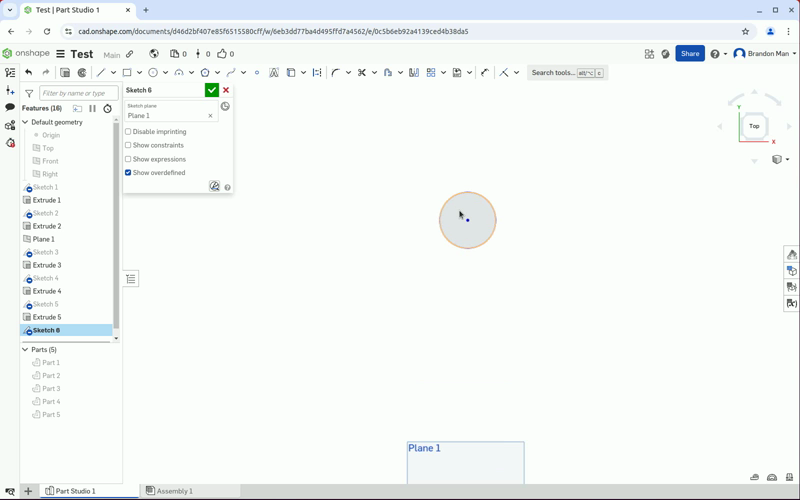
scroll(6)
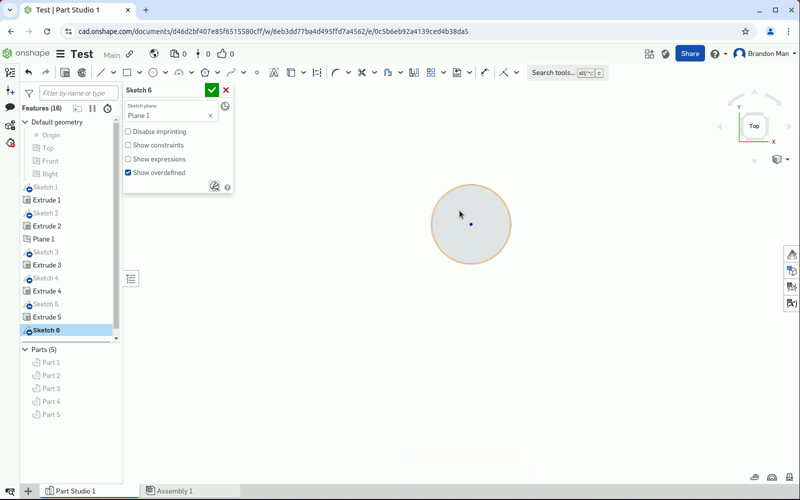
scroll(6)
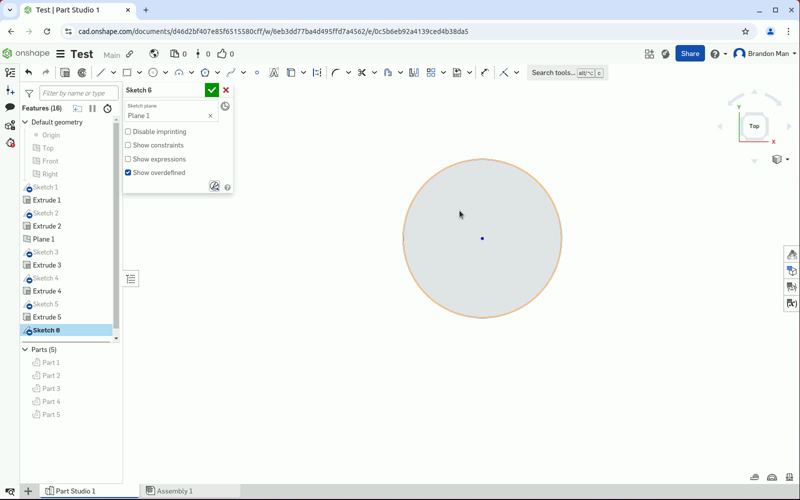
click(459, 210)
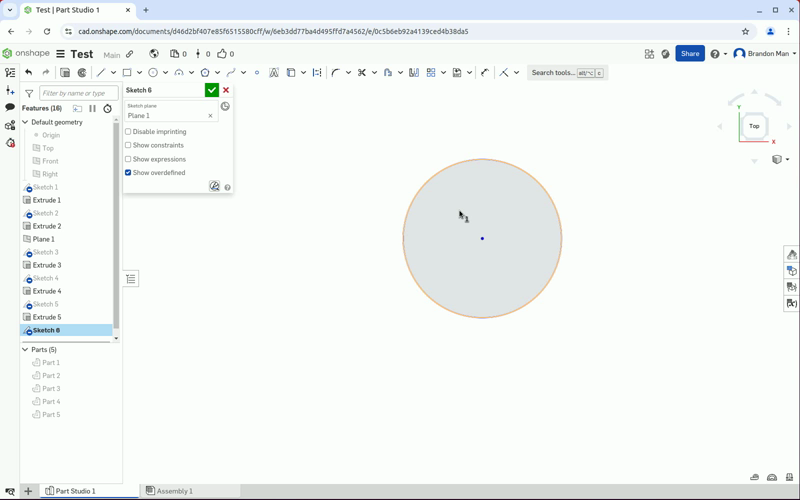
scroll(-6)
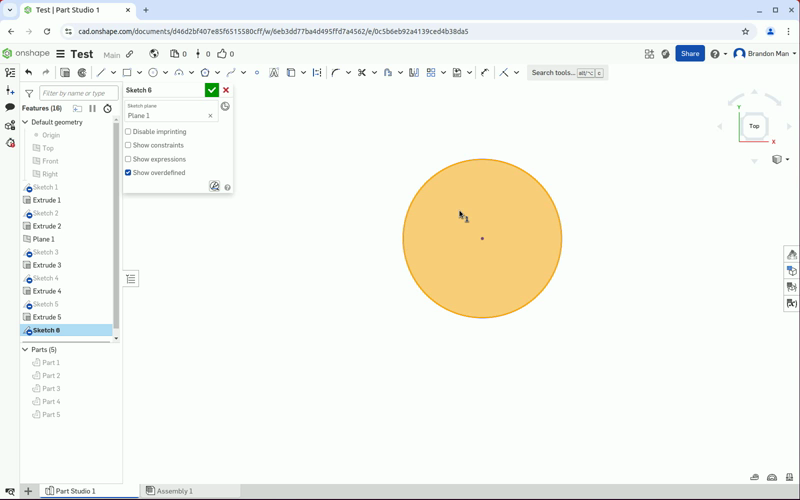
scroll(-6)
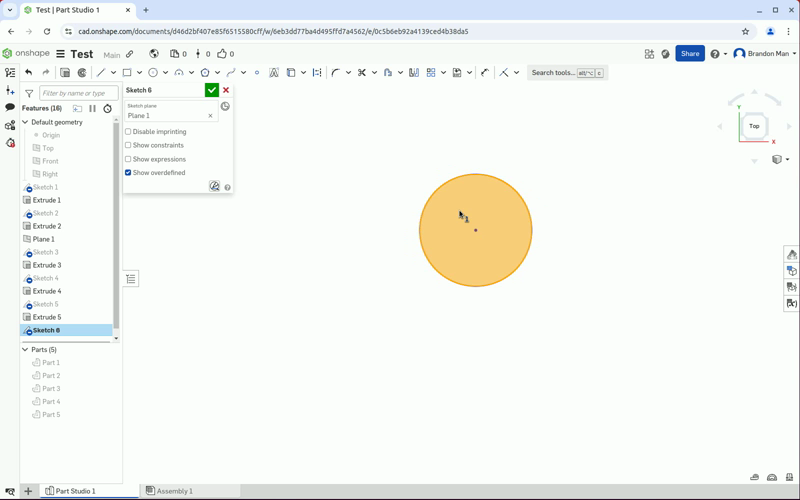
scroll(-6)
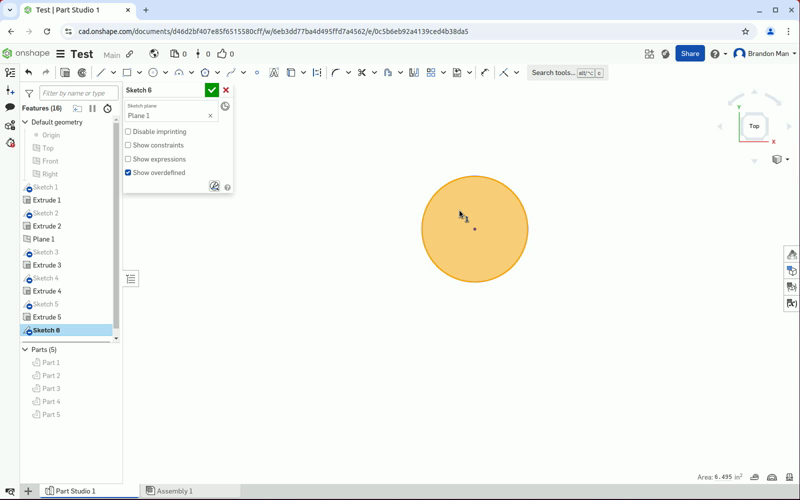
scroll(-6)
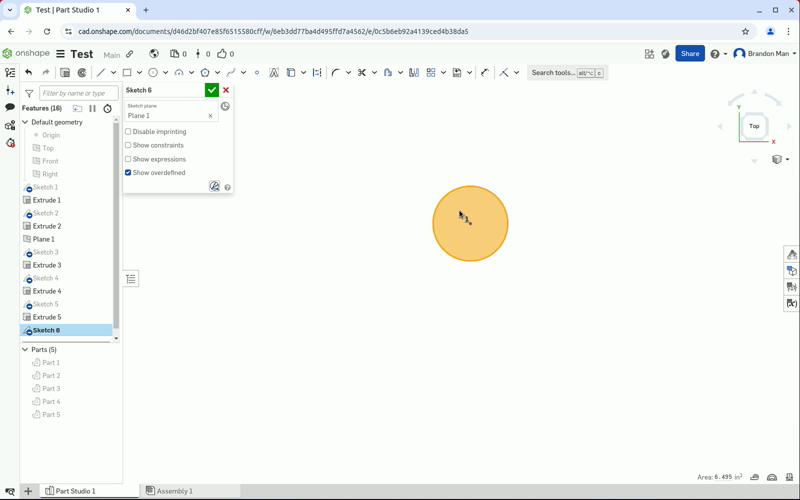
scroll(-6)
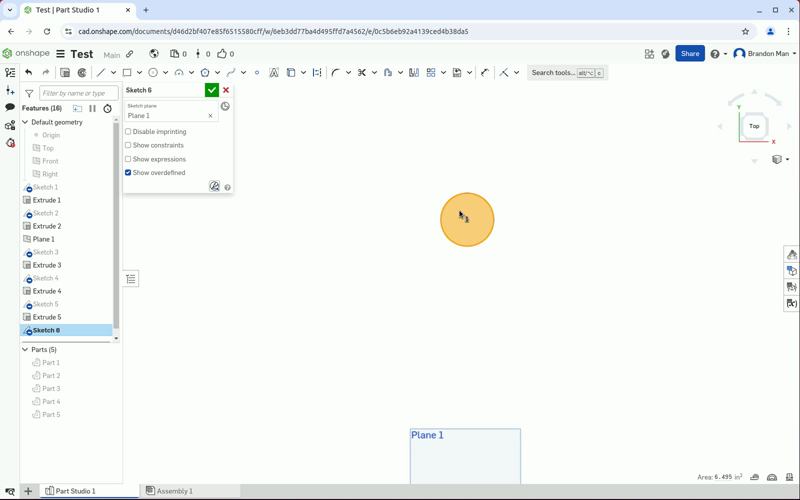
scroll(-6)
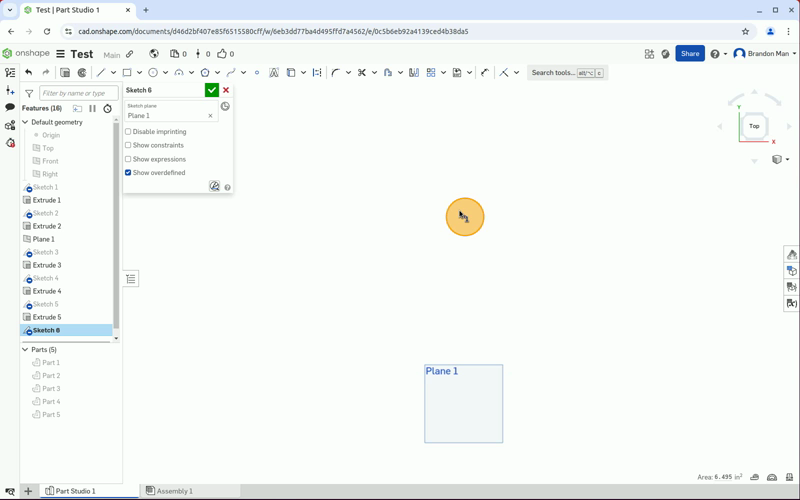
scroll(-6)
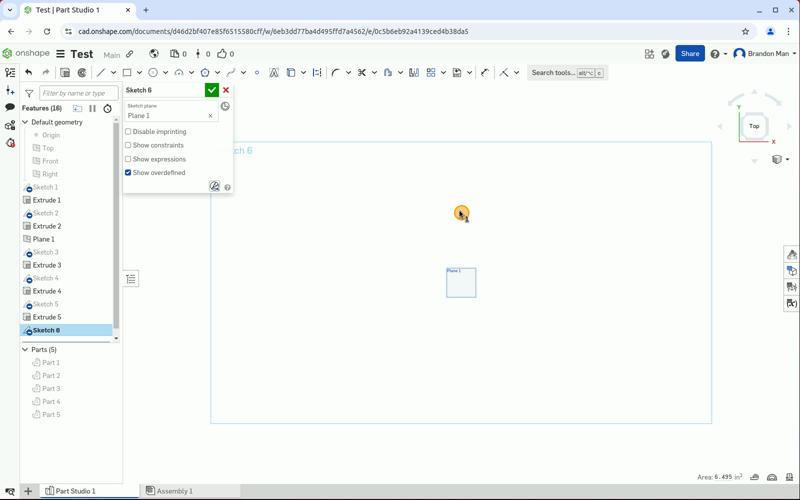
mouse_move(73, 352)
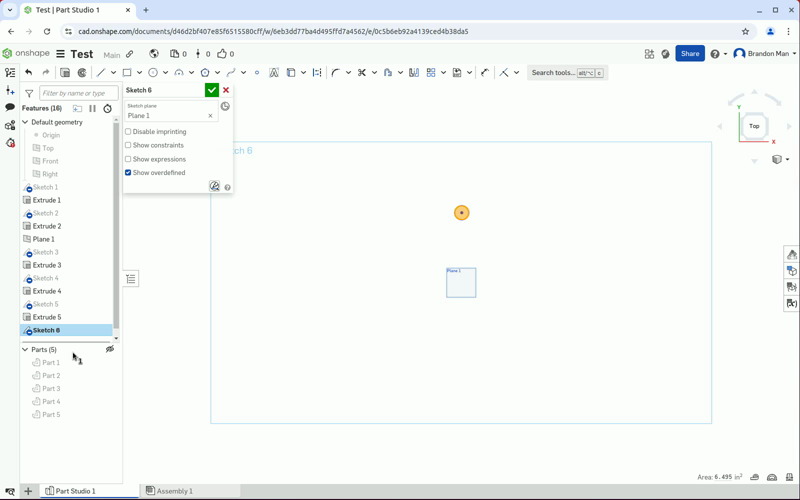
key(shift+y)
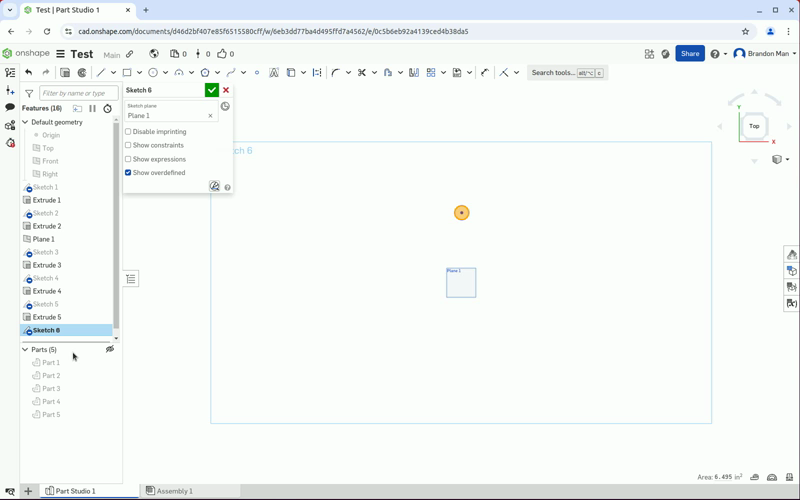
key(shift+e)
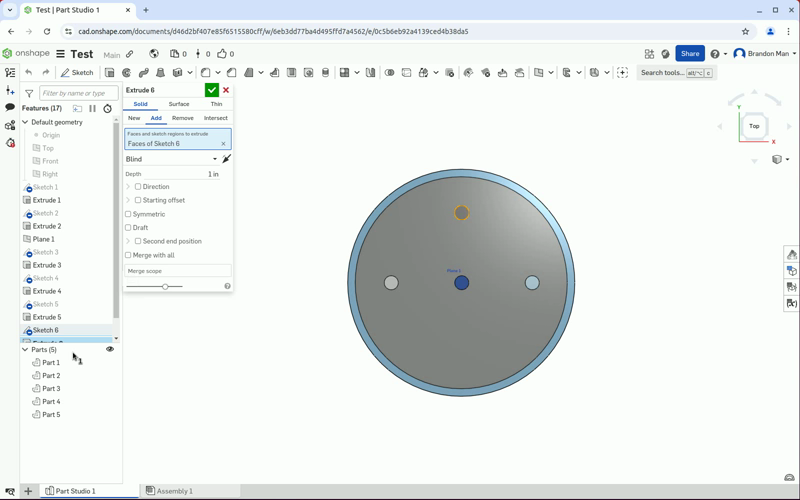
mouse_move(143, 106)
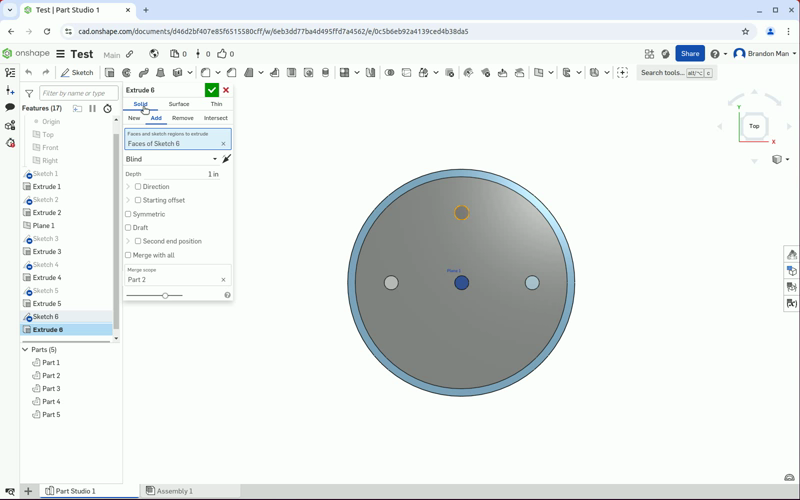
click(143, 106)
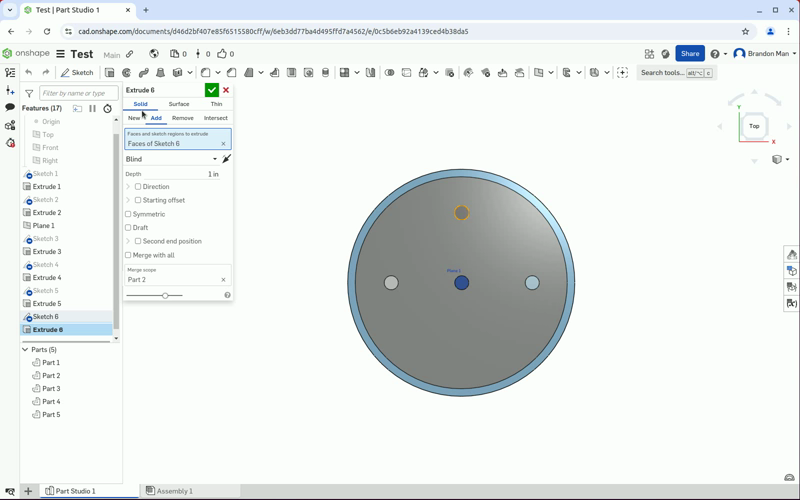
mouse_move(137, 120)
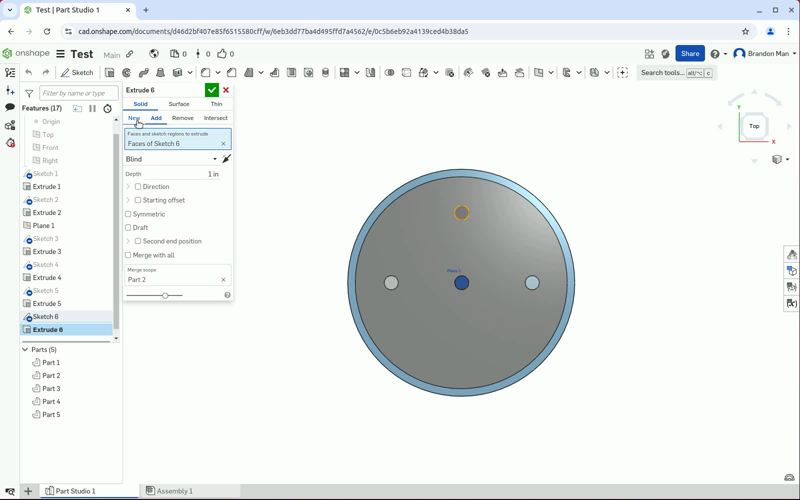
click(137, 120)
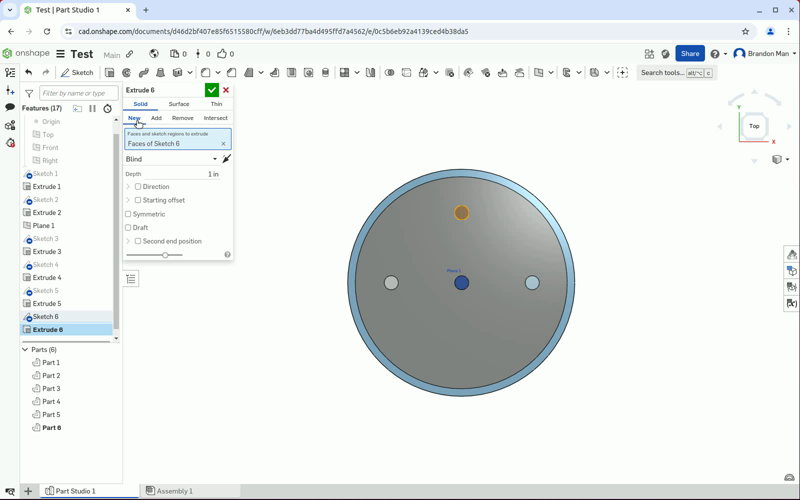
key(tab, 4)
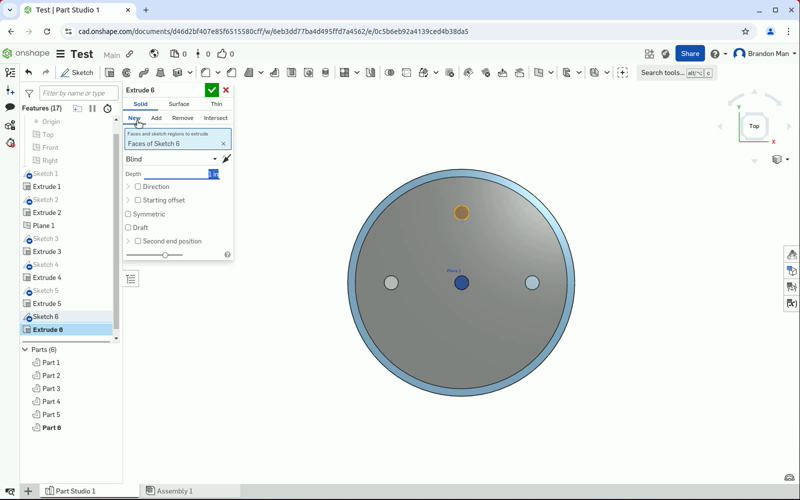
text(4.092)
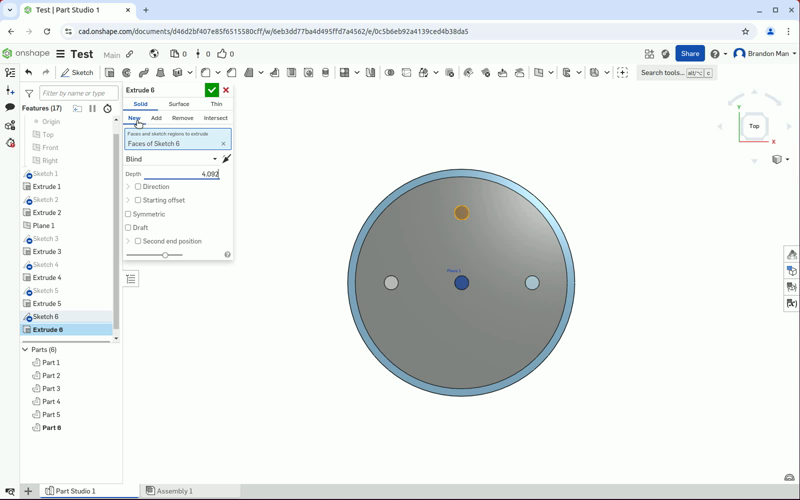
key(enter)
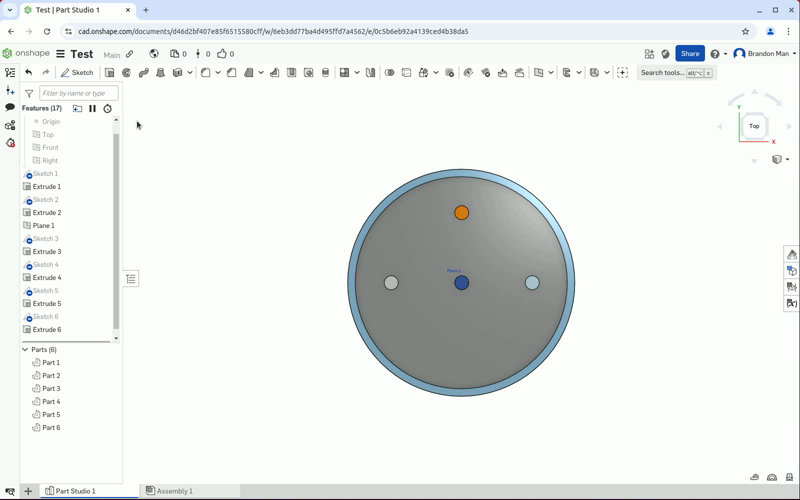
key(shift+h)
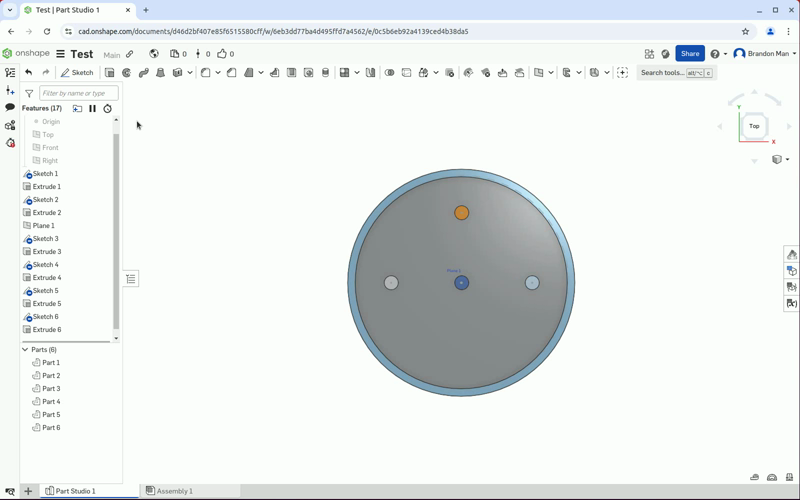
key(shift+h)
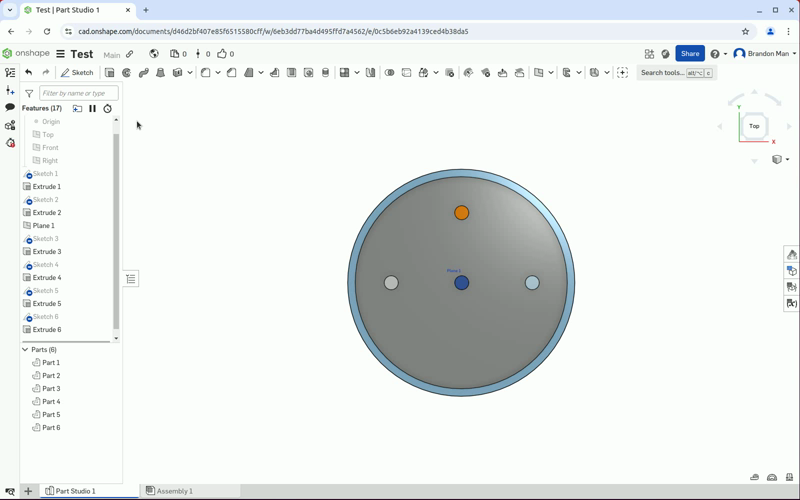
mouse_move(69, 176)
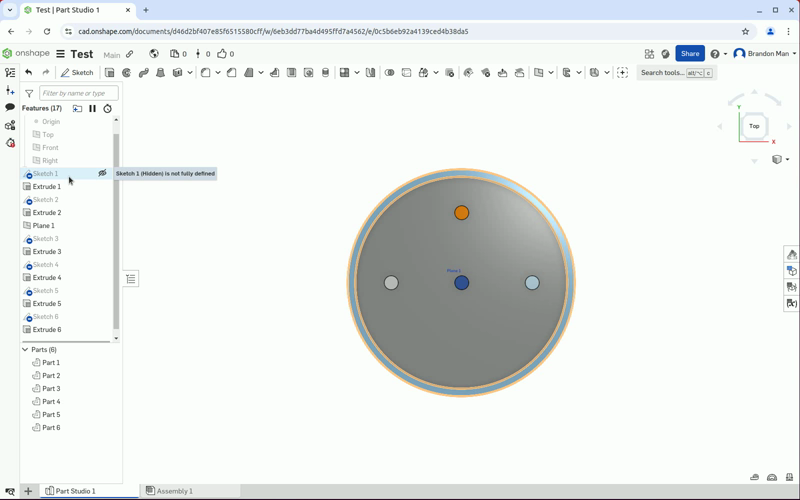
click(69, 176)
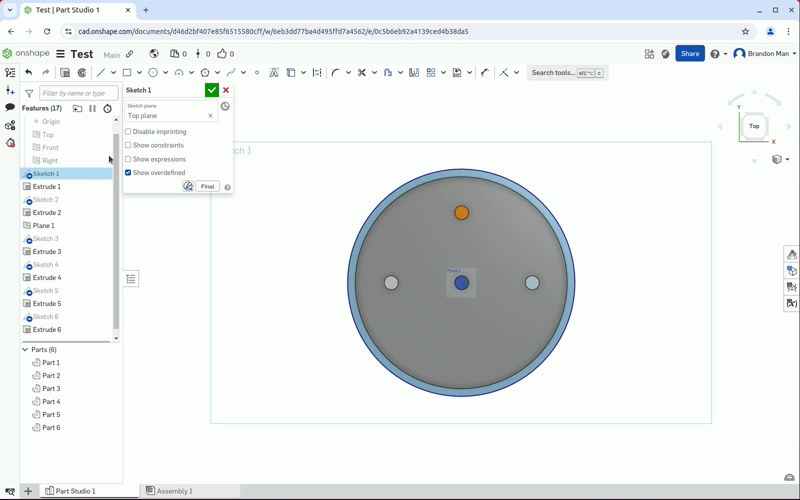
mouse_move(229, 92)
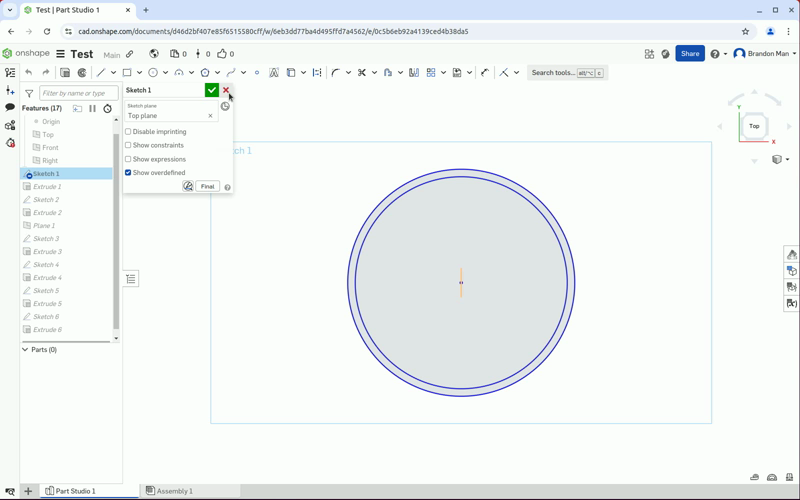
click(229, 92)
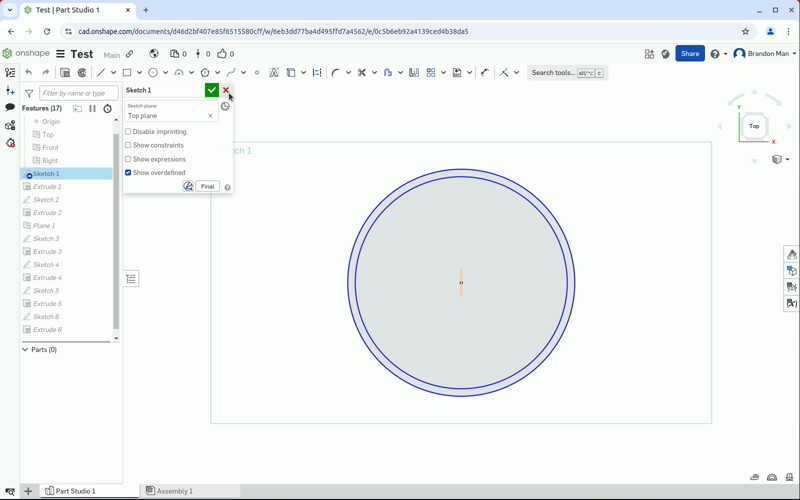
key(shift+s)
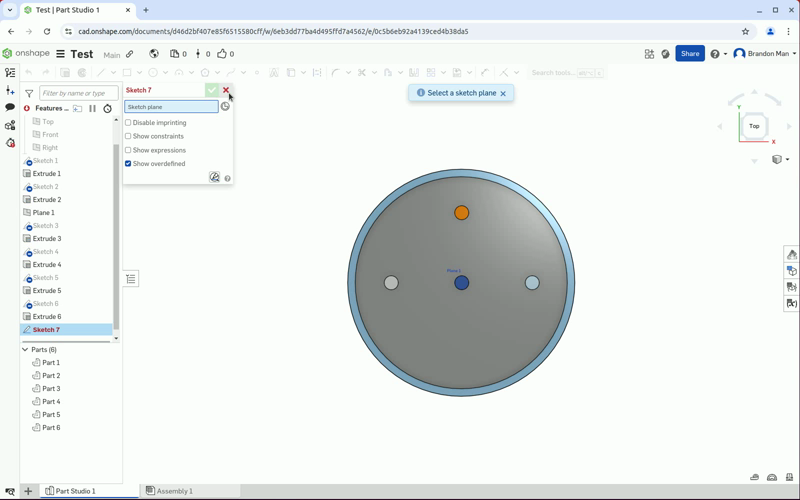
mouse_move(69, 215)
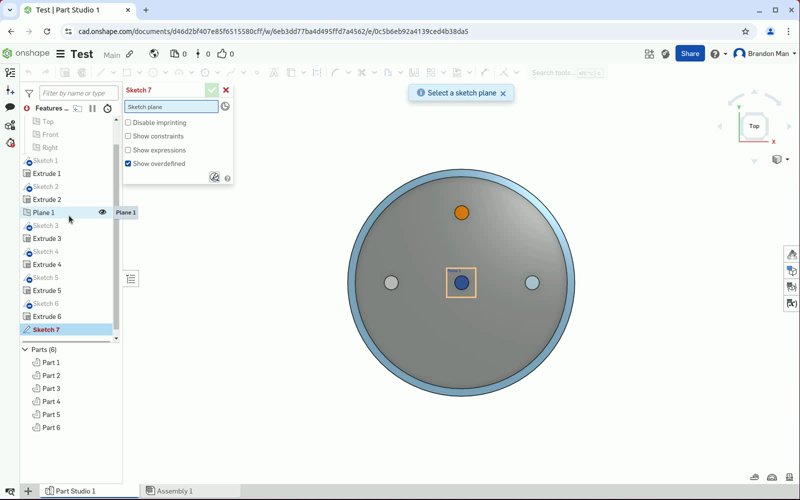
click(69, 215)
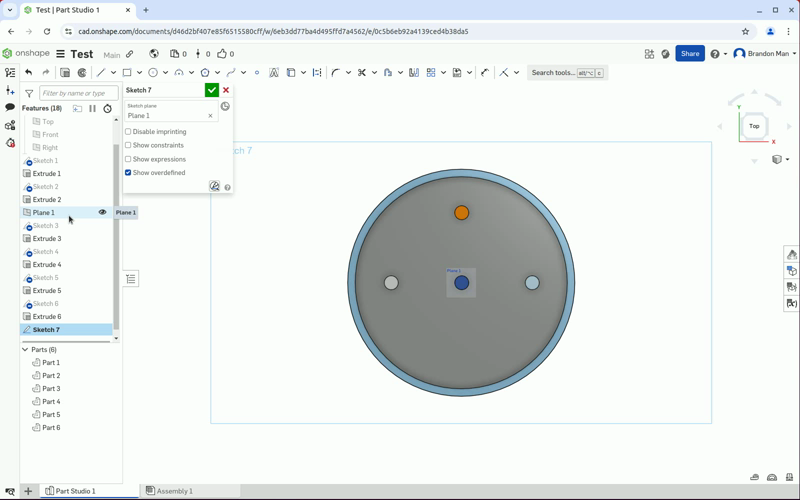
mouse_move(73, 352)
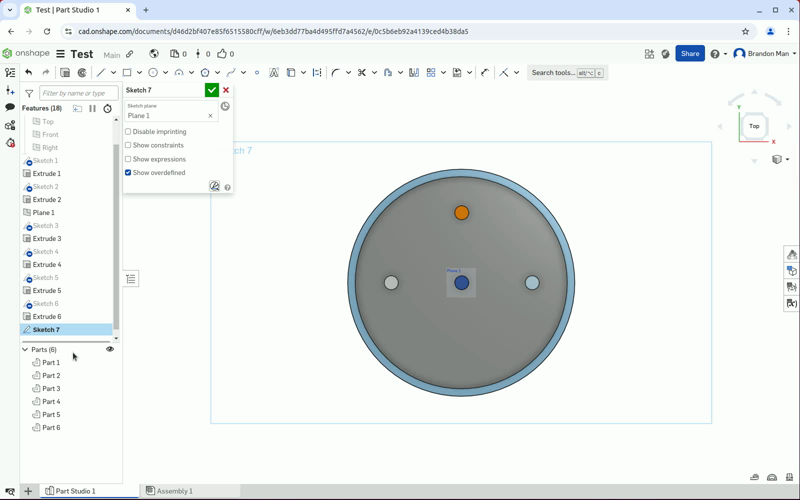
key(y)
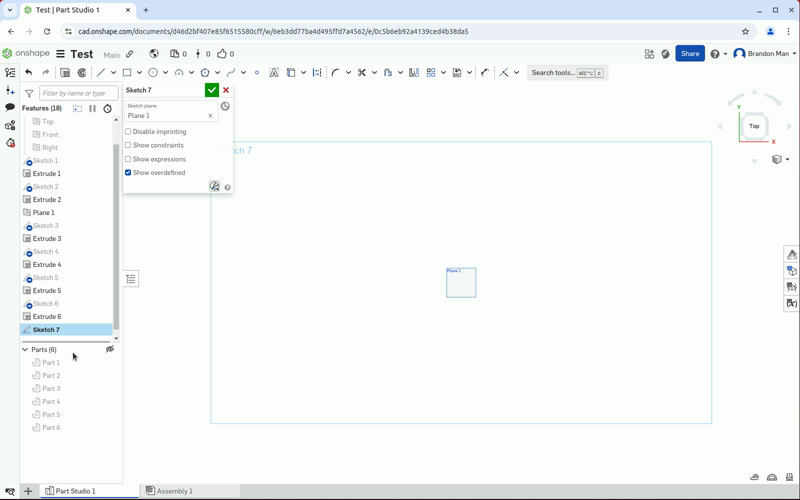
key(c)
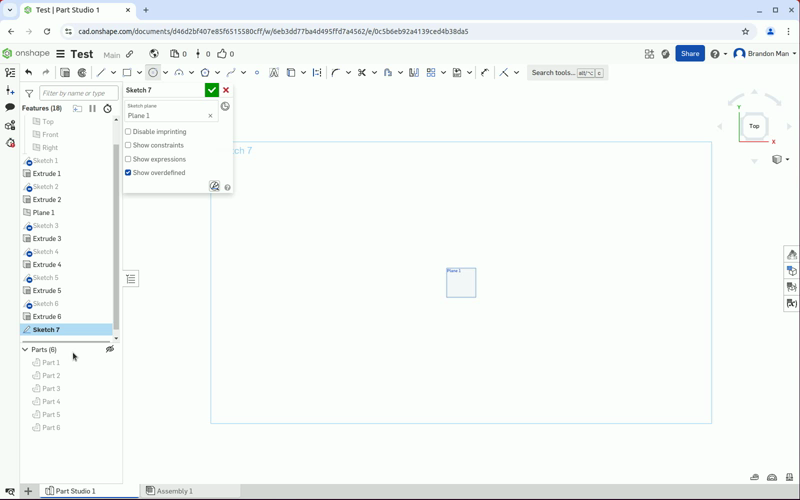
key_down(shift)
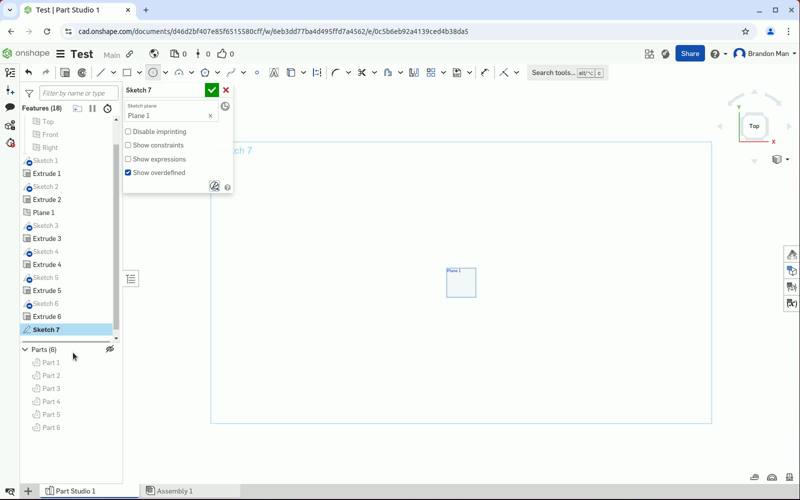
mouse_move(461, 353)
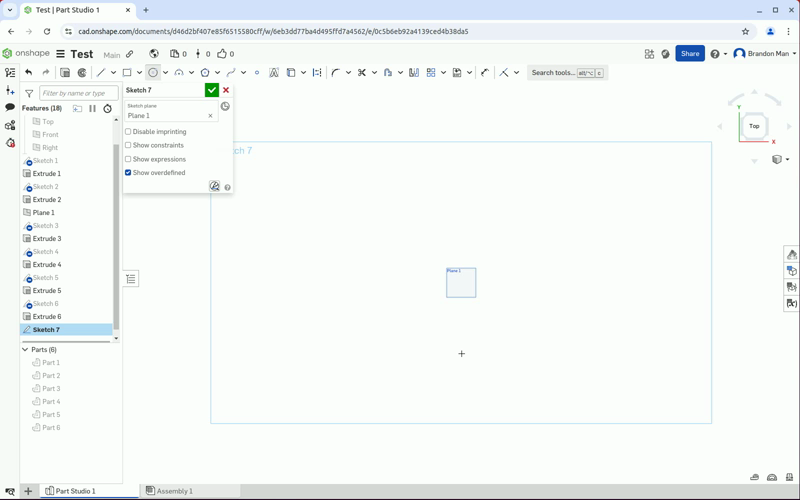
click(461, 353)
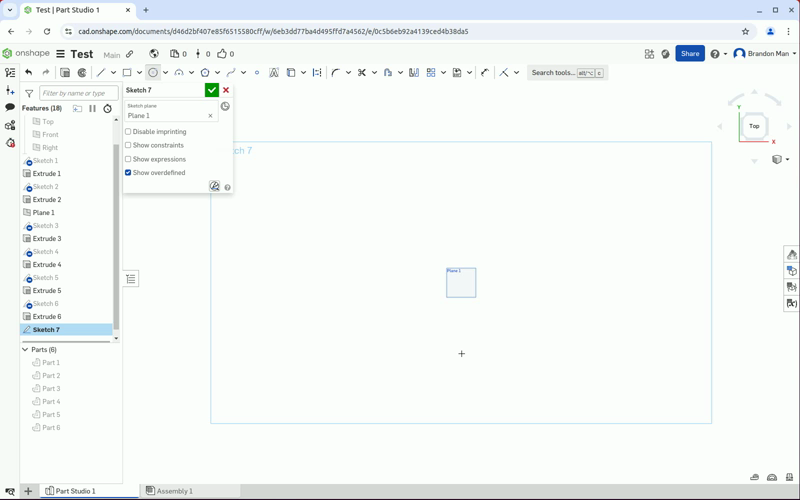
key_up(shift)
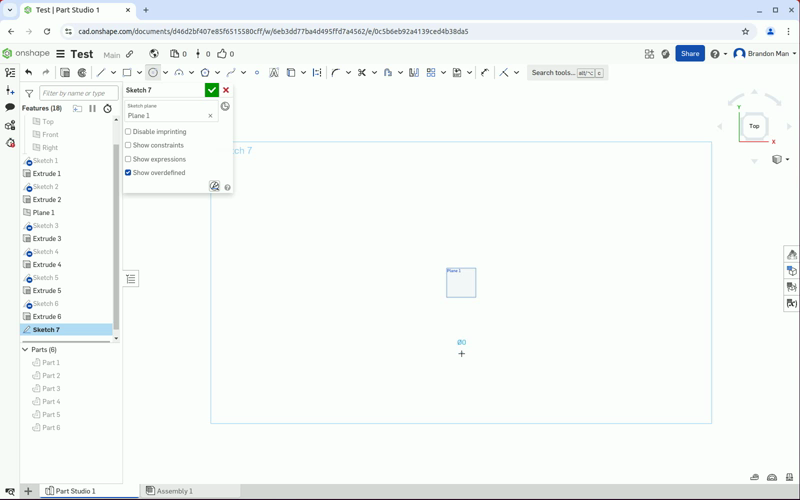
mouse_move(468, 353)
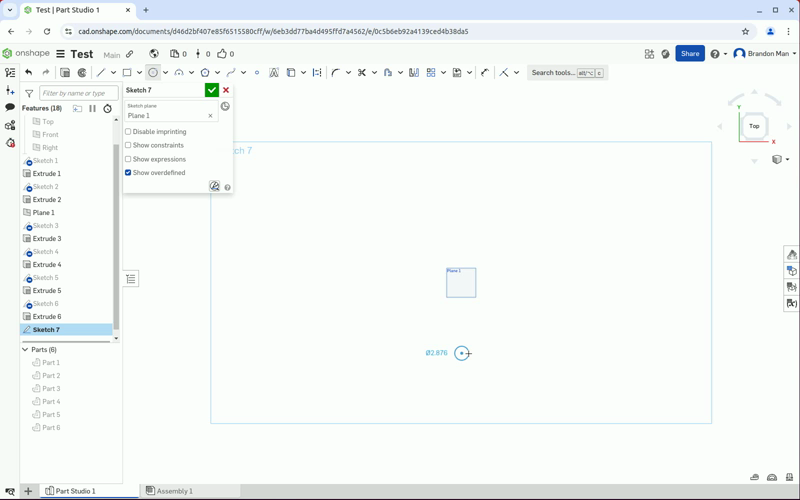
click(468, 353)
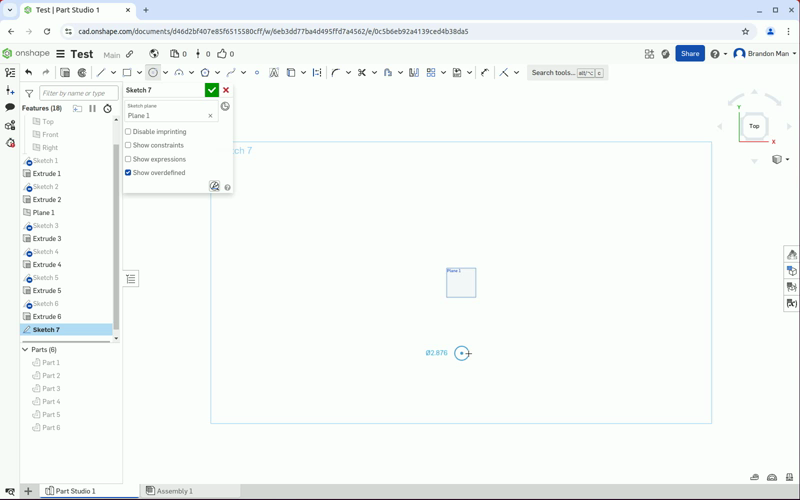
key(esc)
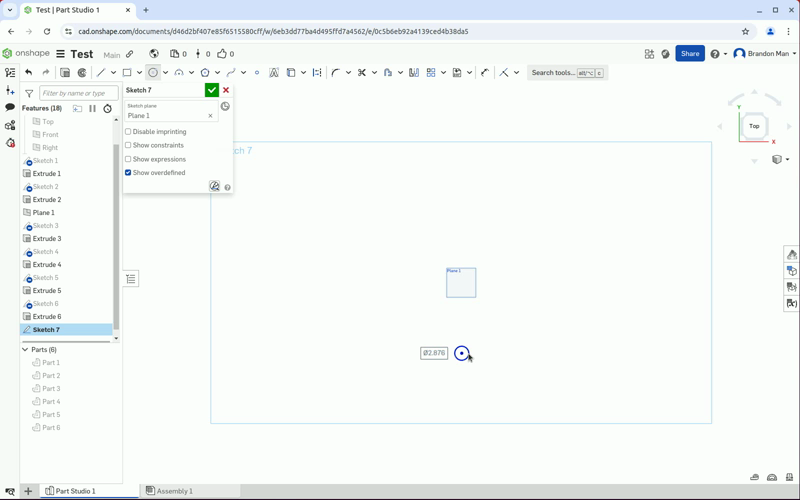
mouse_move(463, 350)
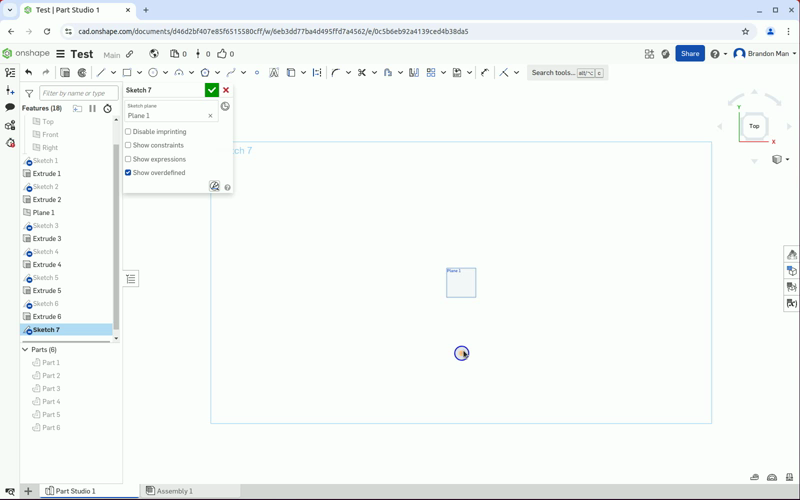
scroll(6)
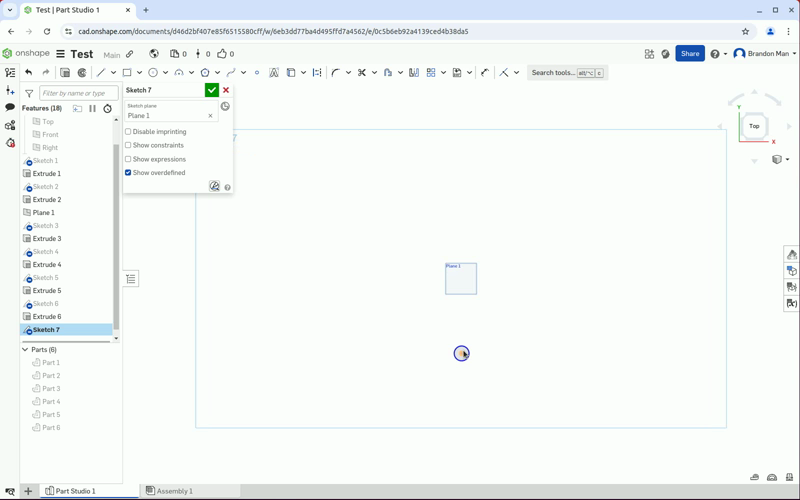
scroll(6)
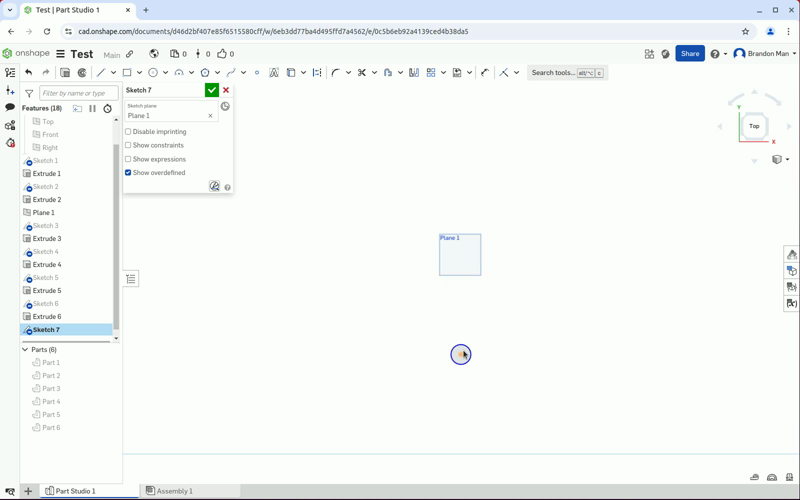
scroll(6)
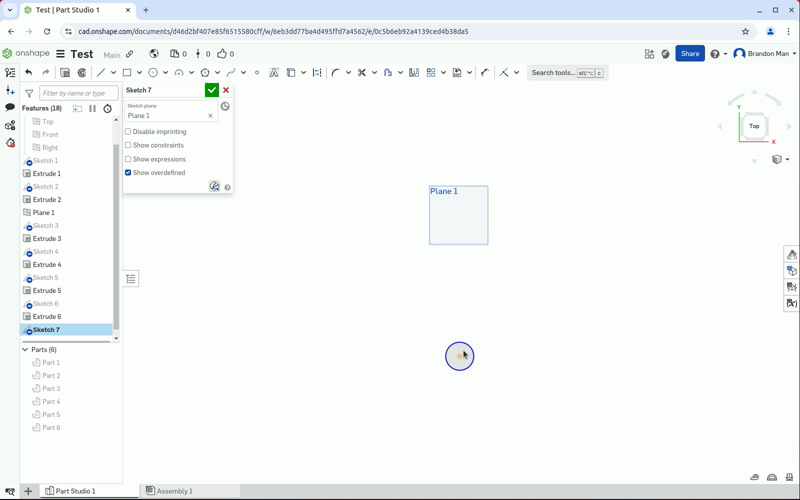
scroll(6)
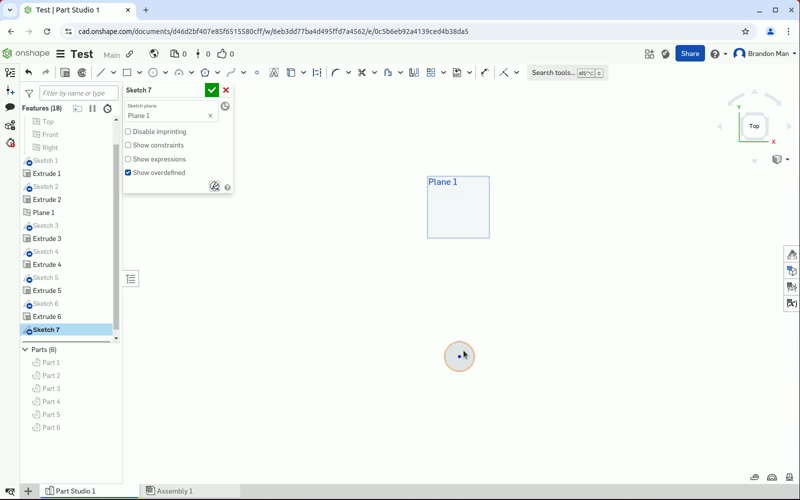
scroll(6)
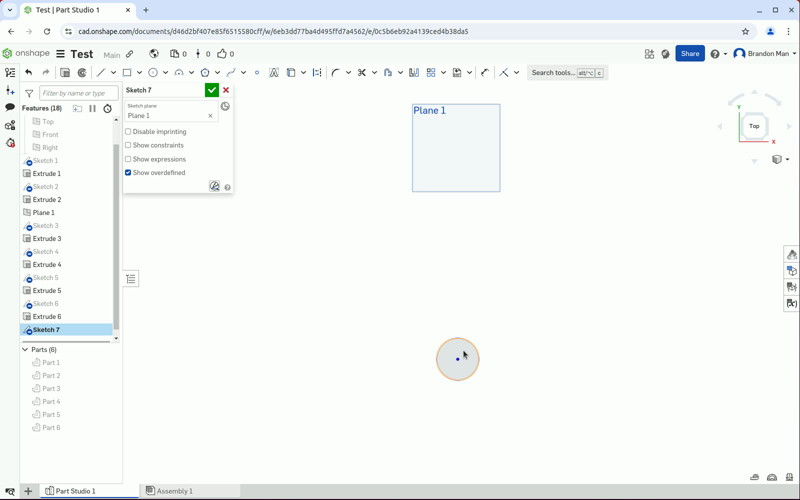
scroll(6)
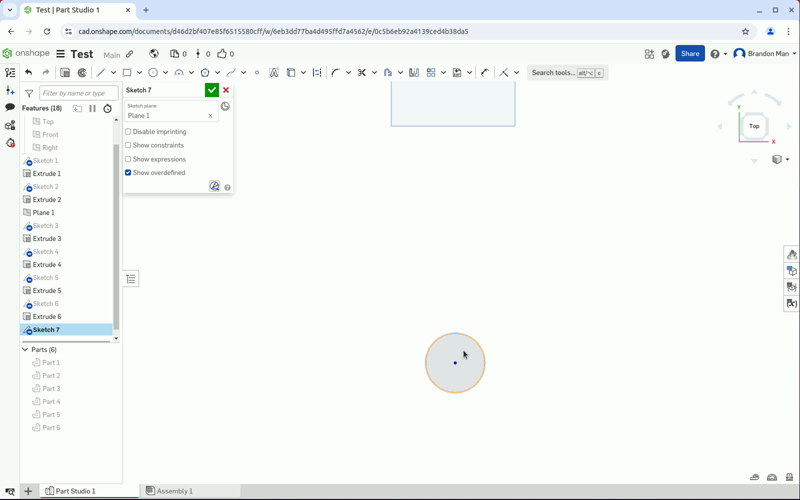
scroll(6)
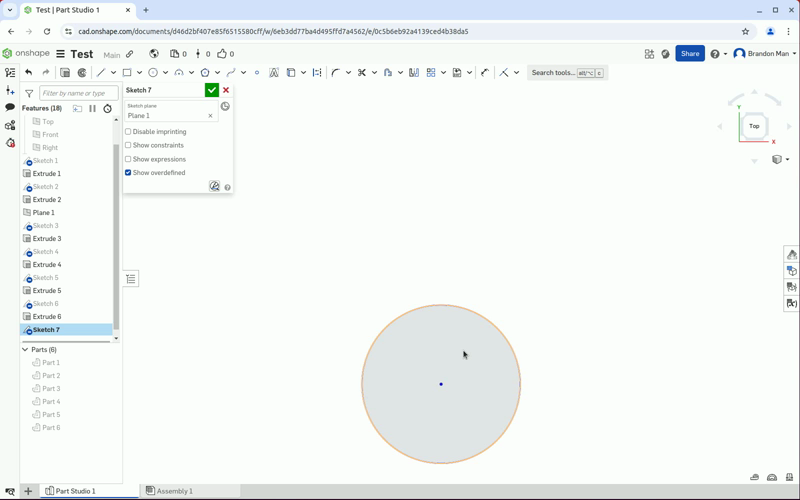
click(463, 350)
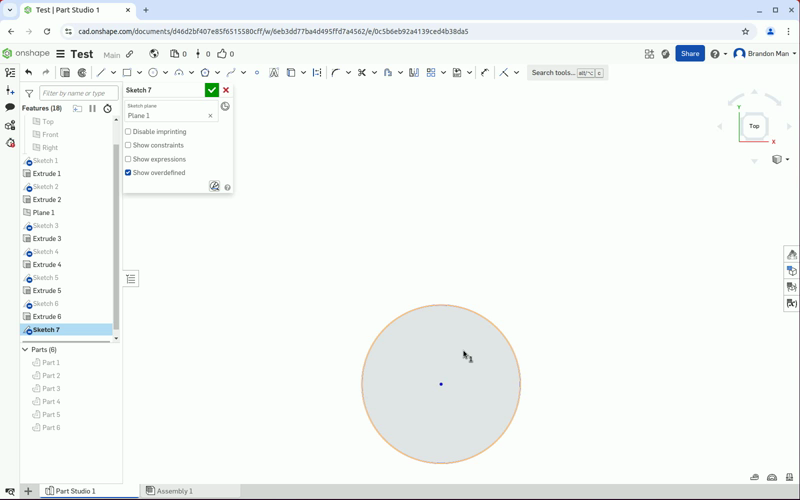
scroll(-6)
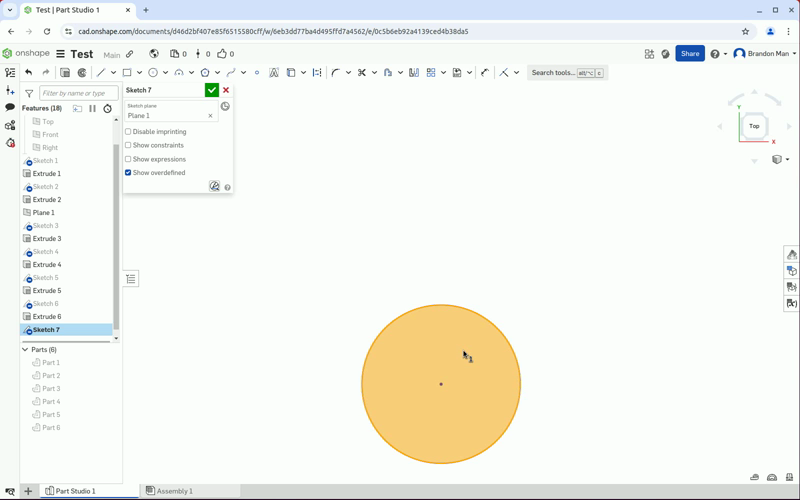
scroll(-6)
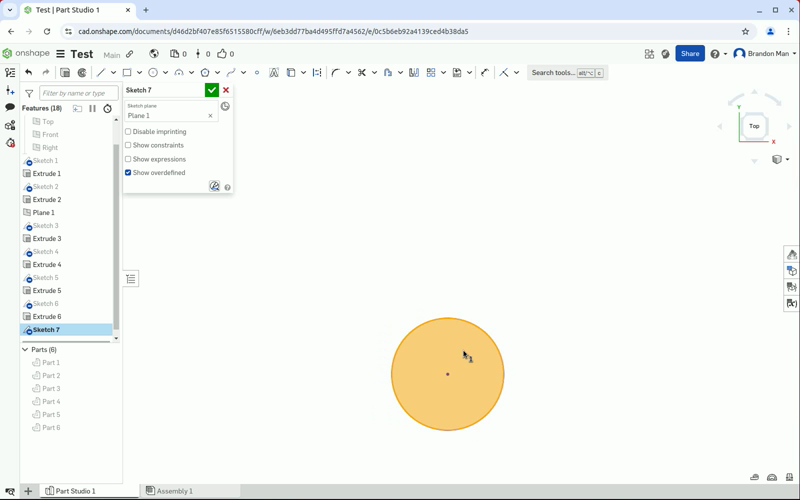
scroll(-6)
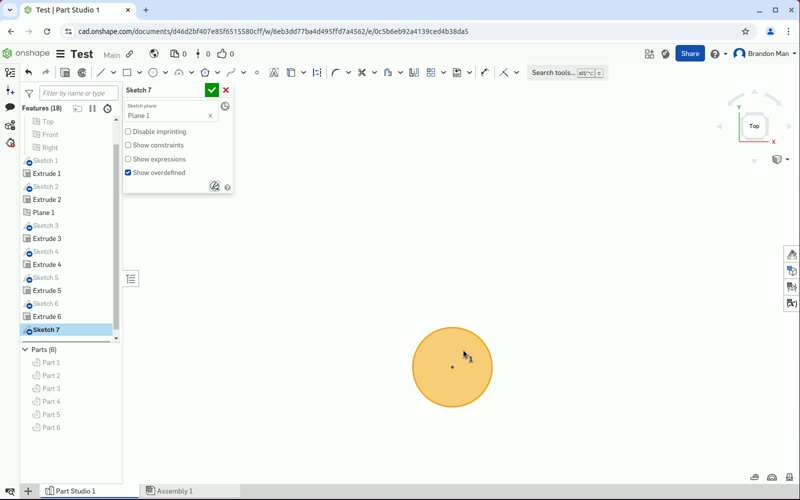
scroll(-6)
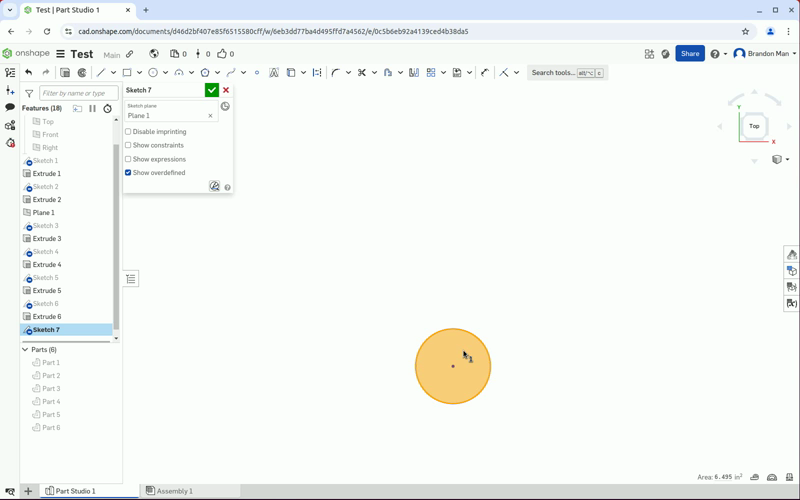
scroll(-6)
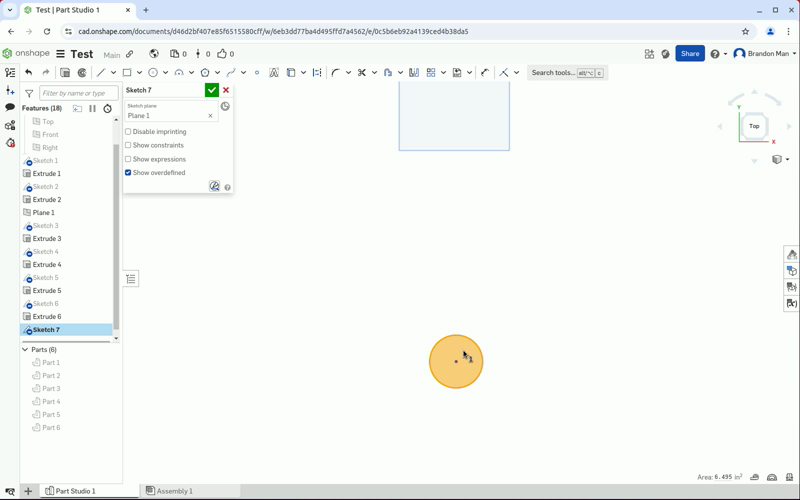
scroll(-6)
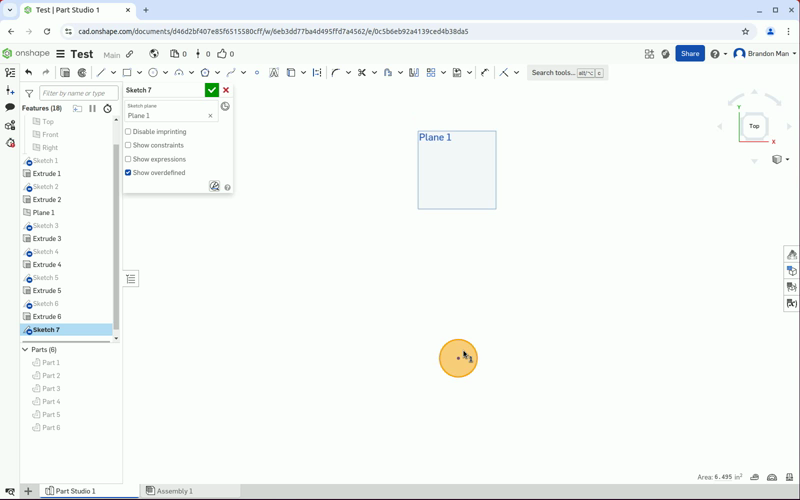
scroll(-6)
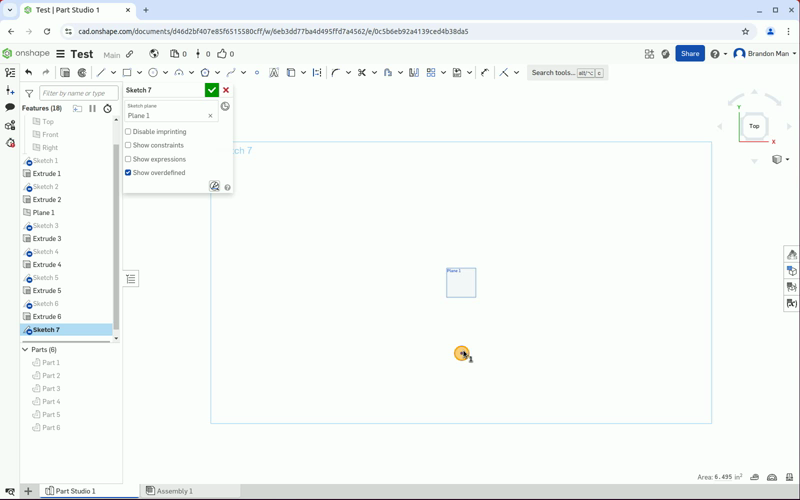
mouse_move(73, 352)
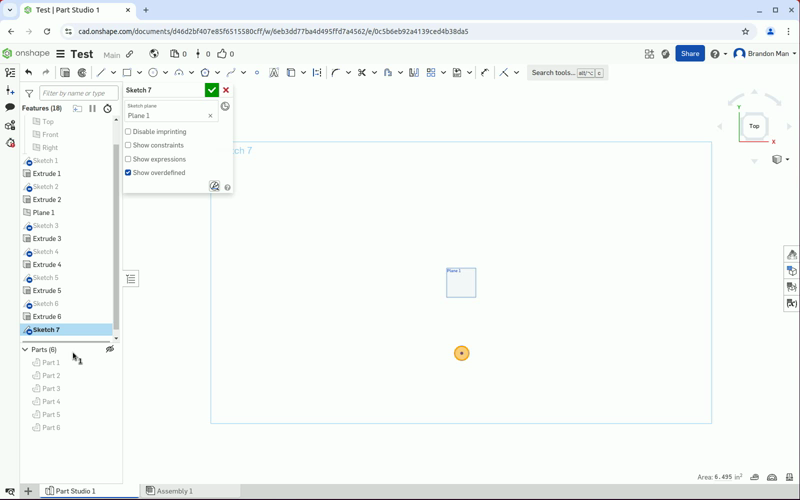
key(shift+y)
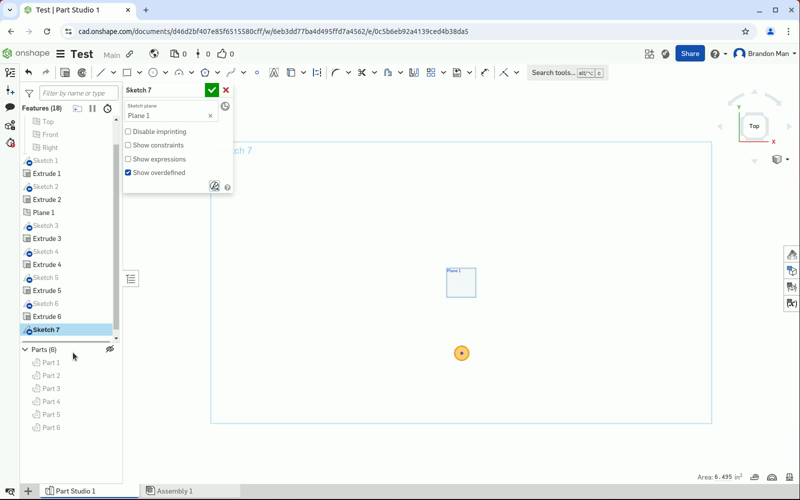
key(shift+e)
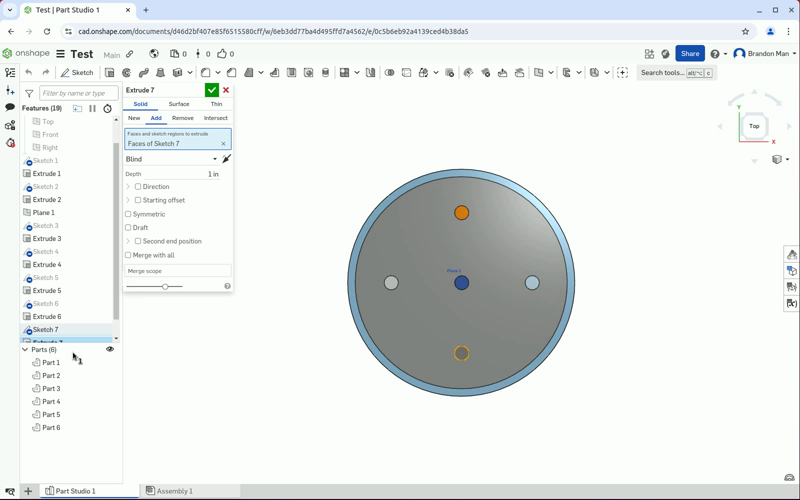
mouse_move(143, 106)
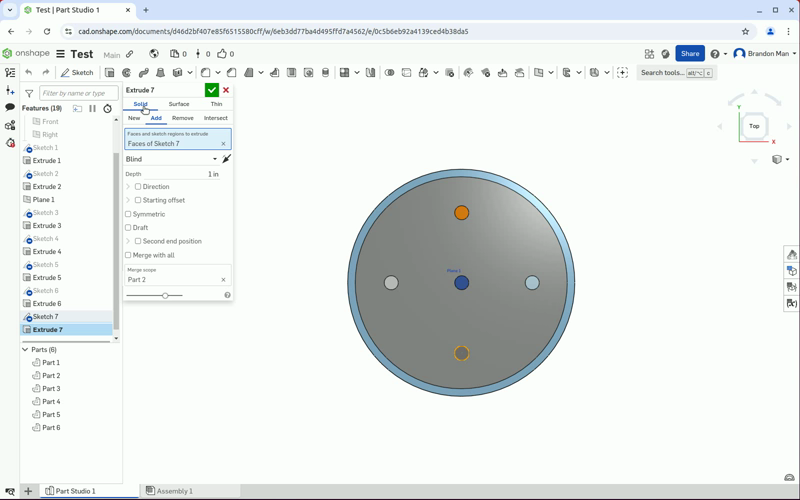
click(143, 106)
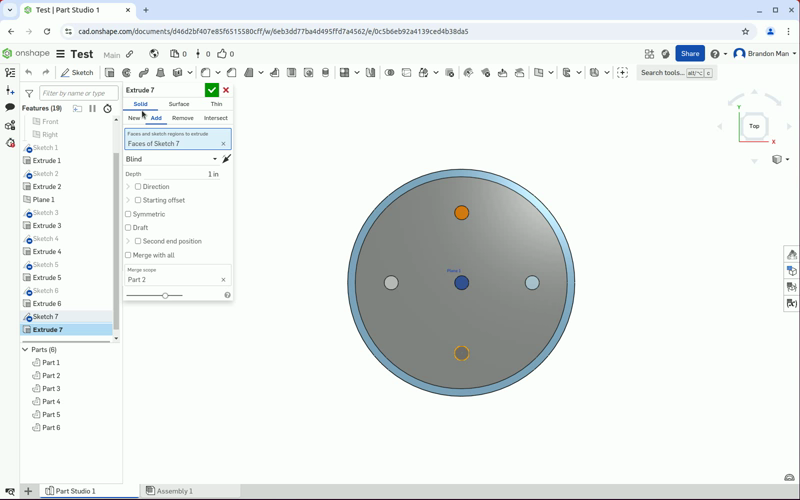
mouse_move(137, 120)
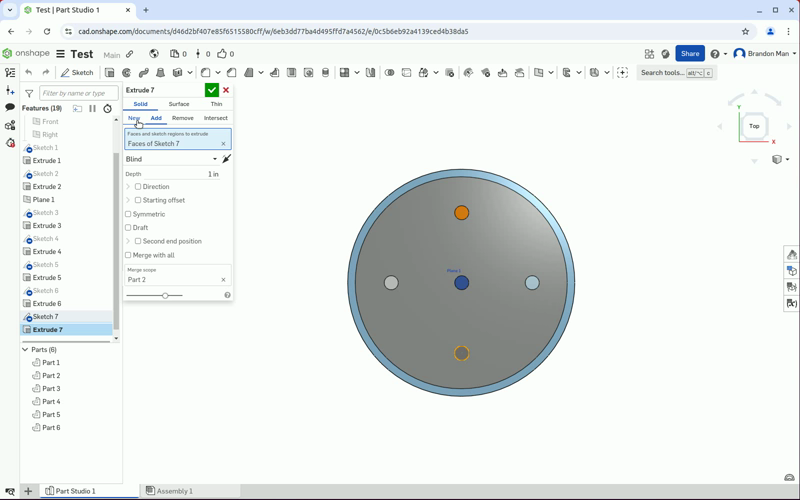
click(137, 120)
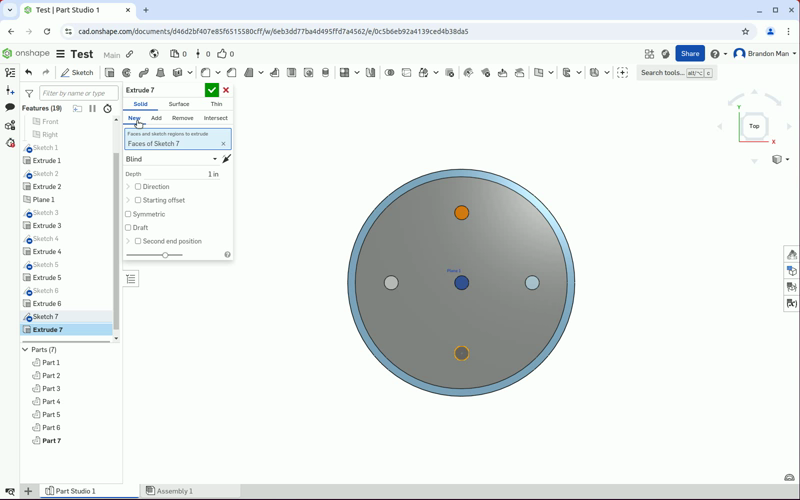
key(tab, 4)
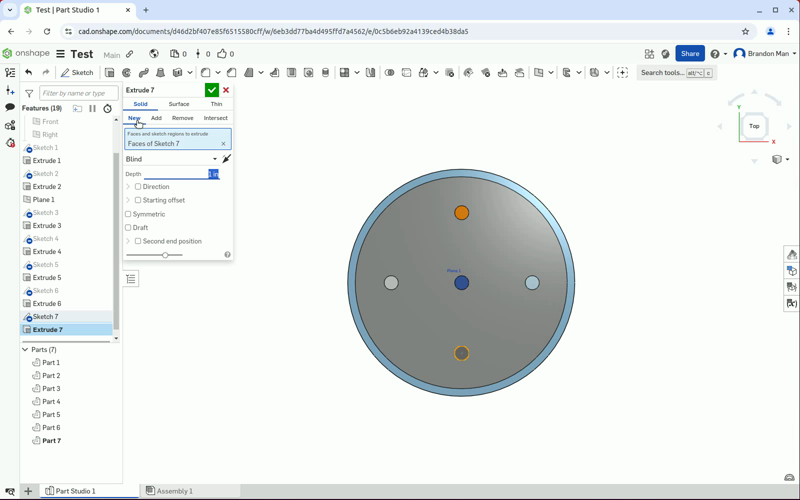
text(4.092)
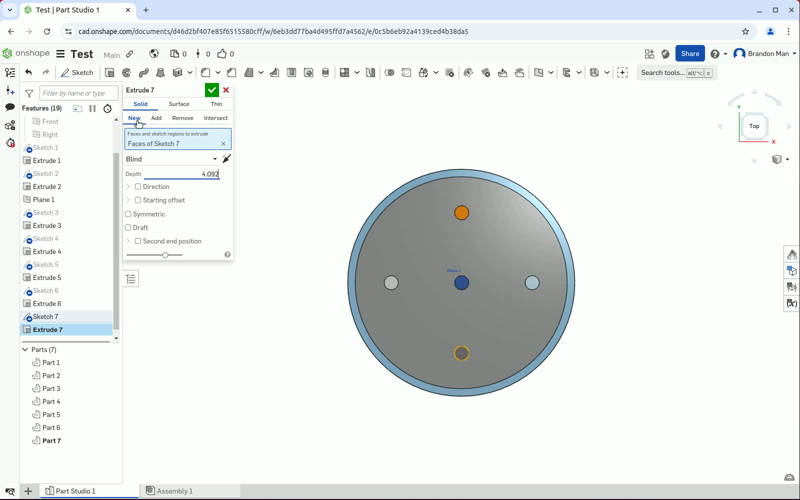
key(enter)
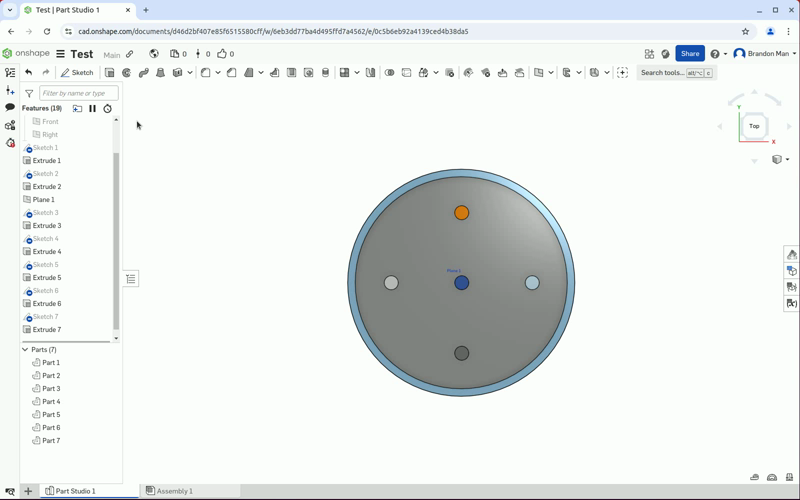
key(shift+h)
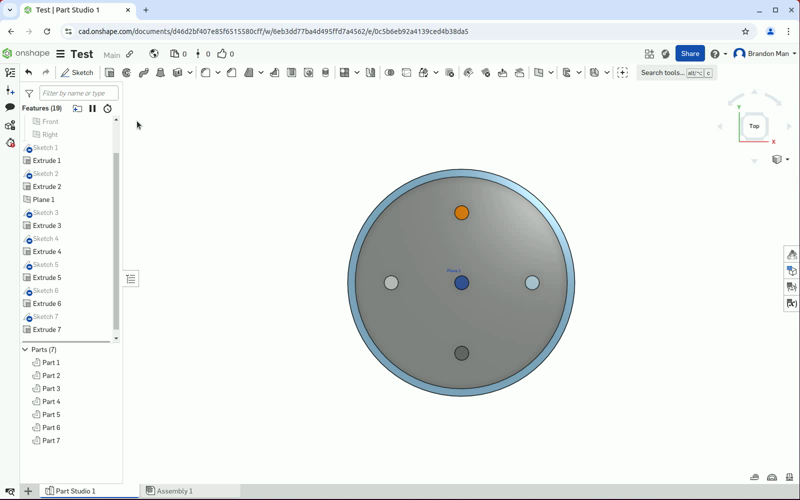
key(shift+h)
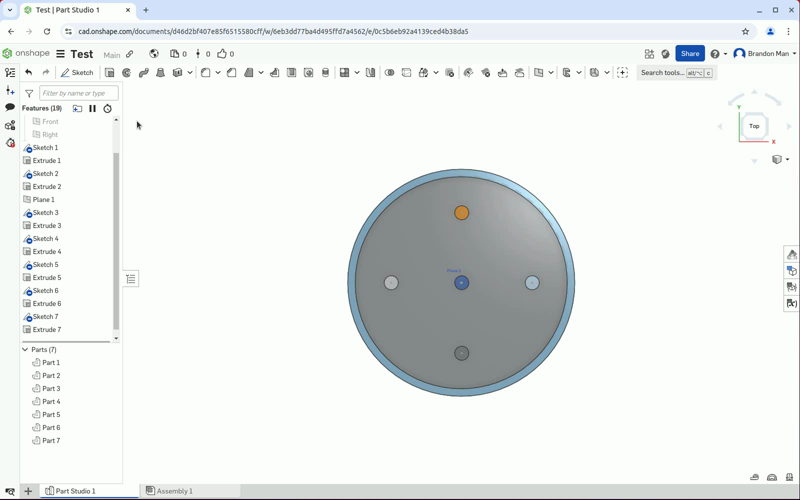
key(shift+7)
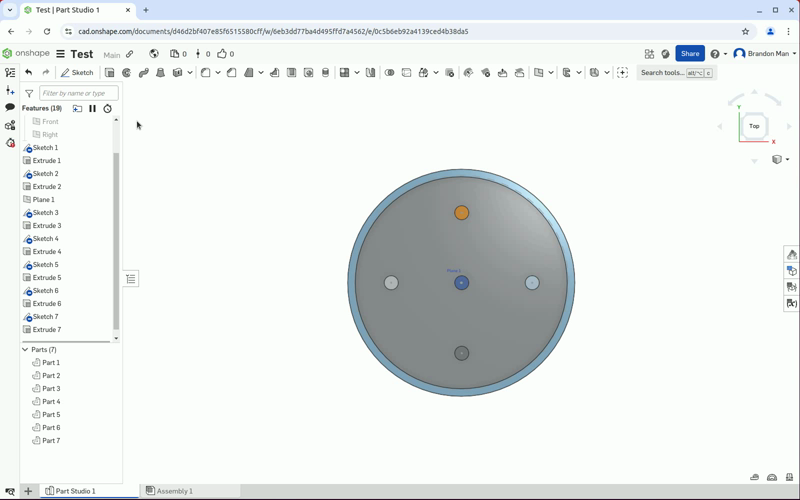
key(up, 3)
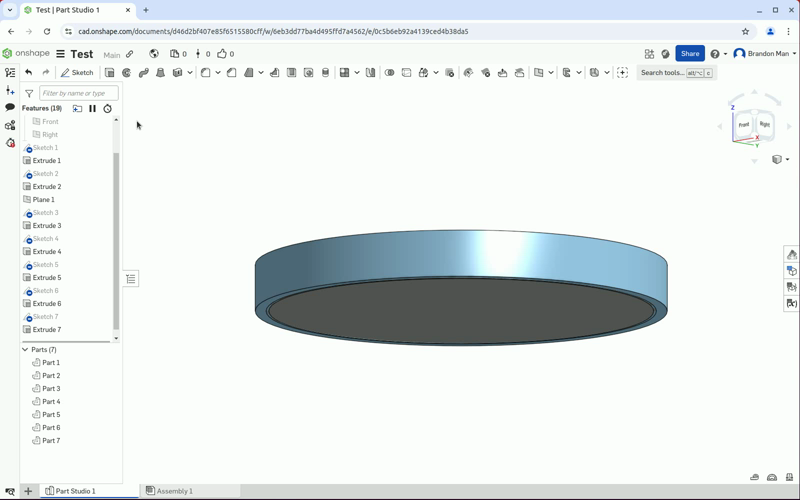
key(left, 3)
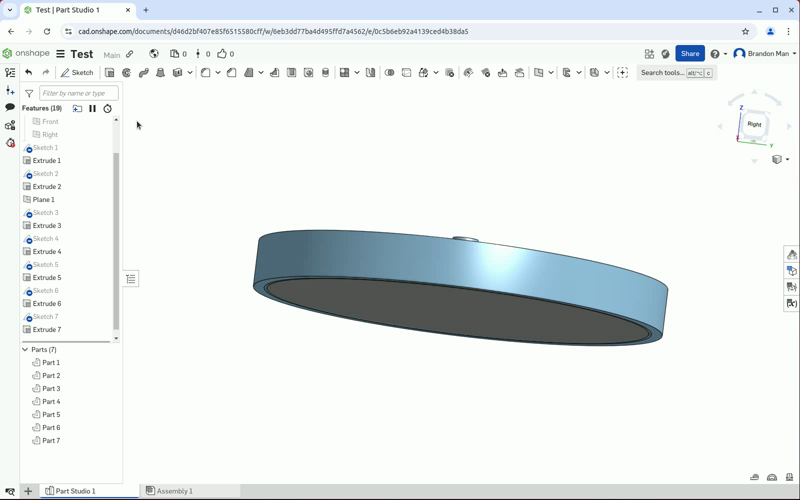
key(right, 3)
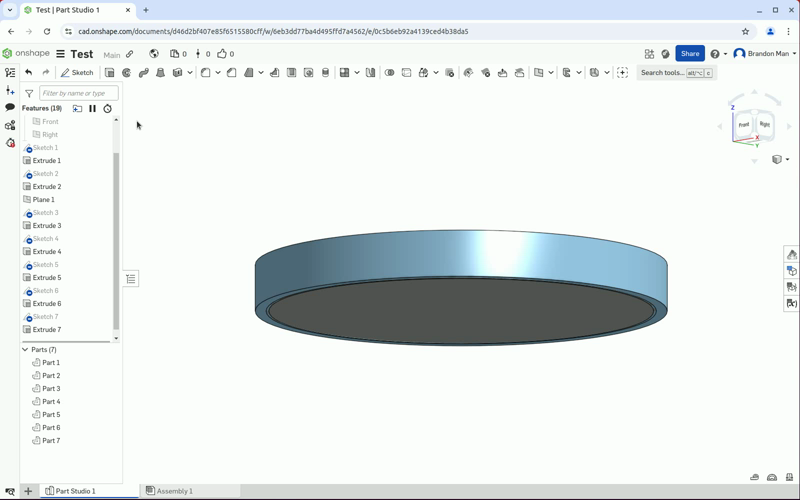
key(down, 3)
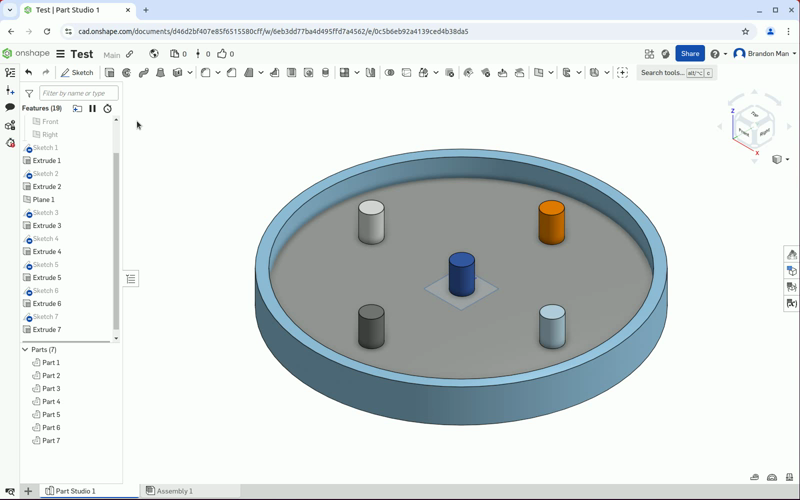
mouse_move(69, 150)
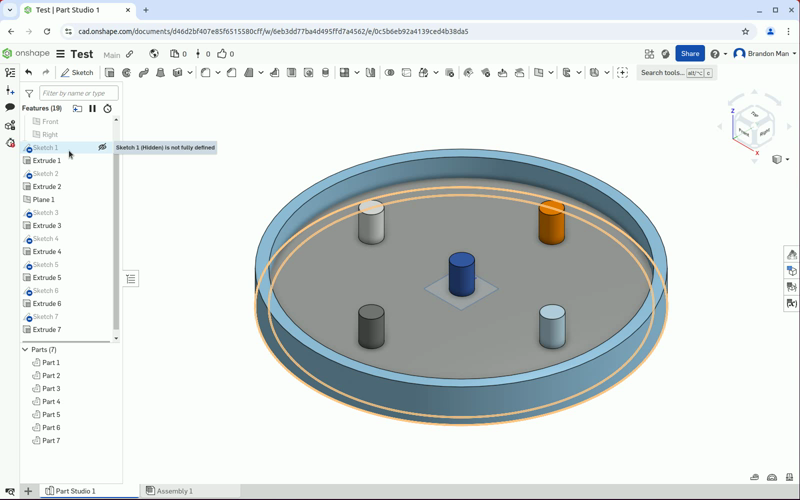
click(69, 150)